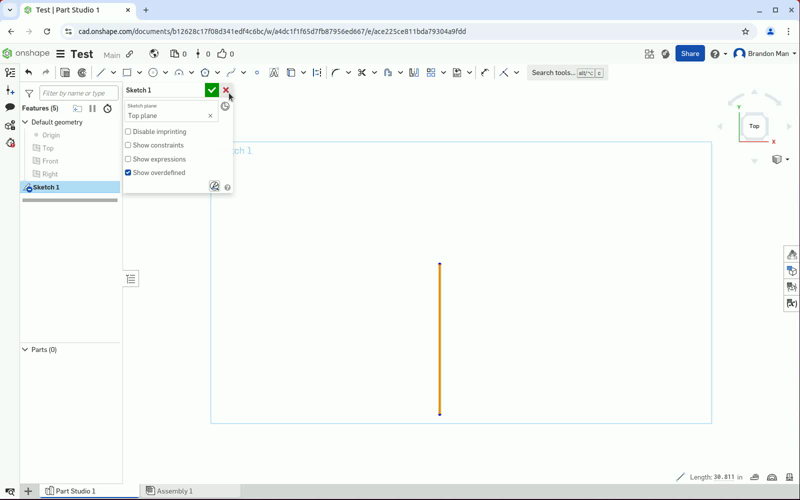
key(shift+h)
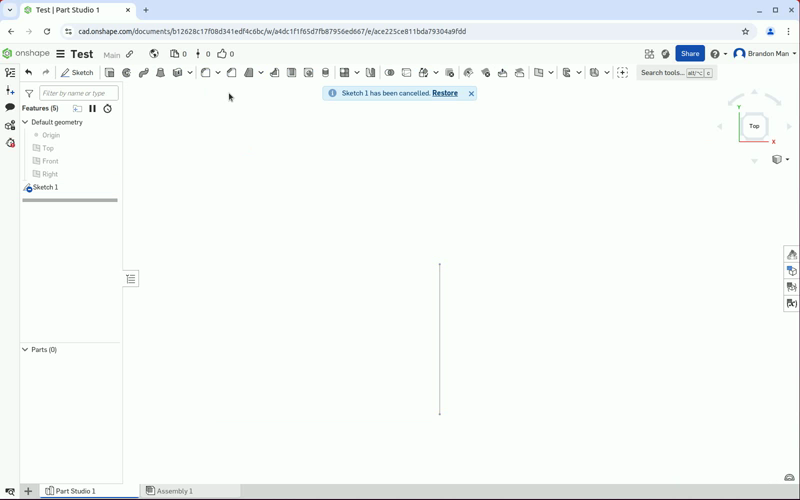
key(shift+s)
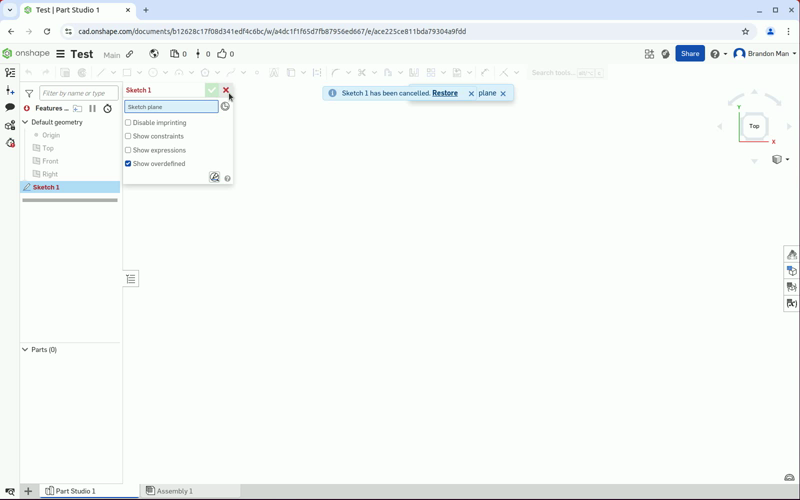
mouse_move(73, 150)
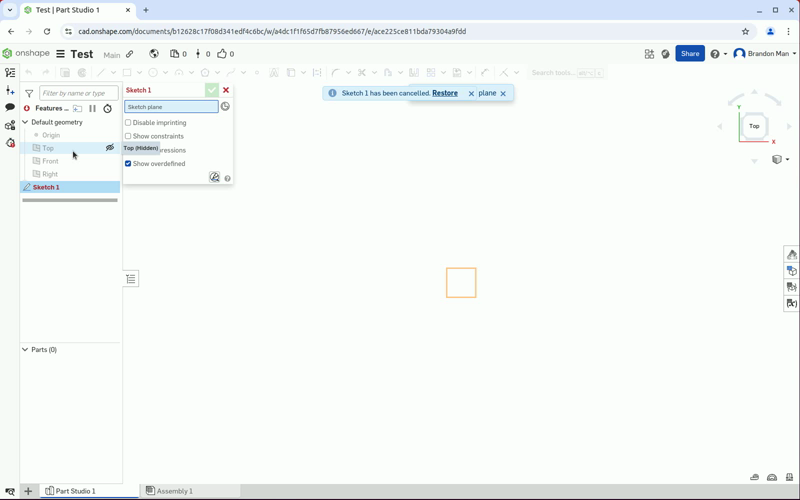
click(73, 150)
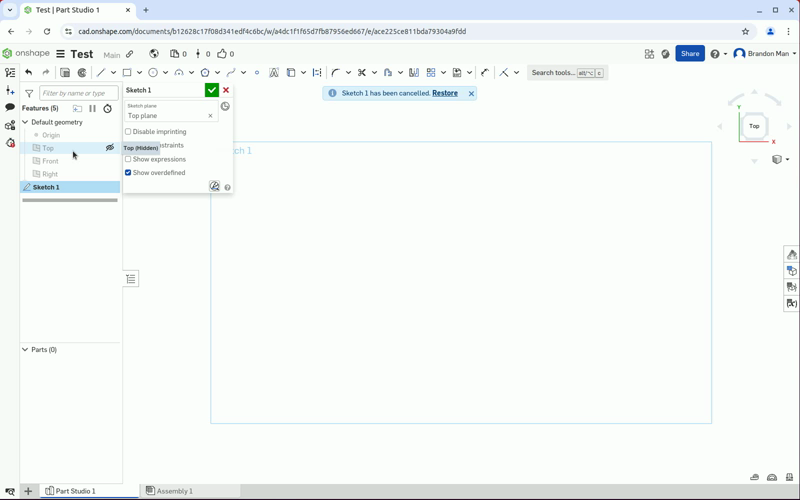
mouse_move(73, 352)
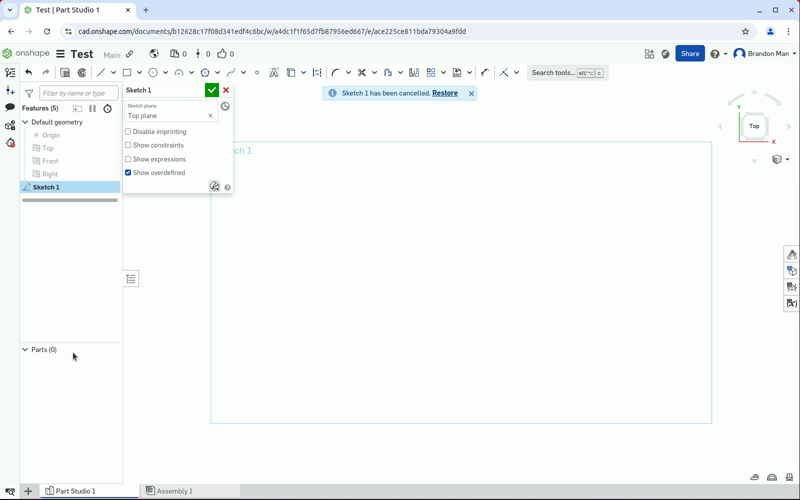
key(y)
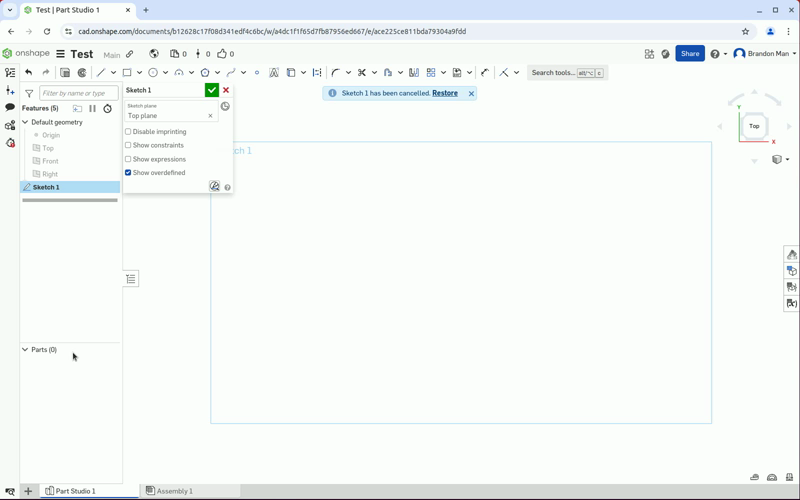
key(l)
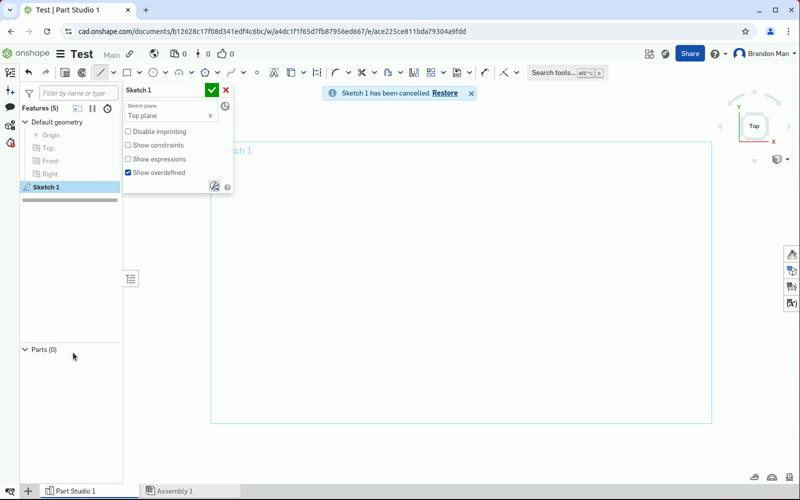
key_down(shift)
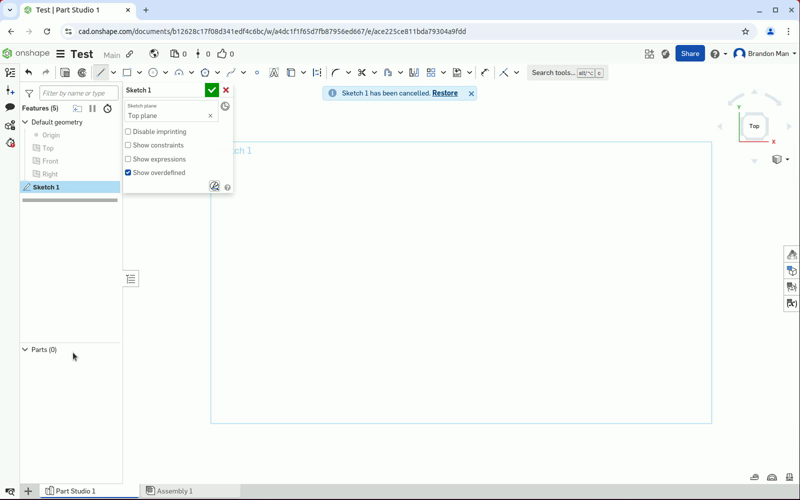
mouse_move(396, 387)
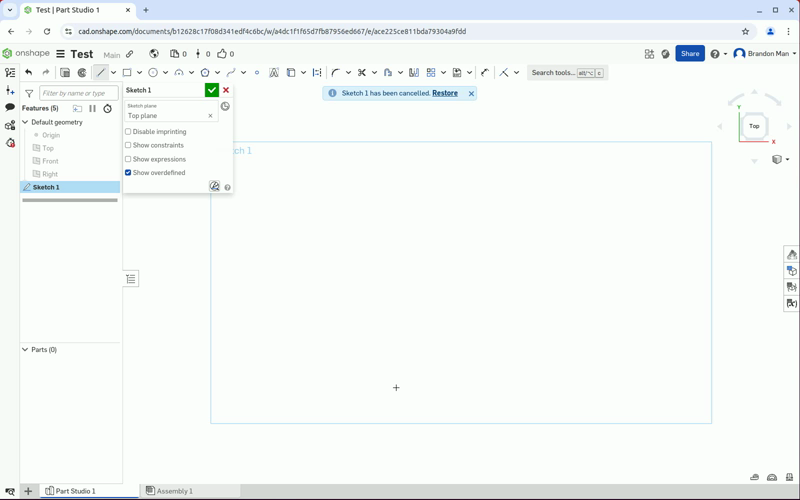
click(396, 387)
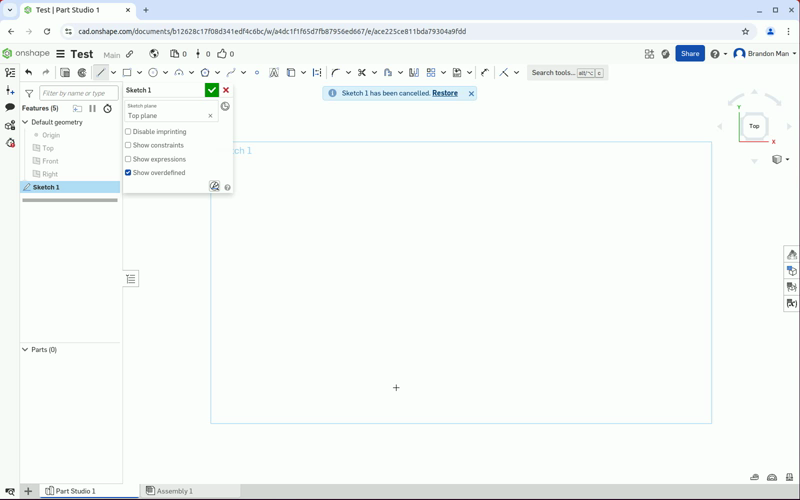
key_up(shift)
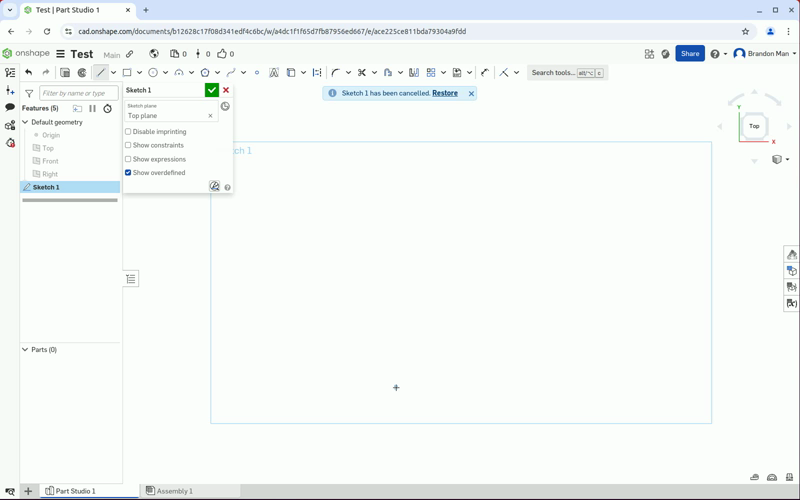
key_down(shift)
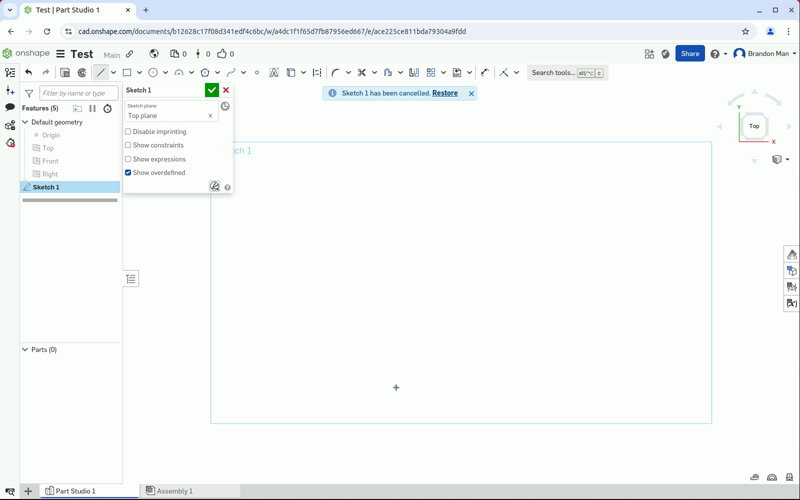
mouse_move(426, 387)
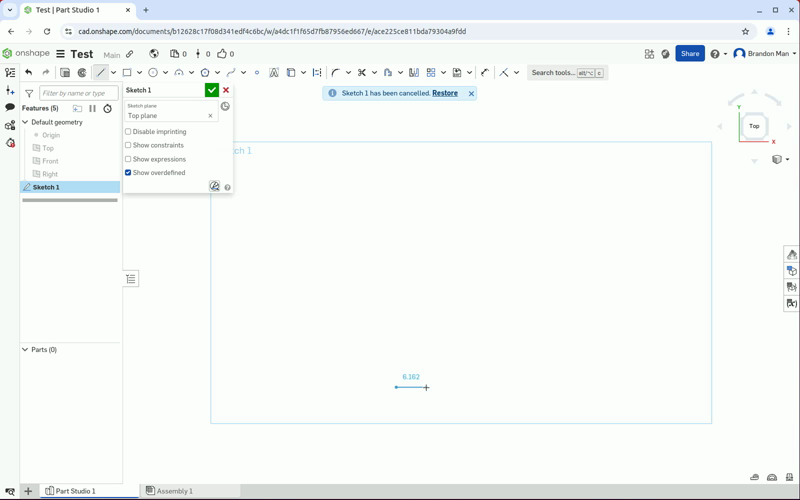
mouse_move(444, 387)
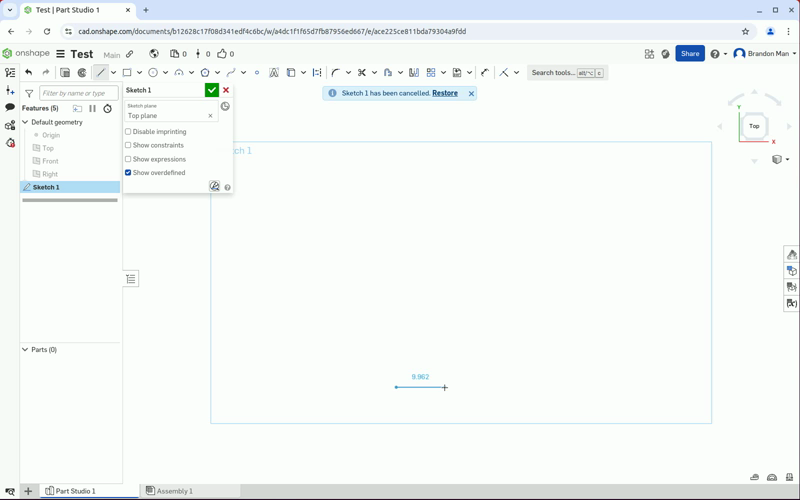
click(444, 387)
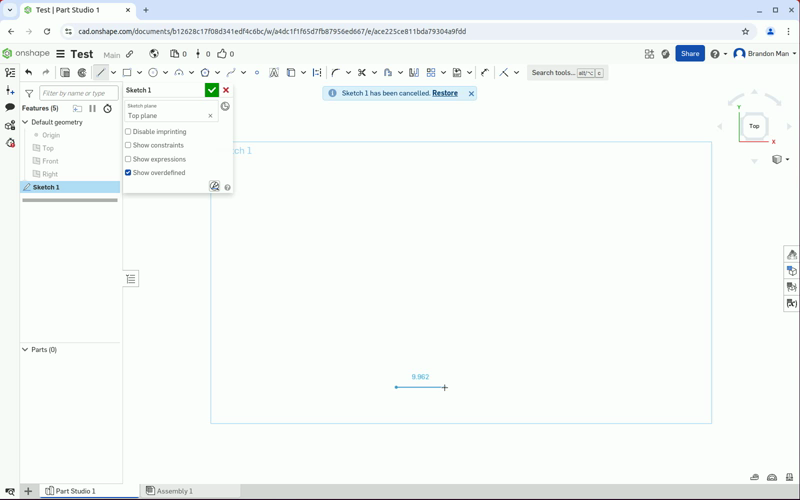
key_up(shift)
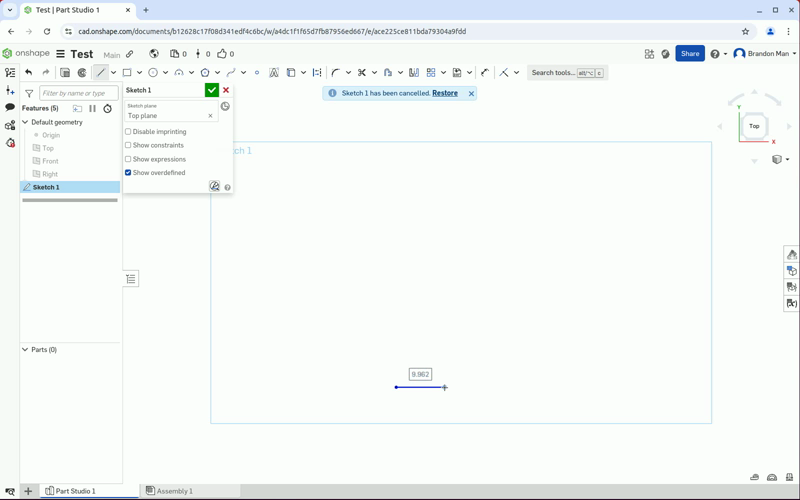
key_down(shift)
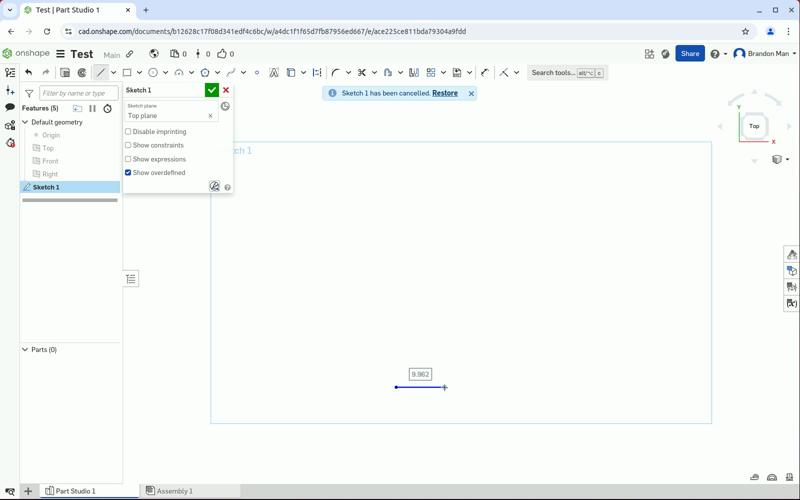
mouse_move(474, 387)
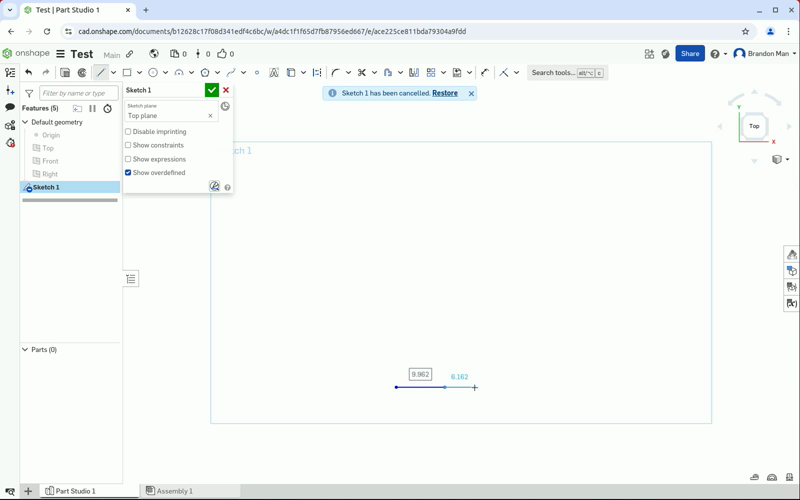
mouse_move(444, 369)
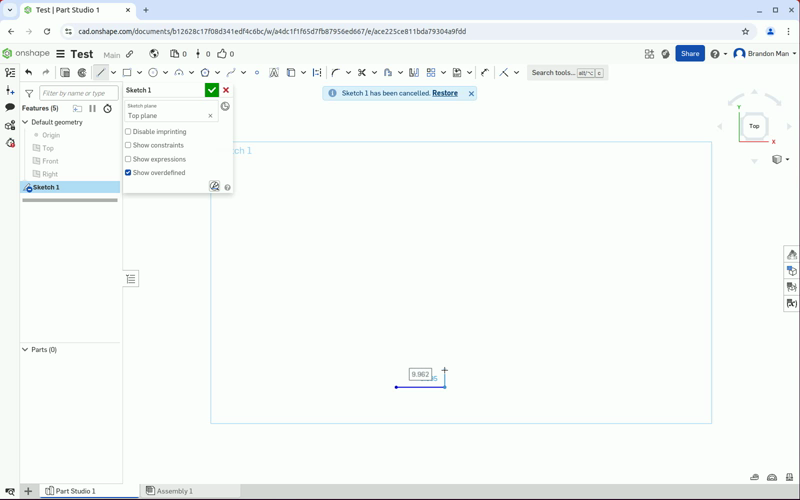
click(444, 369)
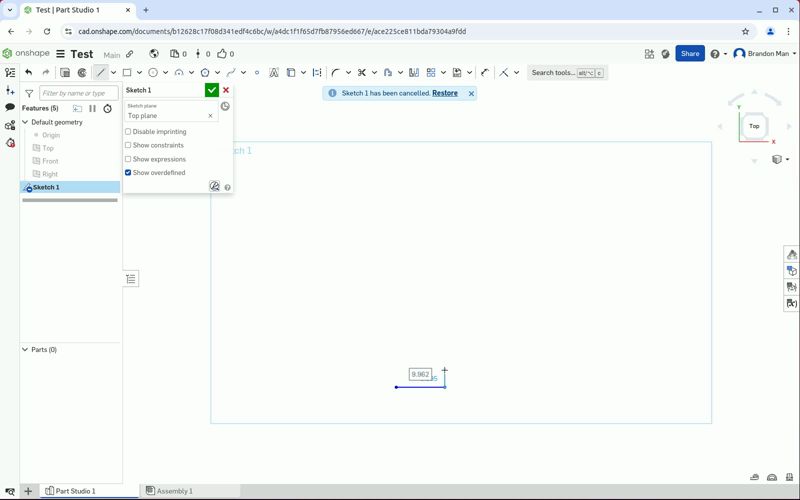
key_up(shift)
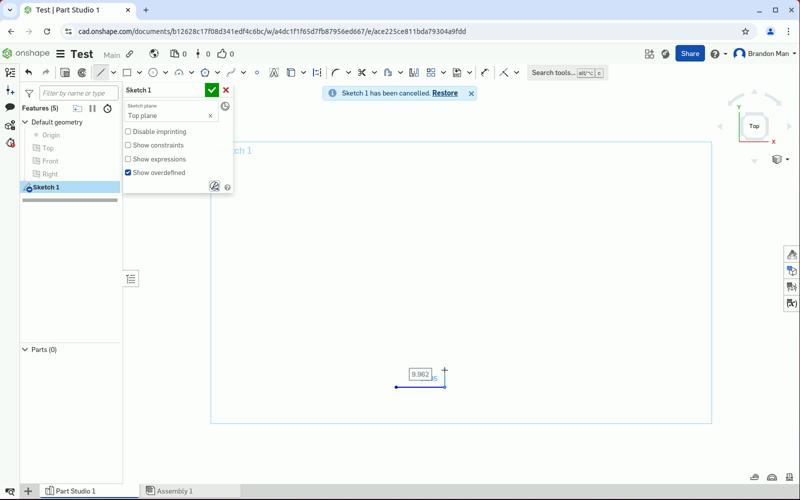
key_down(shift)
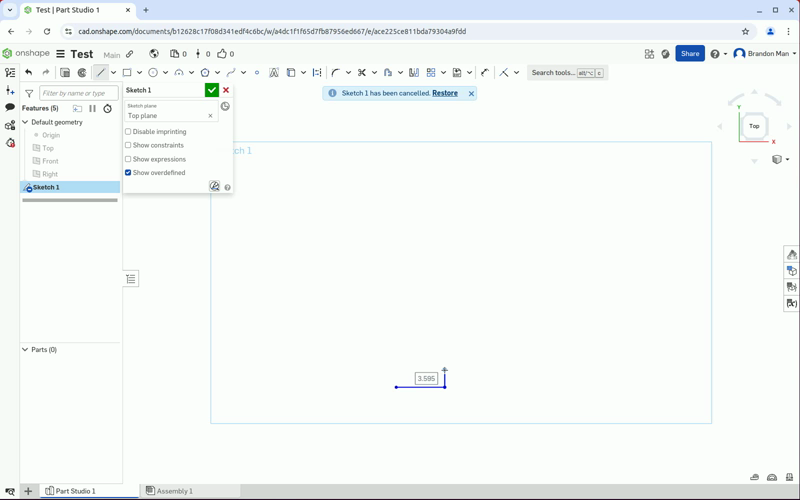
mouse_move(474, 369)
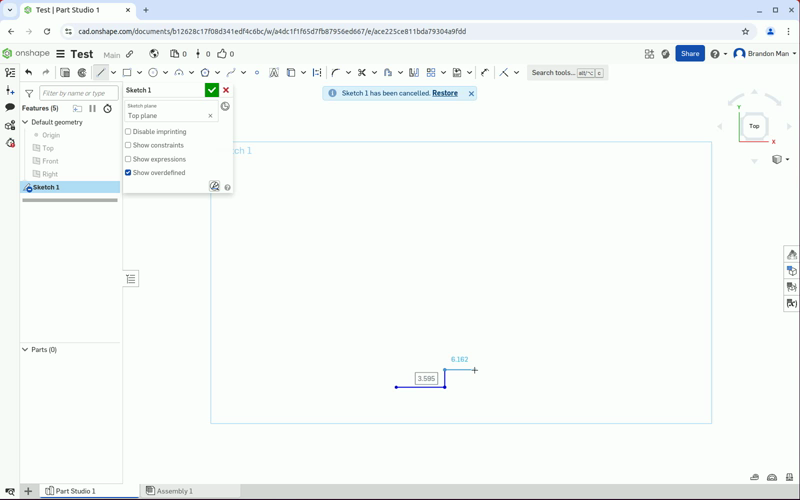
mouse_move(420, 369)
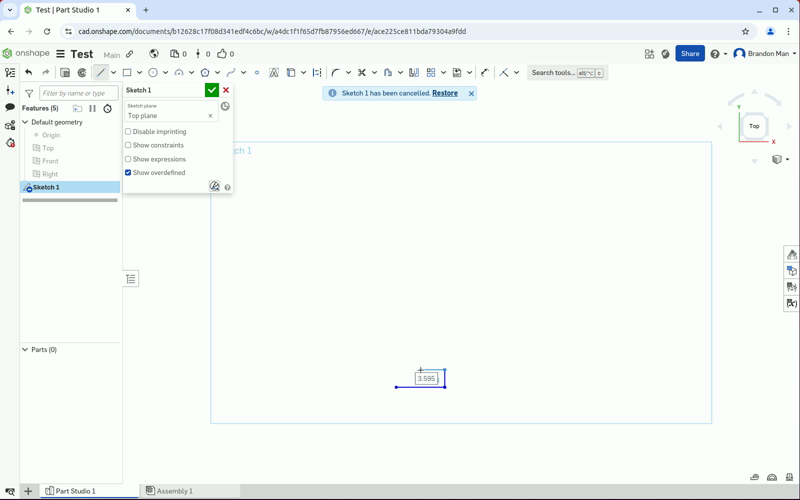
click(420, 369)
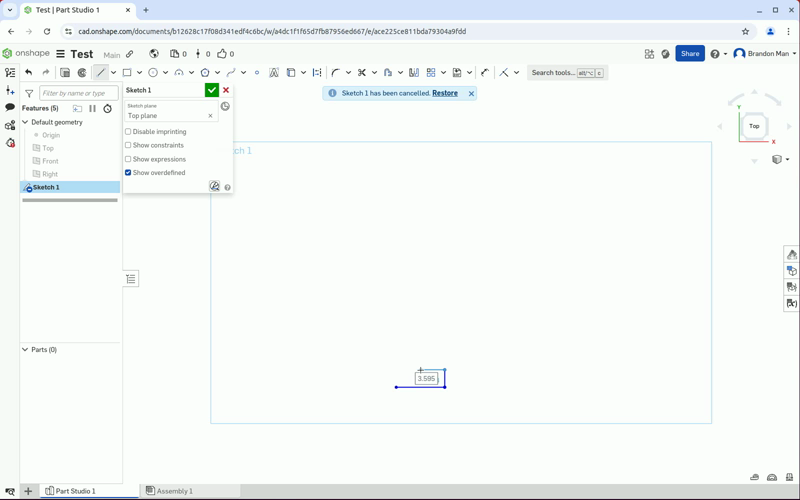
key_up(shift)
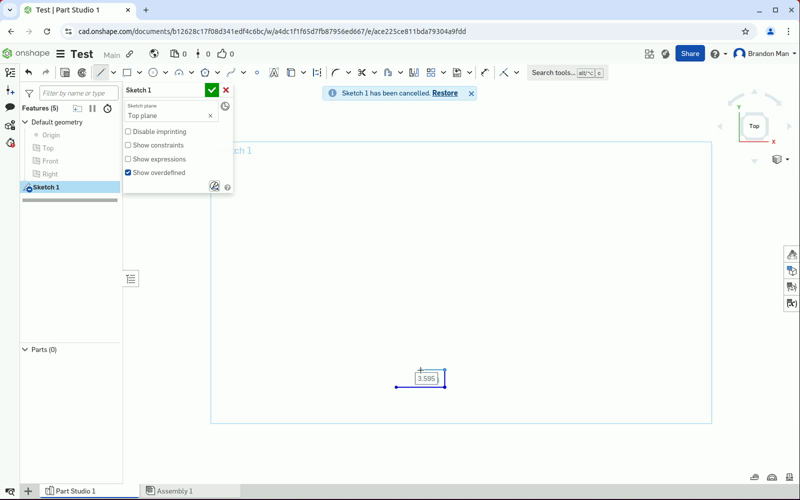
key_down(shift)
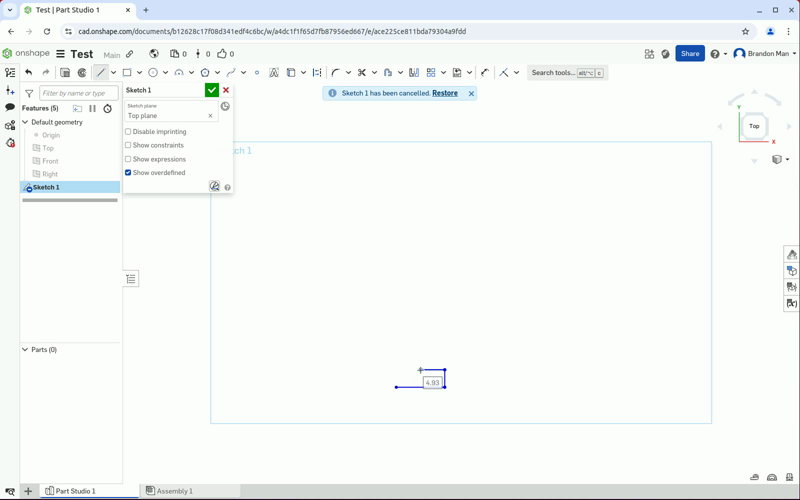
mouse_move(450, 369)
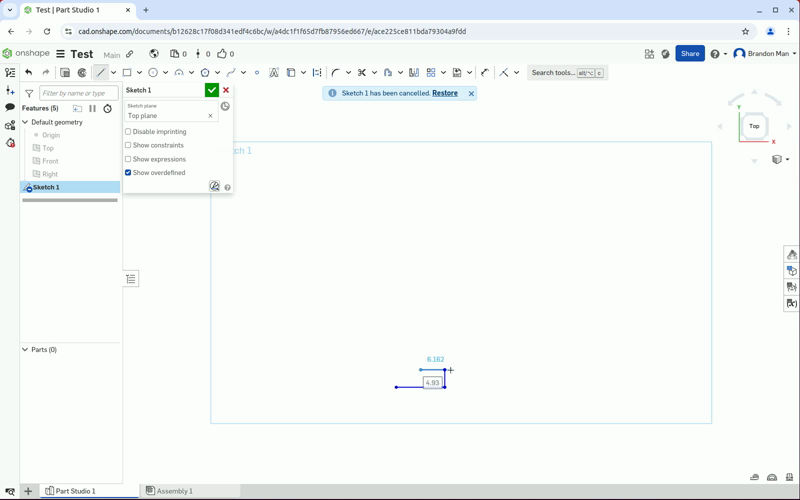
mouse_move(396, 369)
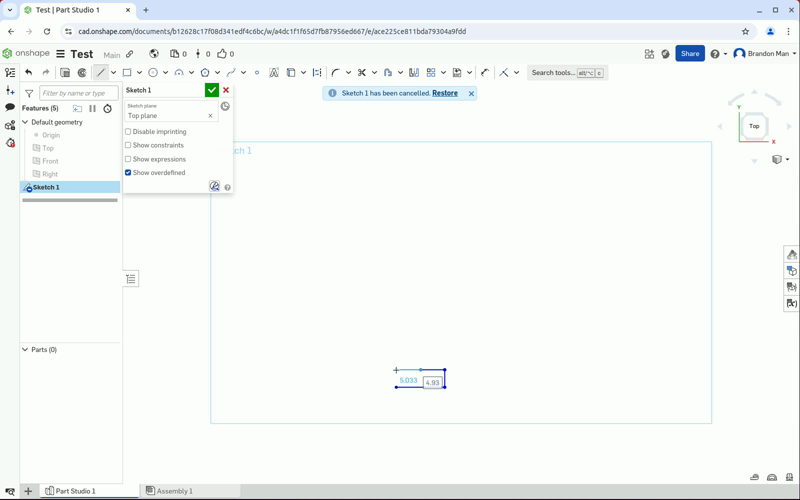
click(396, 369)
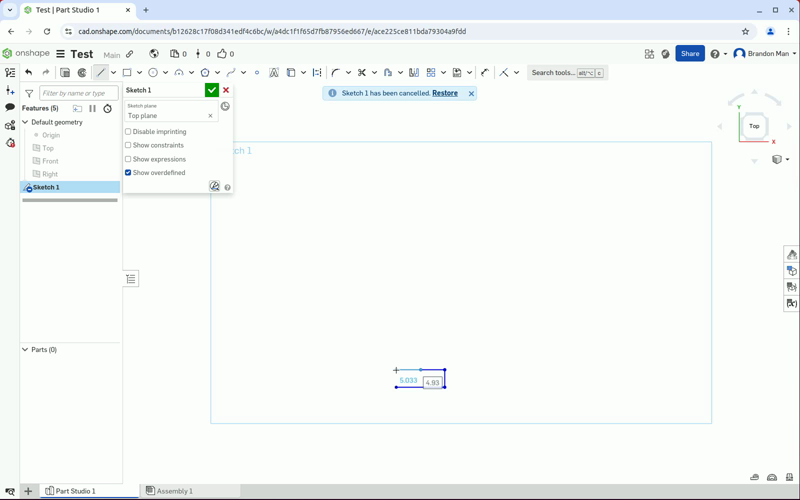
key_up(shift)
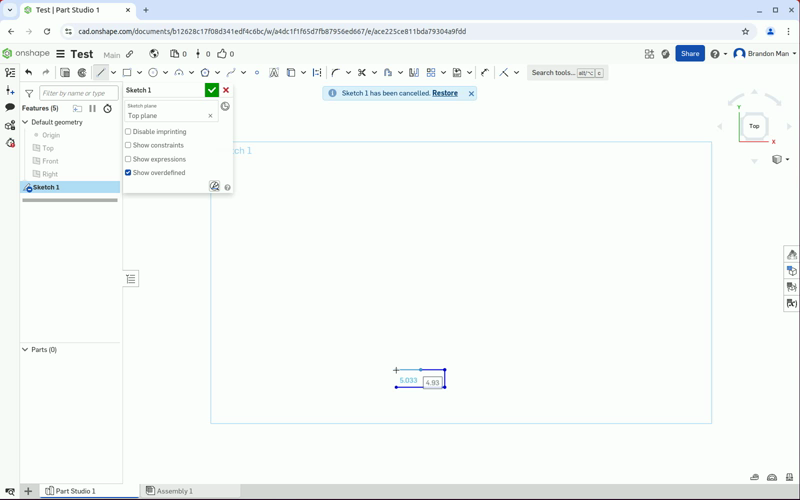
mouse_move(426, 369)
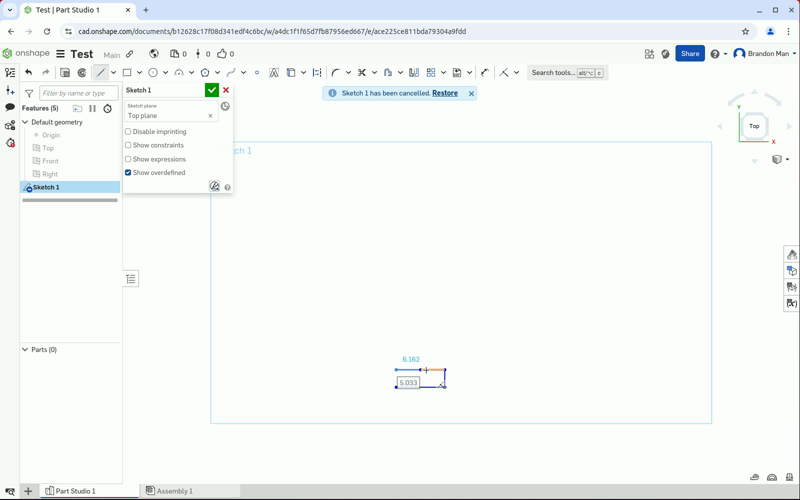
key_down(shift)
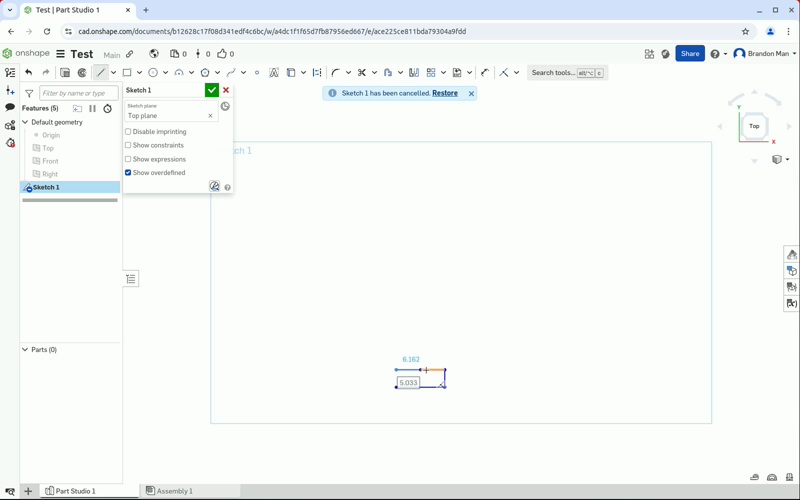
mouse_move(396, 387)
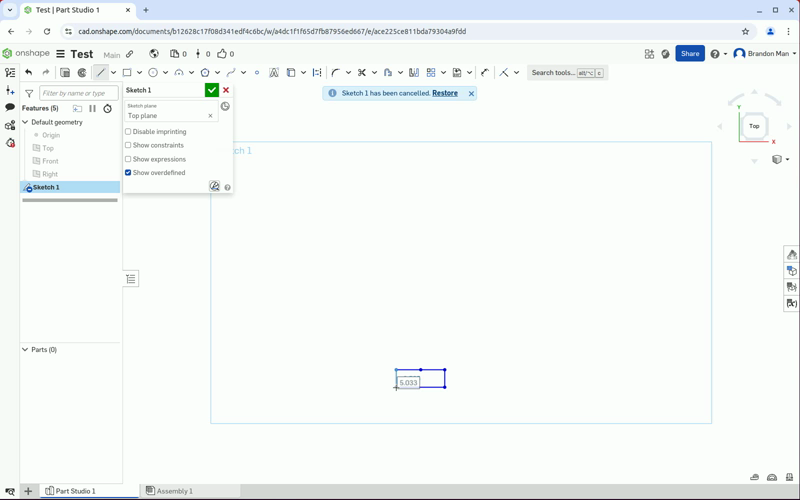
key_up(shift)
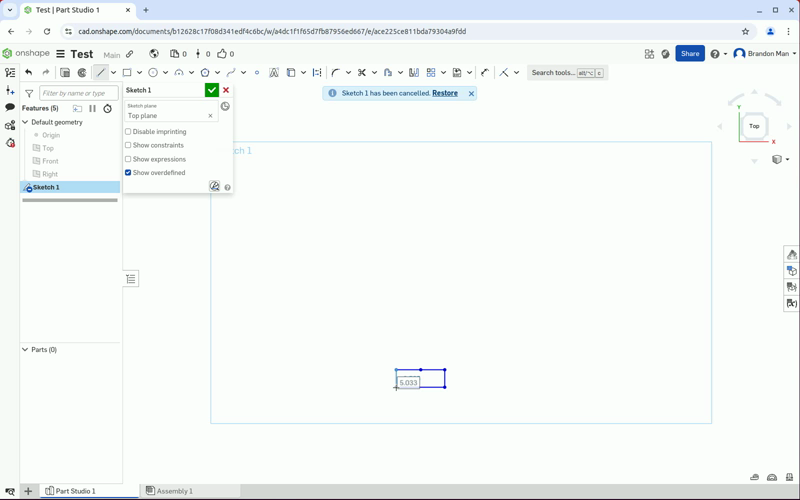
click(396, 387)
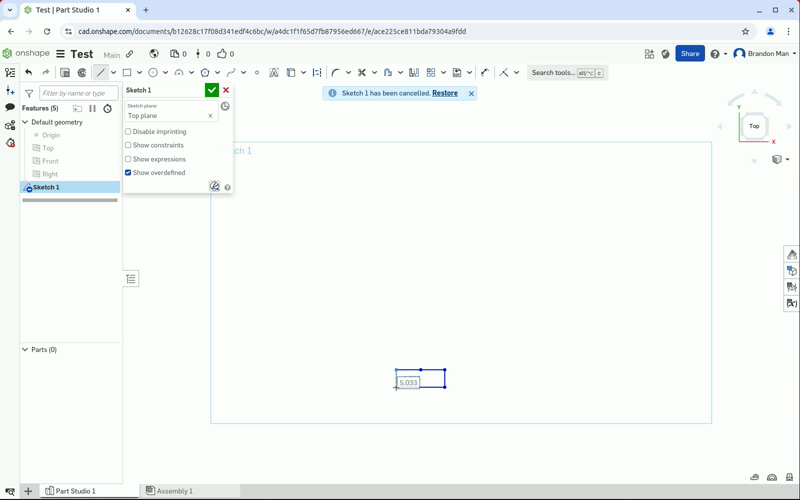
key(esc)
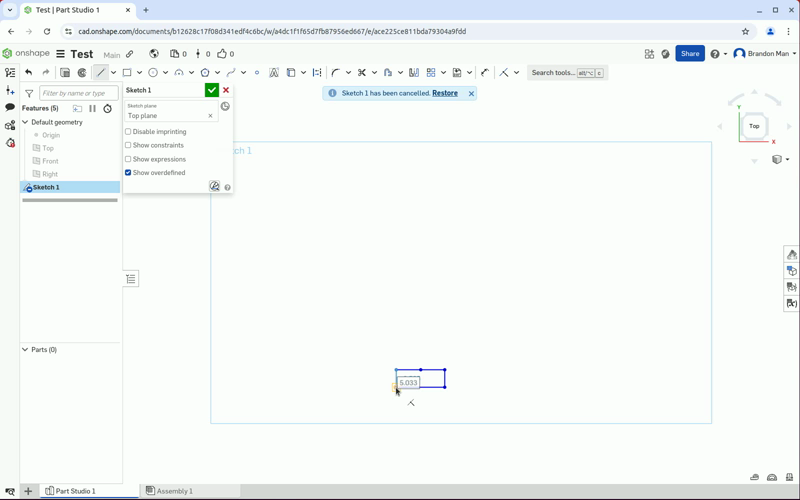
mouse_move(439, 384)
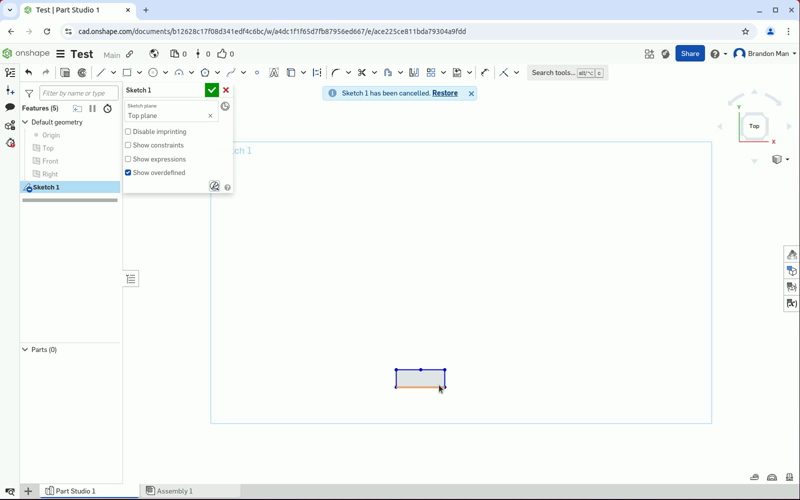
scroll(6)
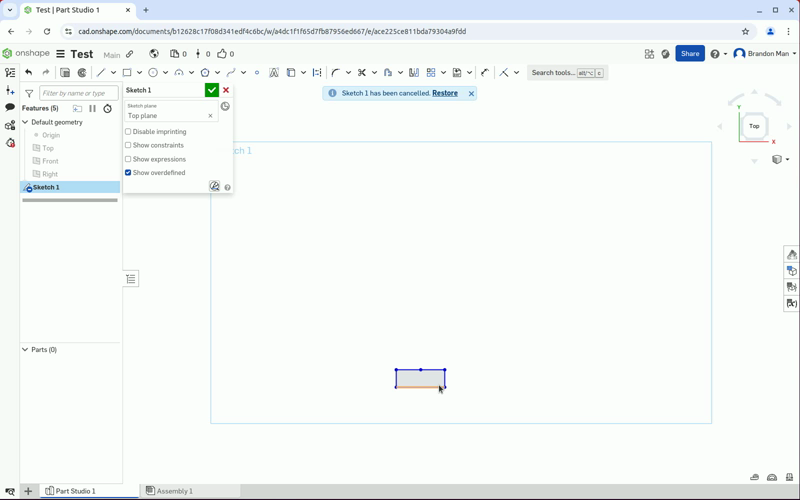
scroll(6)
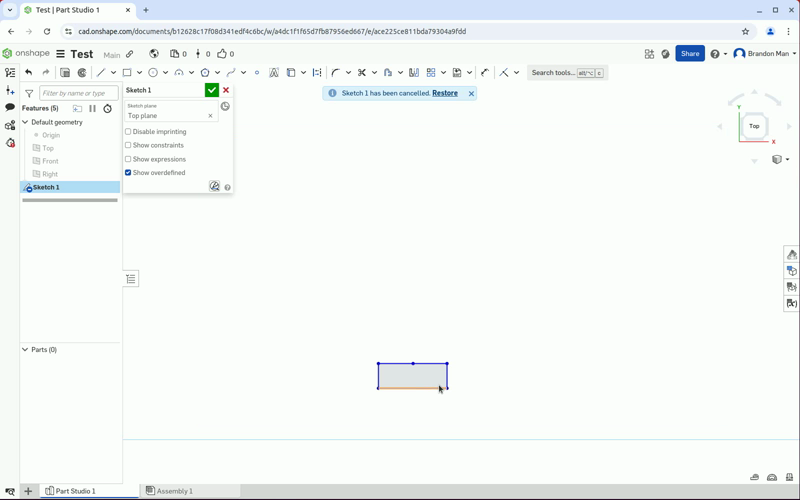
scroll(6)
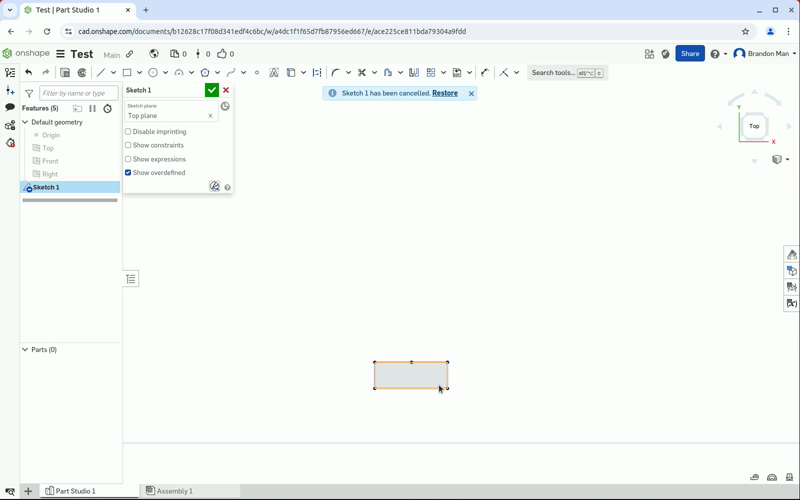
scroll(6)
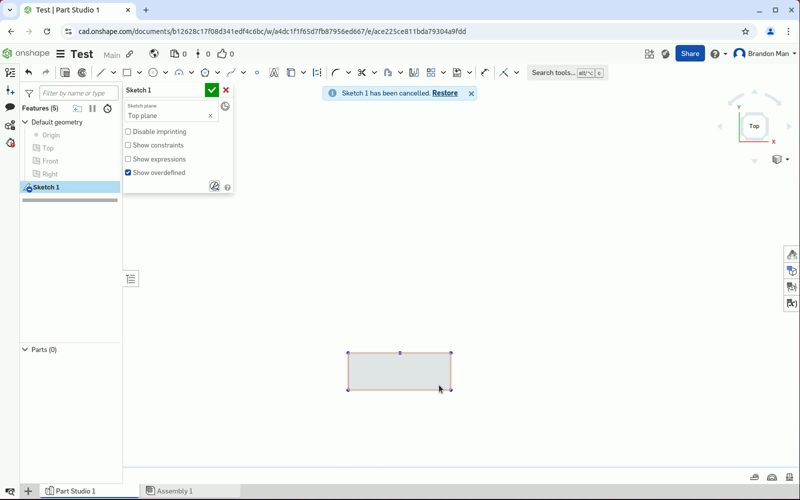
scroll(6)
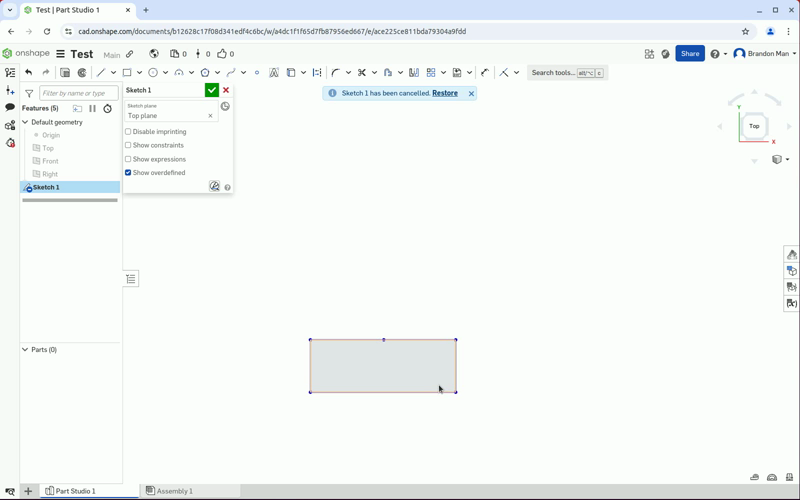
scroll(6)
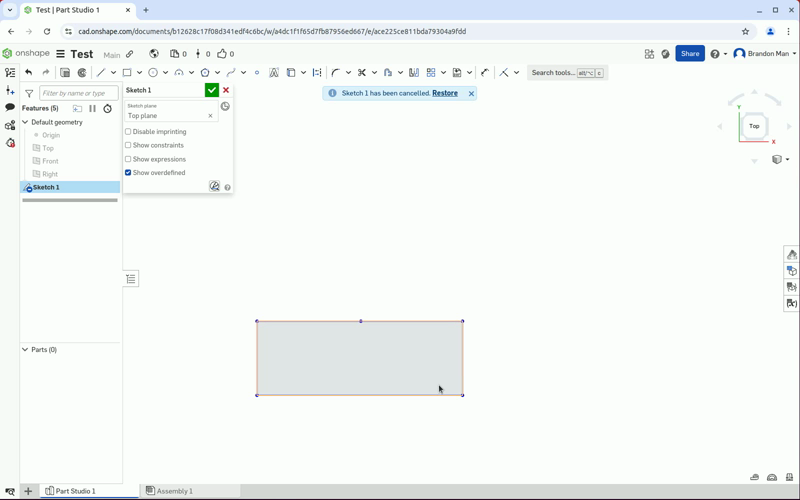
scroll(6)
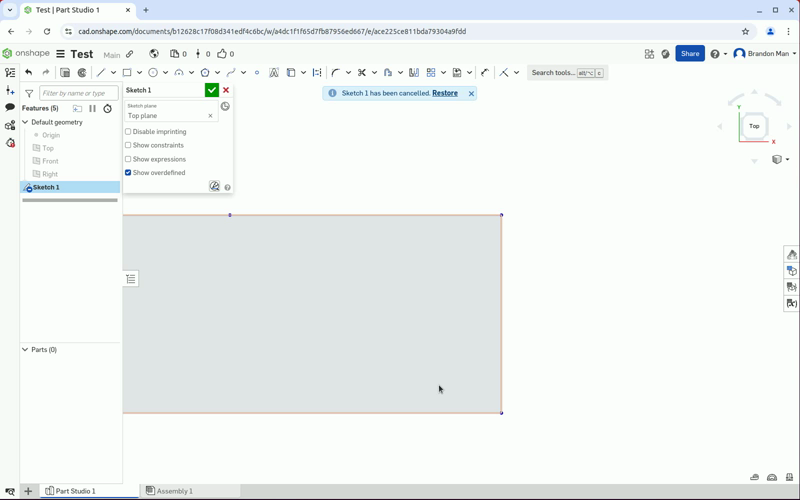
click(439, 384)
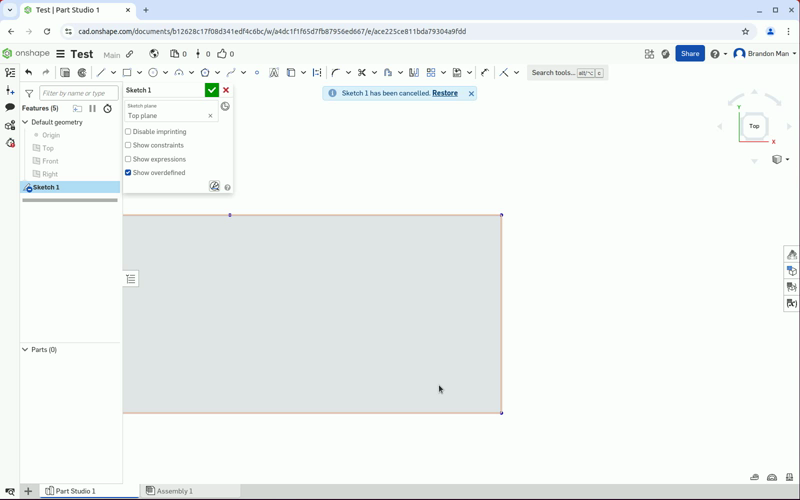
scroll(-6)
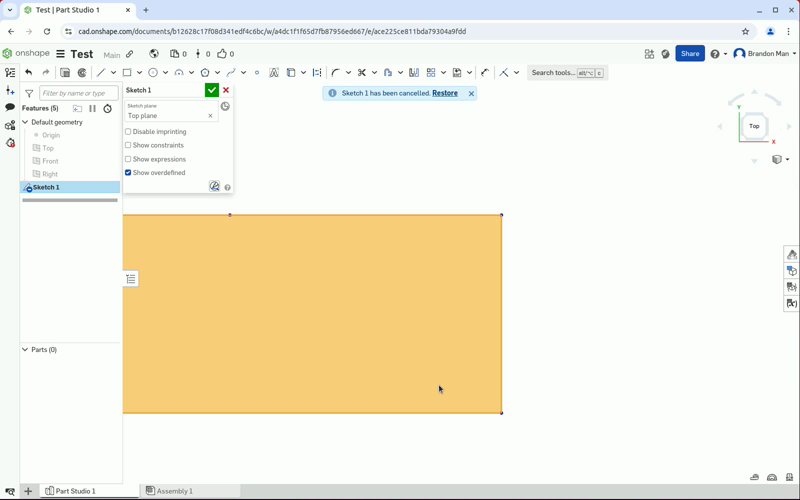
scroll(-6)
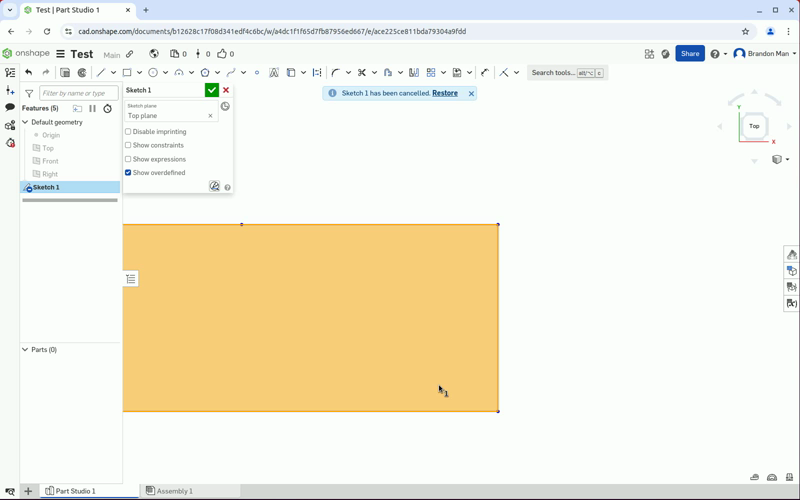
scroll(-6)
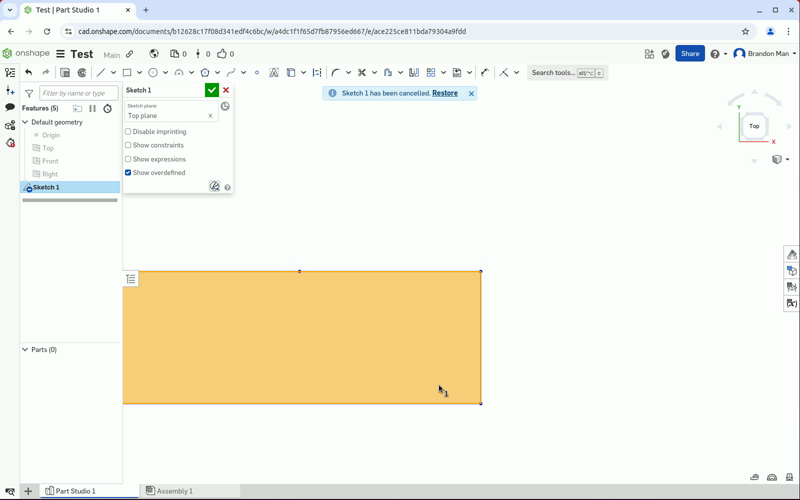
scroll(-6)
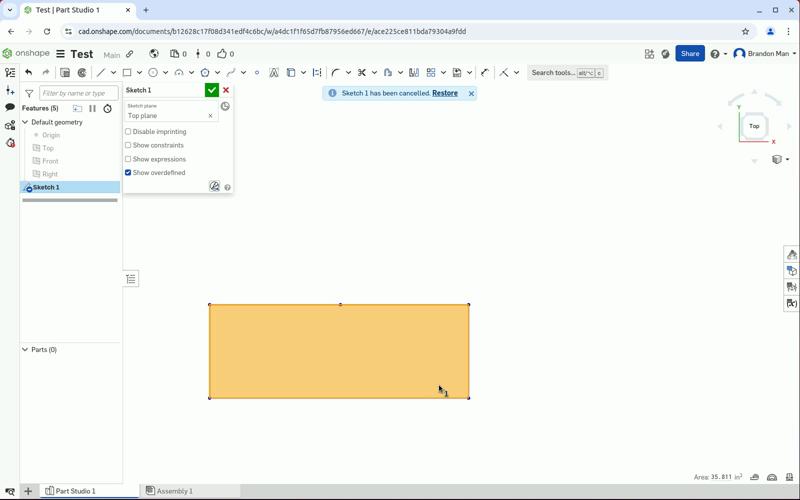
scroll(-6)
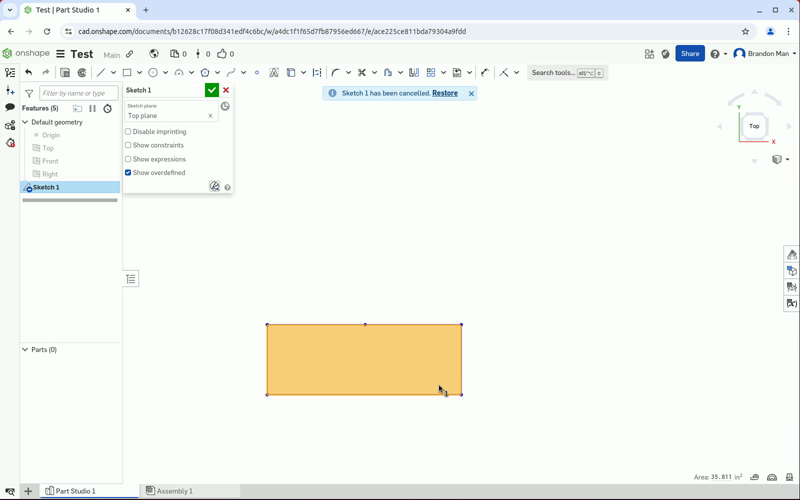
scroll(-6)
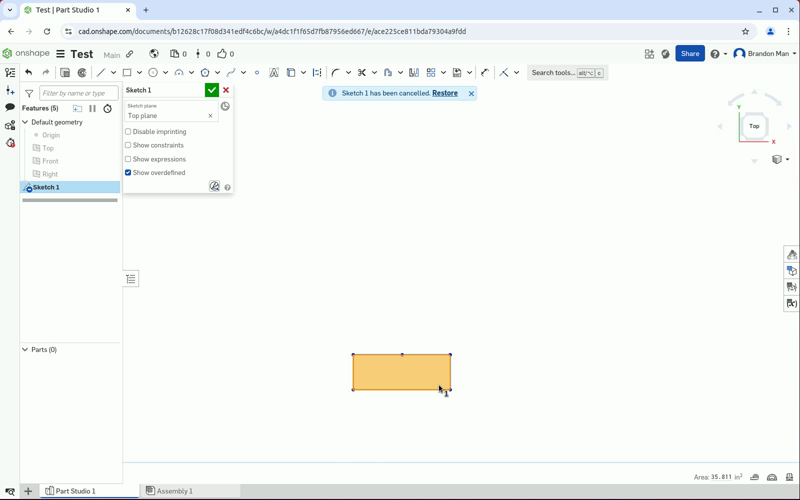
scroll(-6)
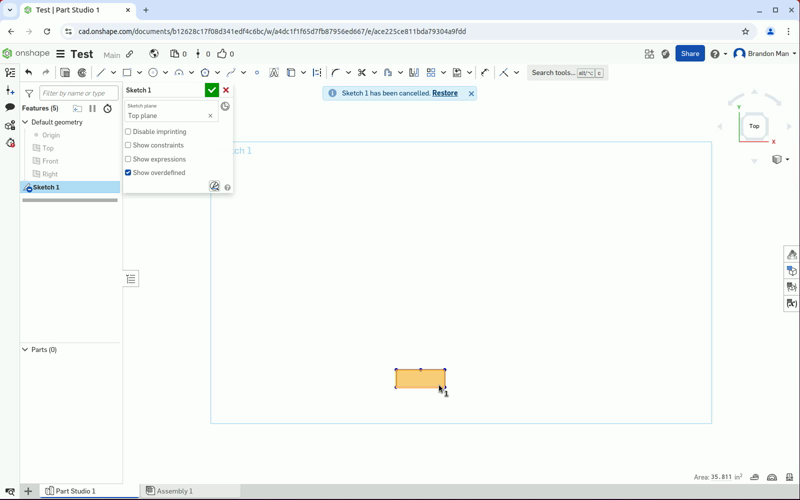
mouse_move(73, 352)
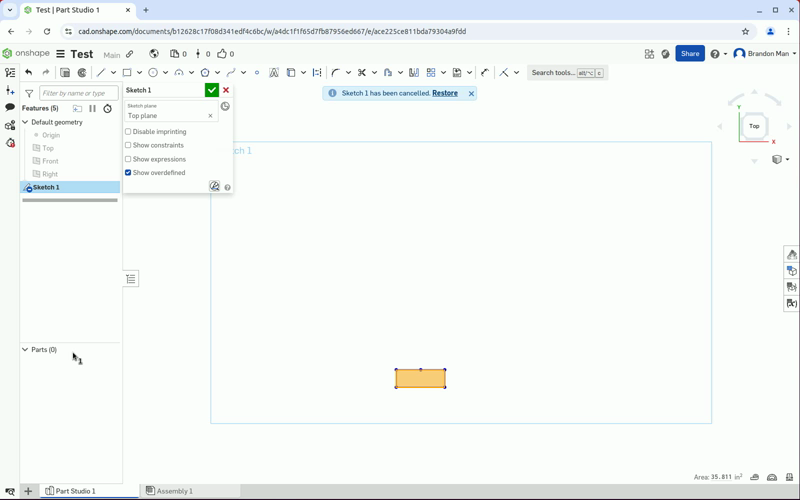
key(shift+y)
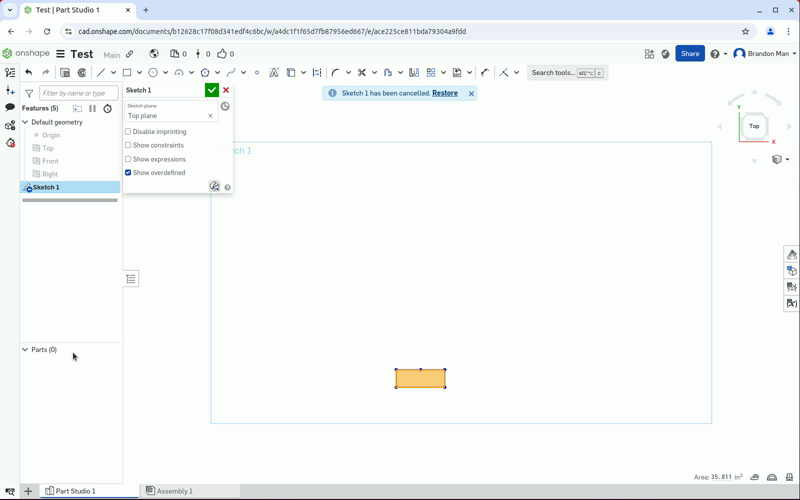
key(shift+e)
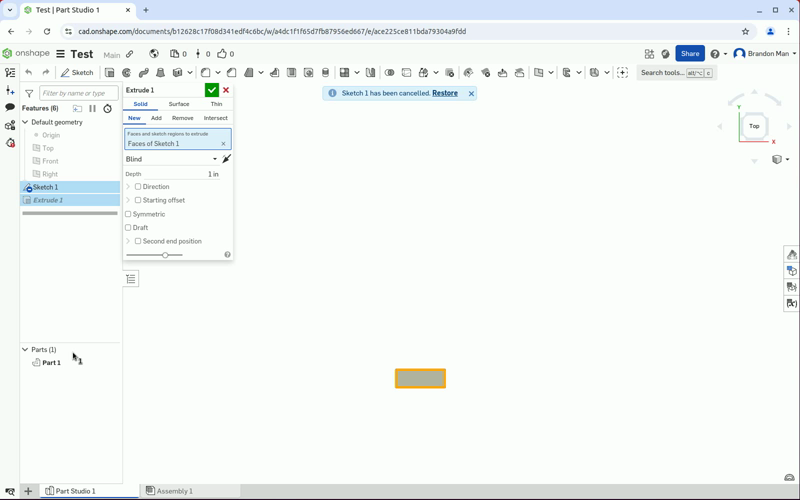
mouse_move(143, 106)
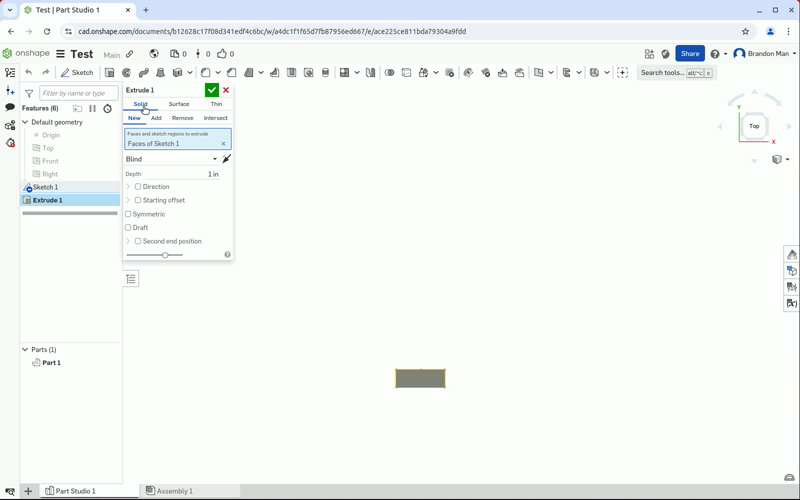
click(143, 106)
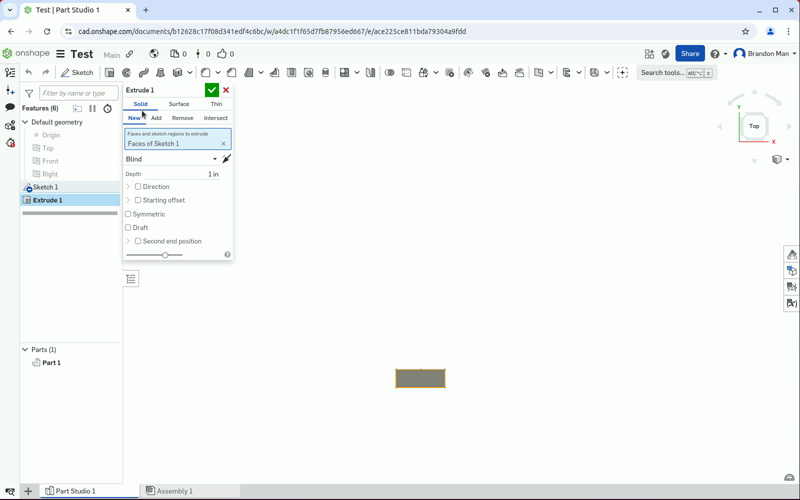
mouse_move(137, 120)
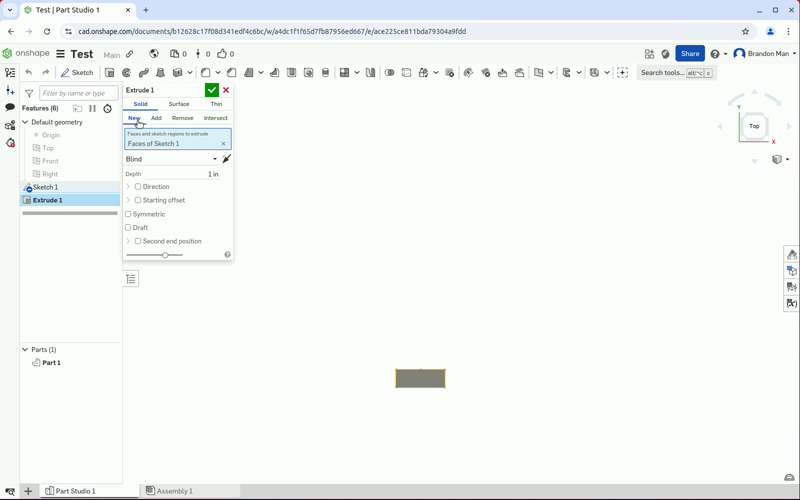
click(137, 120)
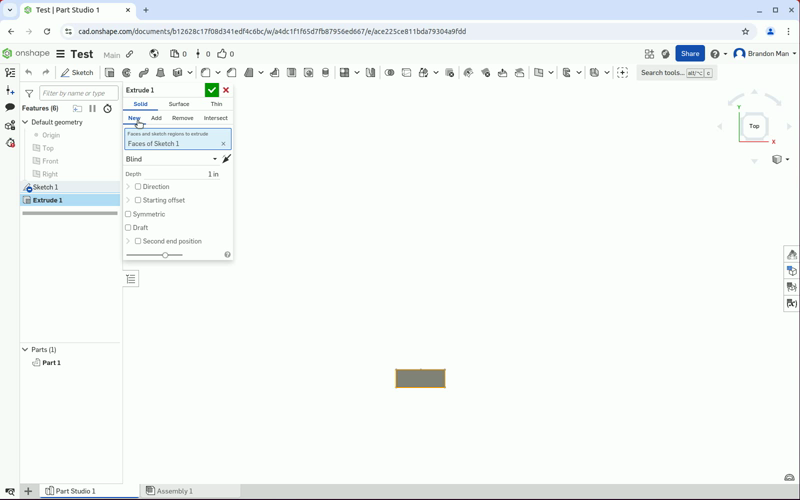
key(tab, 4)
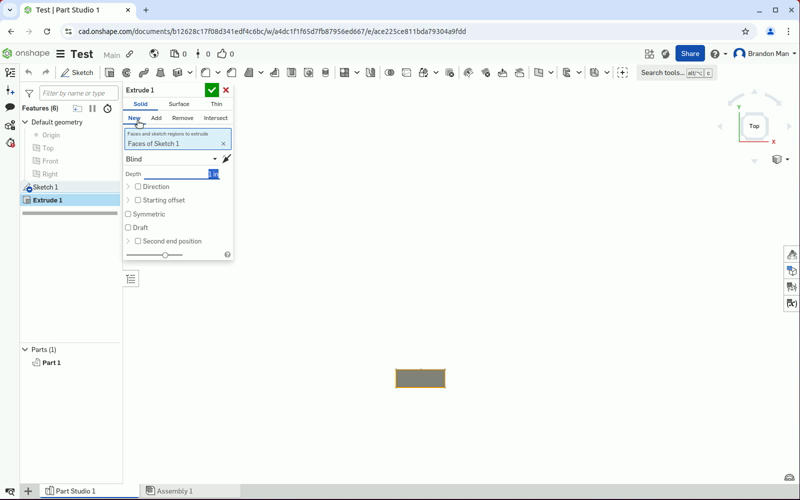
text(3.611)
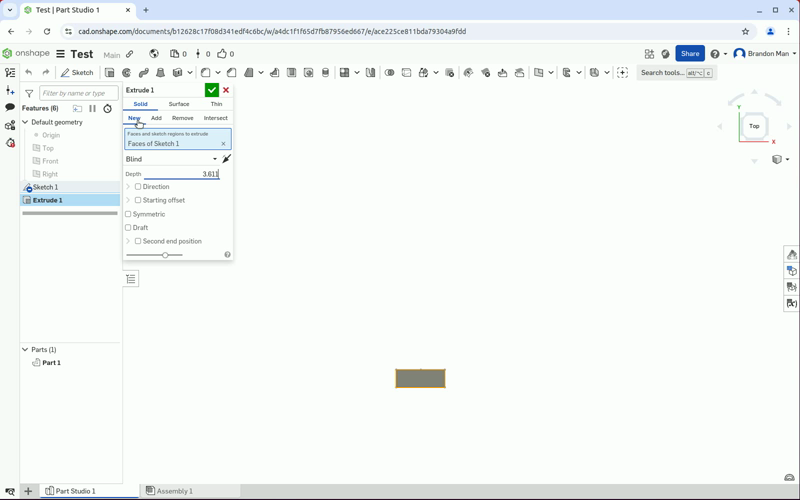
key(enter)
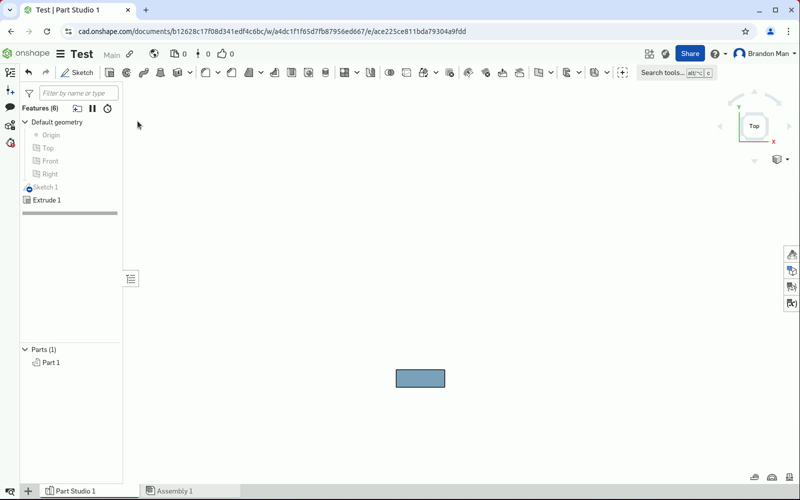
key(shift+h)
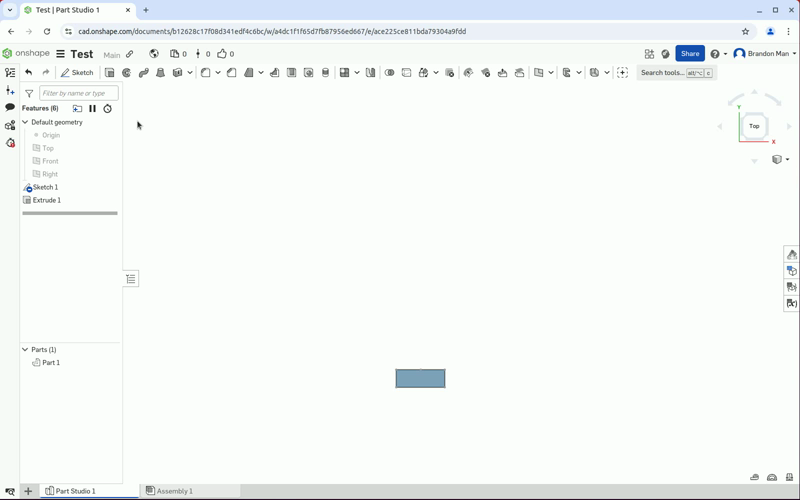
key(shift+h)
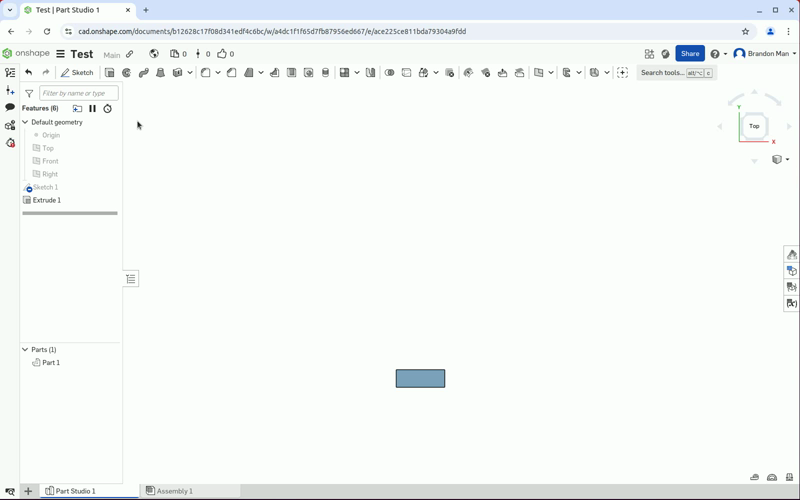
mouse_move(73, 189)
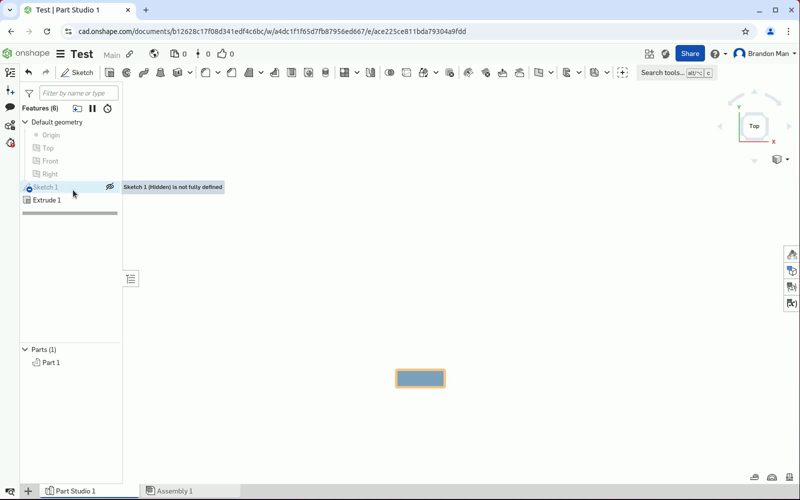
click(73, 189)
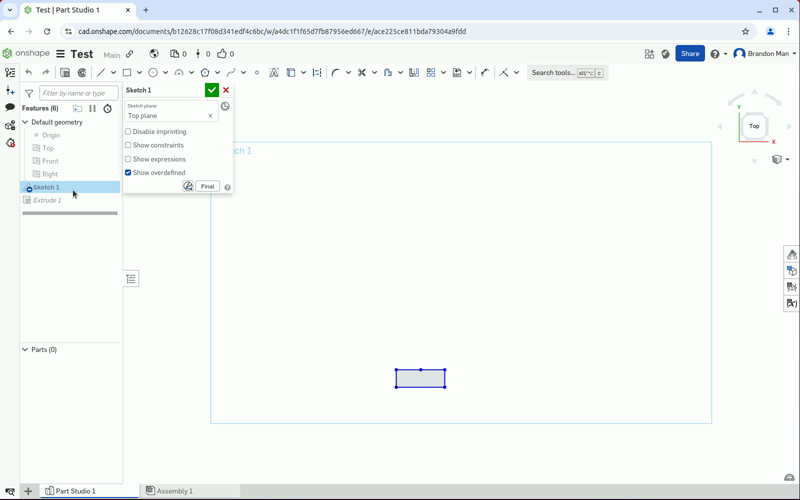
mouse_move(229, 92)
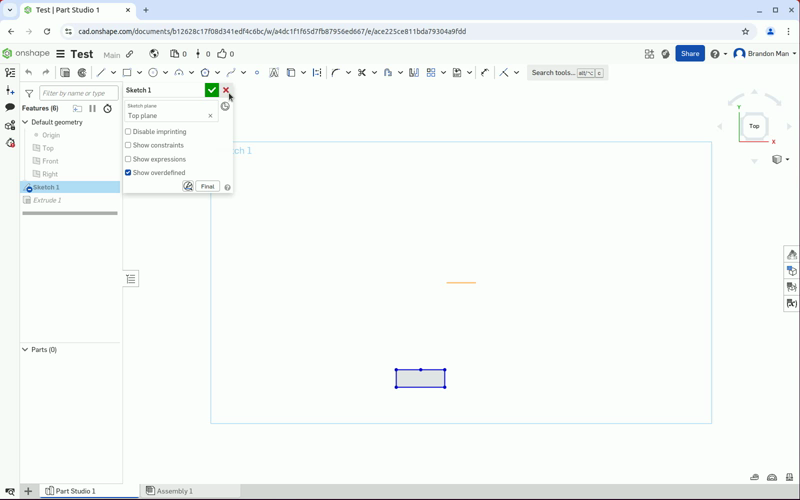
click(229, 92)
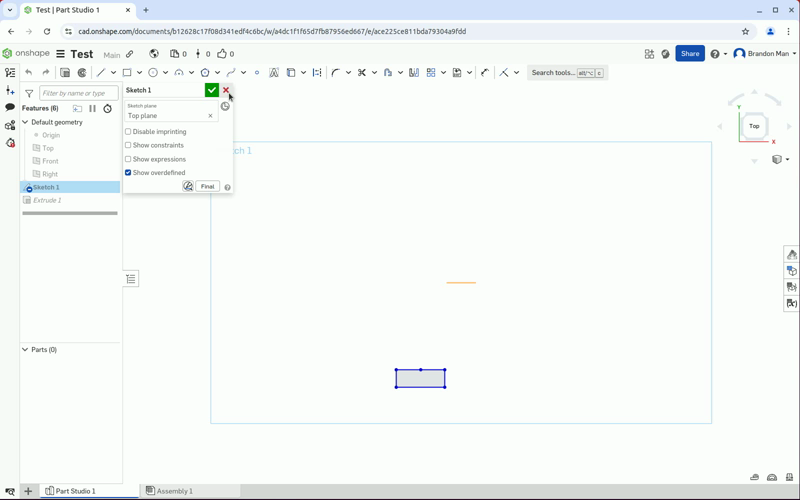
key(shift+s)
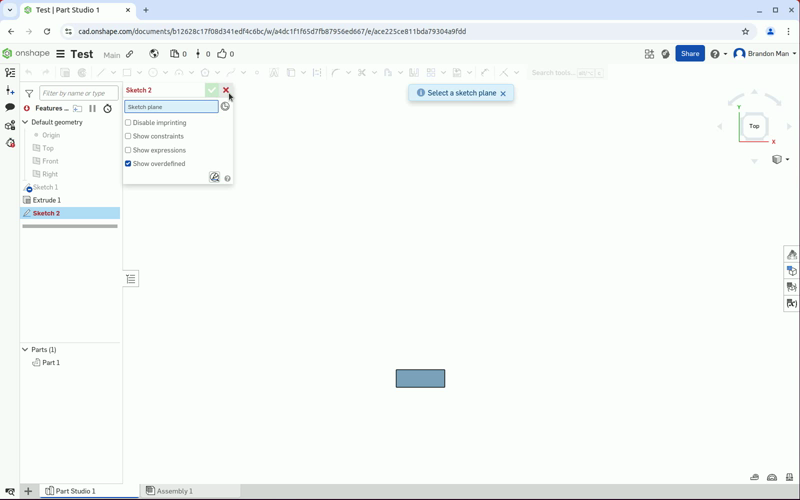
mouse_move(73, 150)
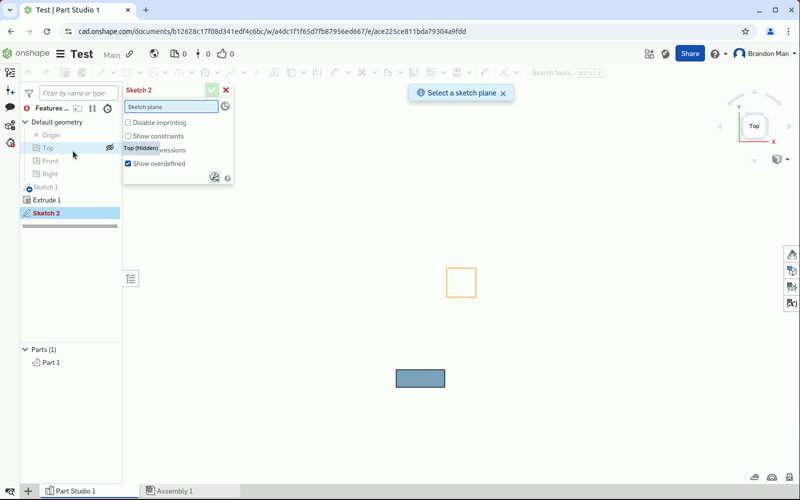
click(73, 150)
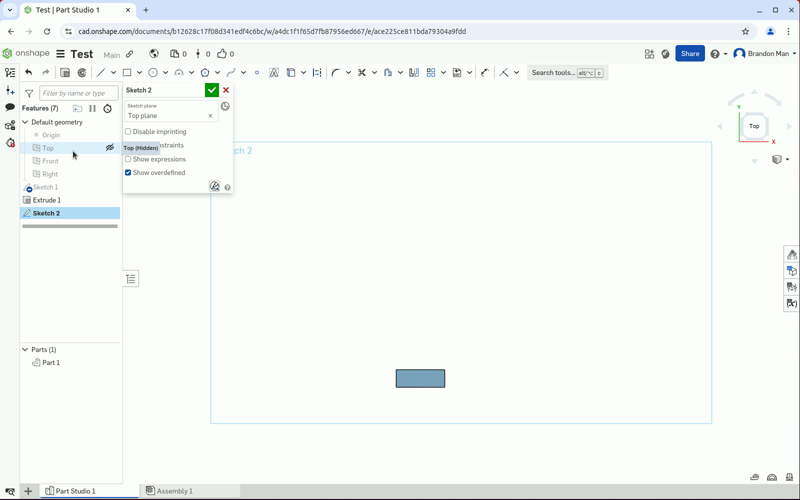
mouse_move(73, 352)
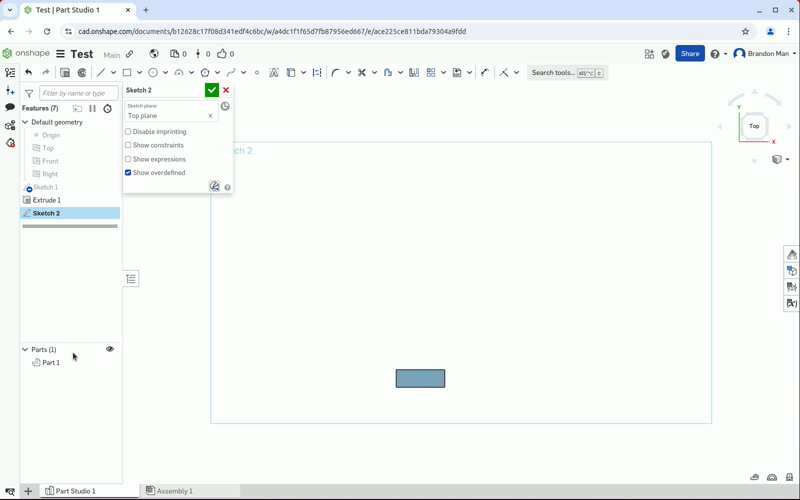
key(y)
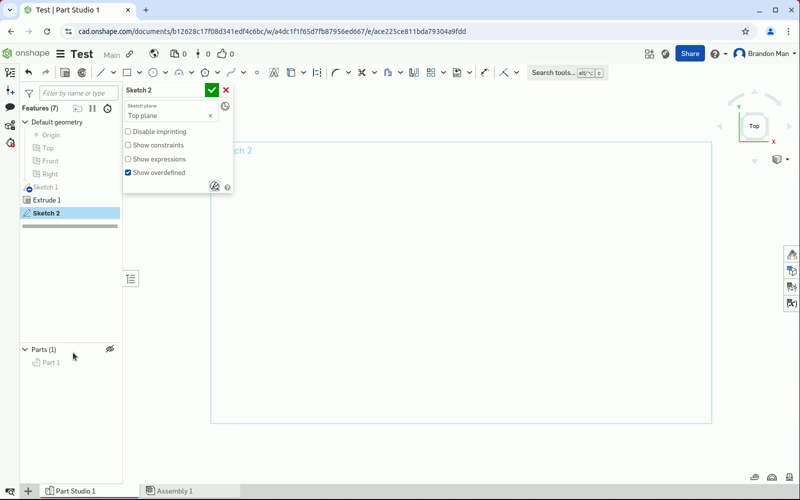
key(l)
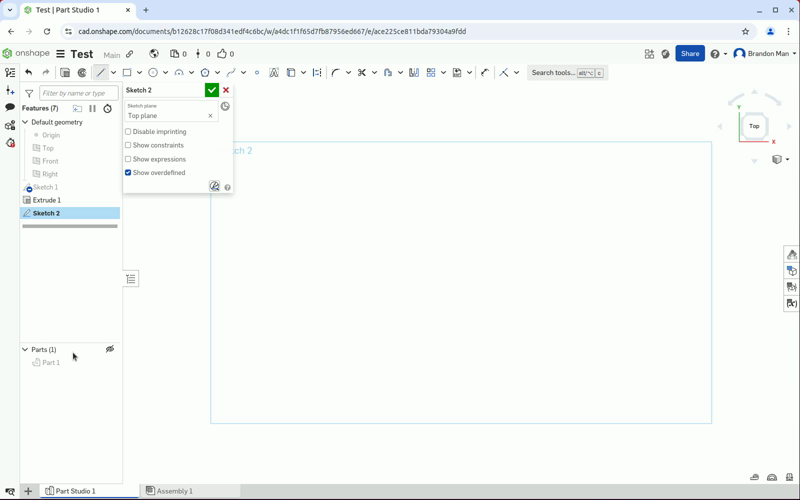
key_down(shift)
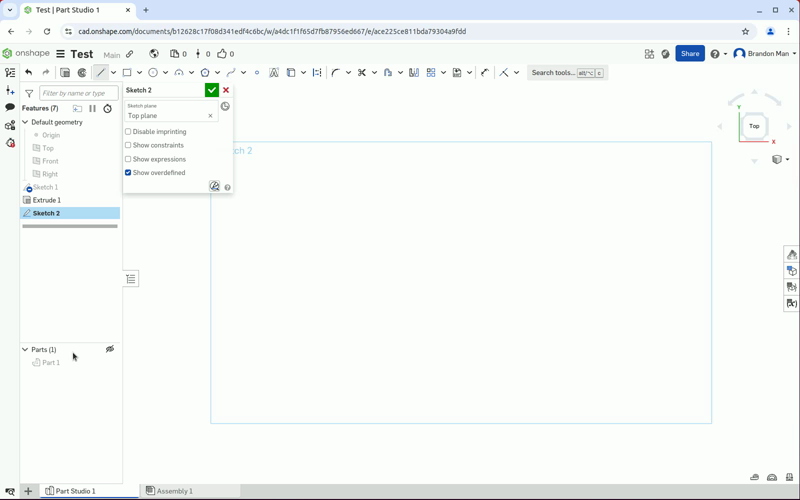
mouse_move(348, 369)
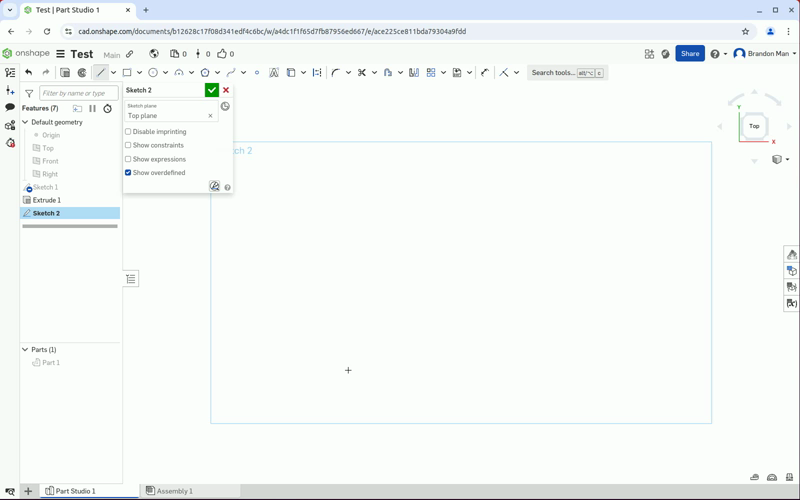
click(348, 369)
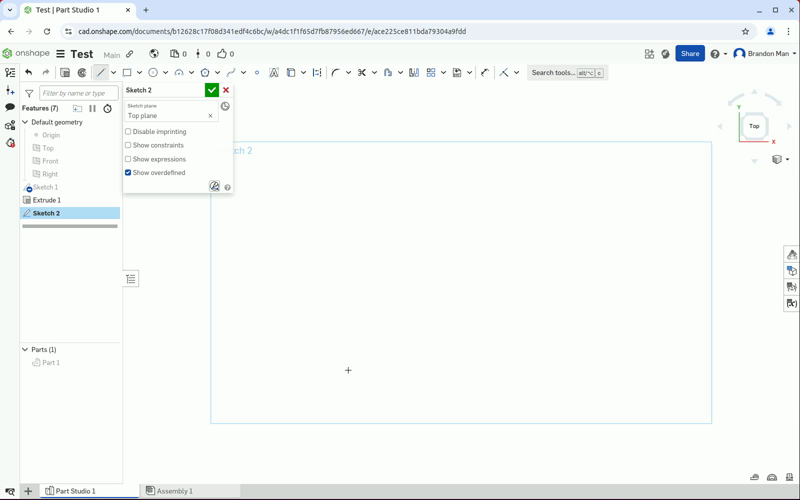
key_up(shift)
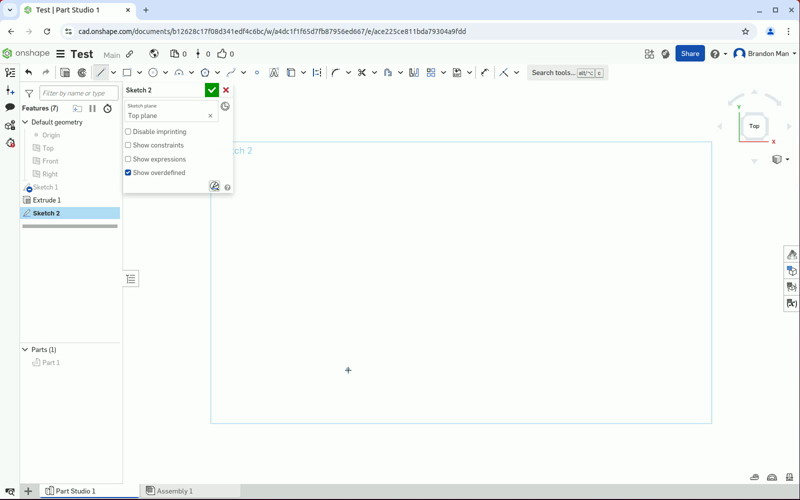
key_down(shift)
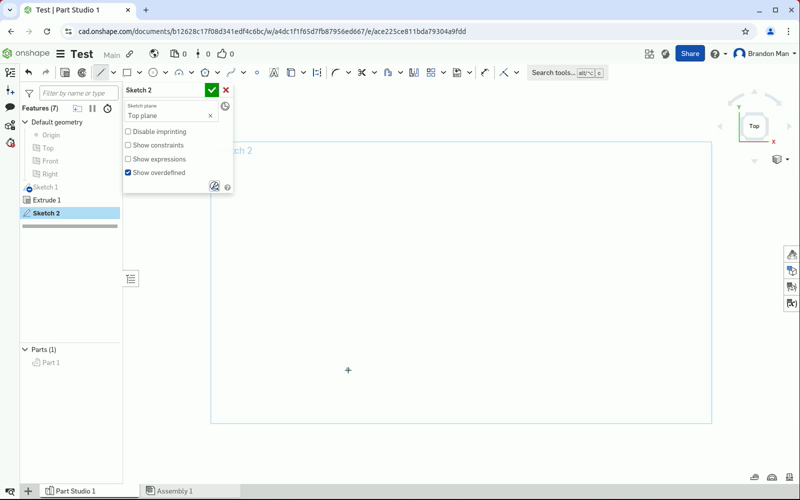
mouse_move(378, 369)
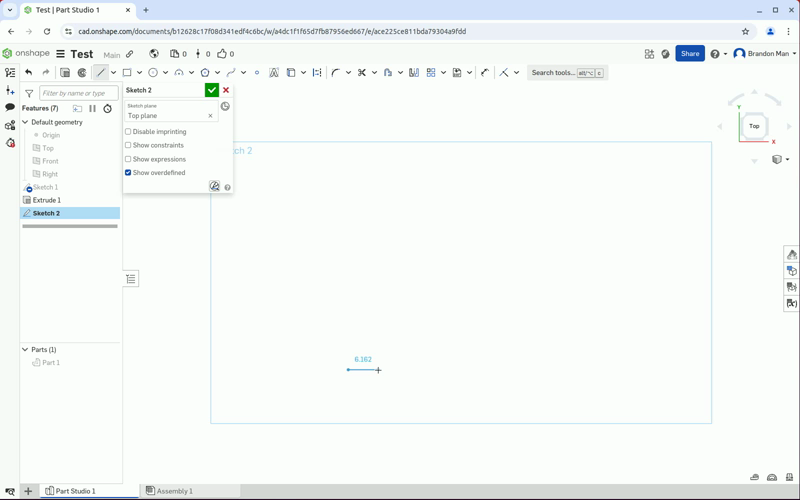
mouse_move(376, 369)
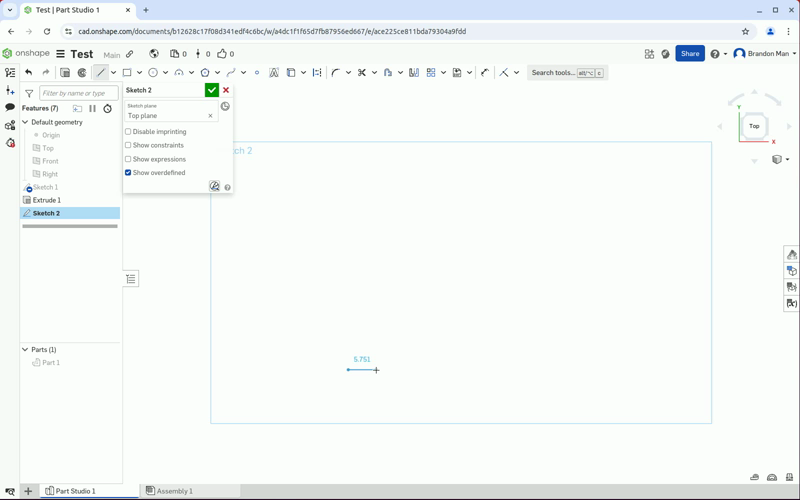
click(376, 369)
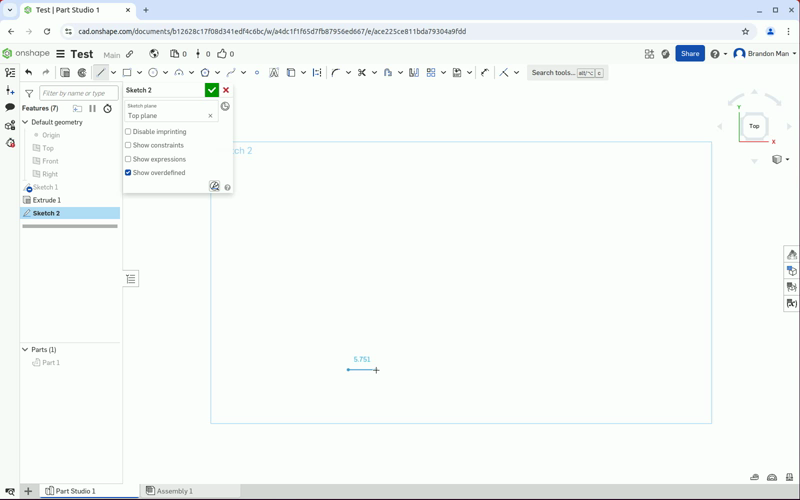
key_up(shift)
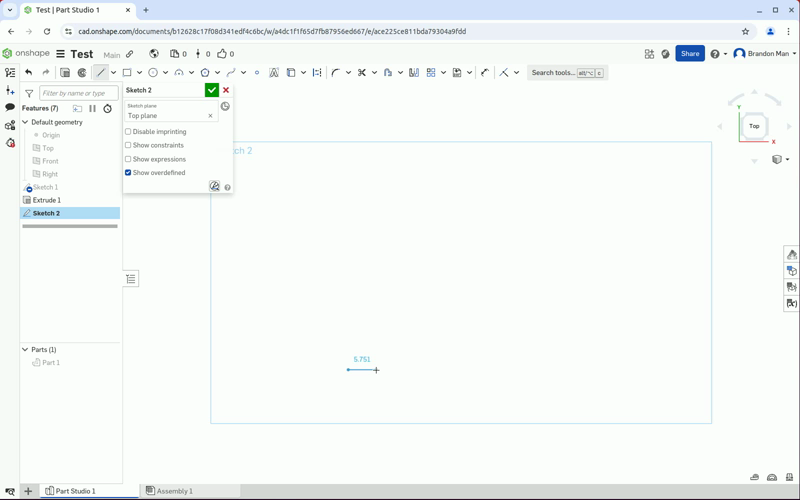
key_down(shift)
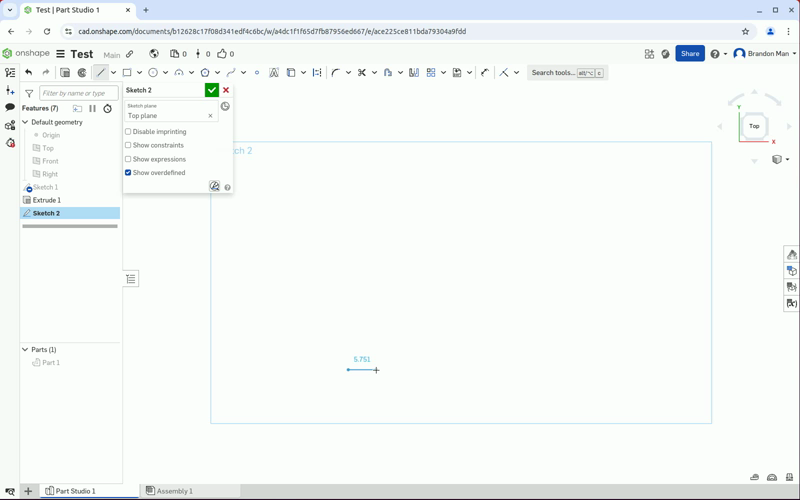
mouse_move(406, 369)
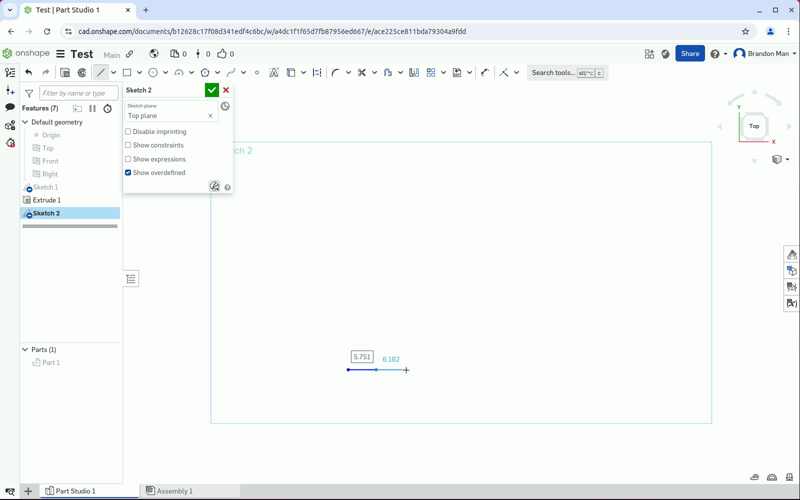
mouse_move(395, 369)
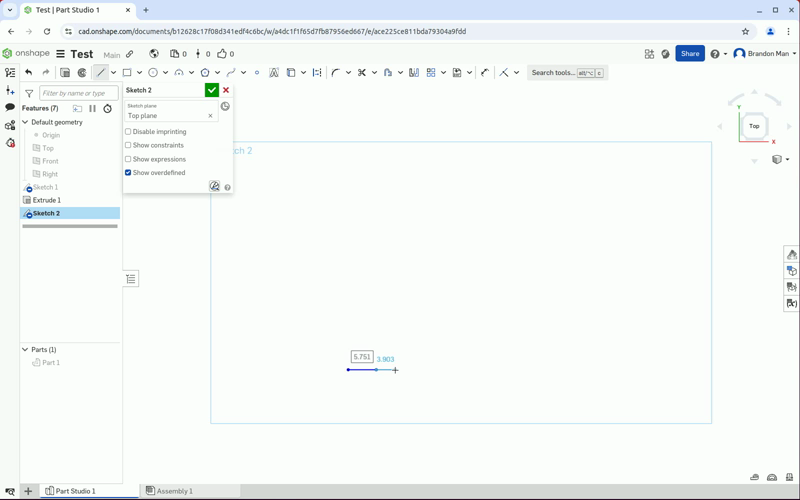
click(395, 369)
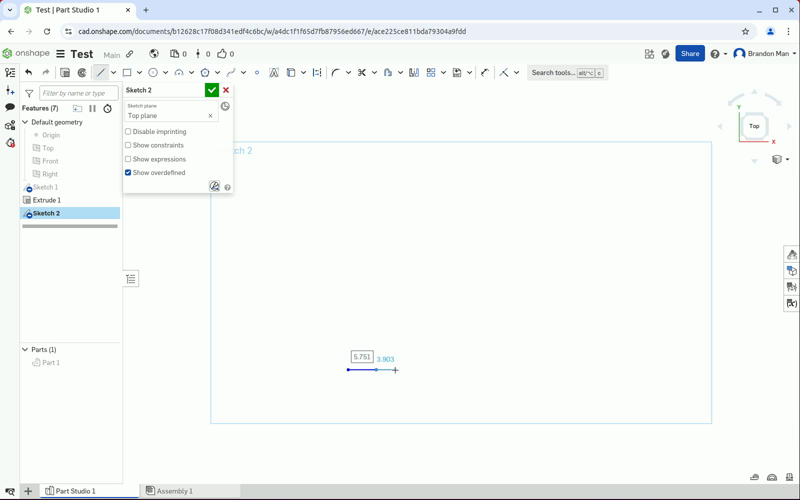
key_up(shift)
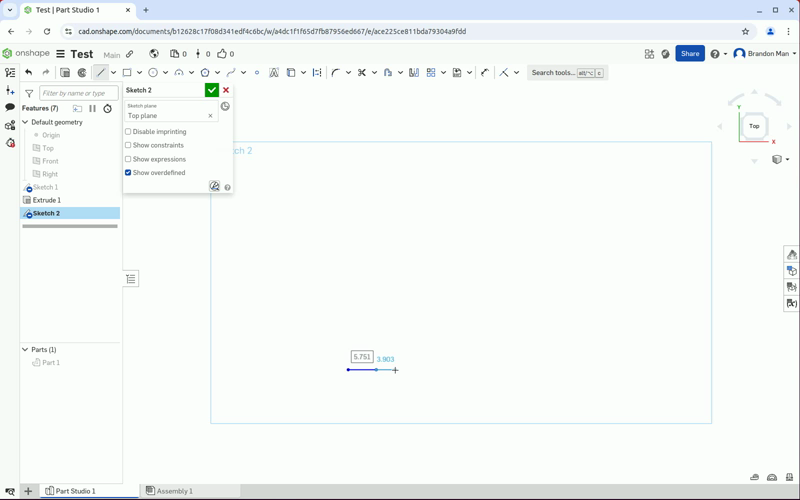
key_down(shift)
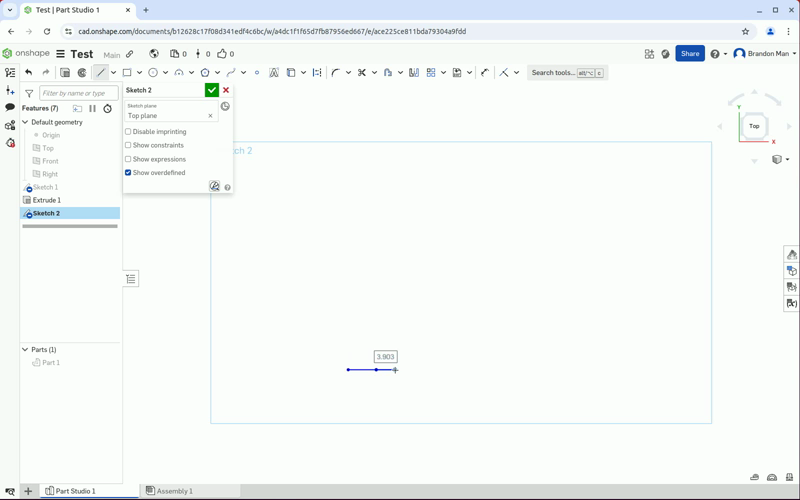
mouse_move(425, 369)
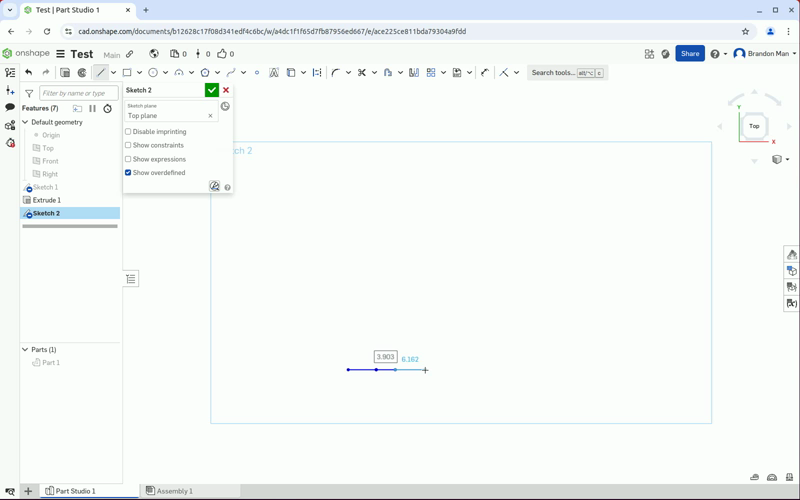
mouse_move(421, 369)
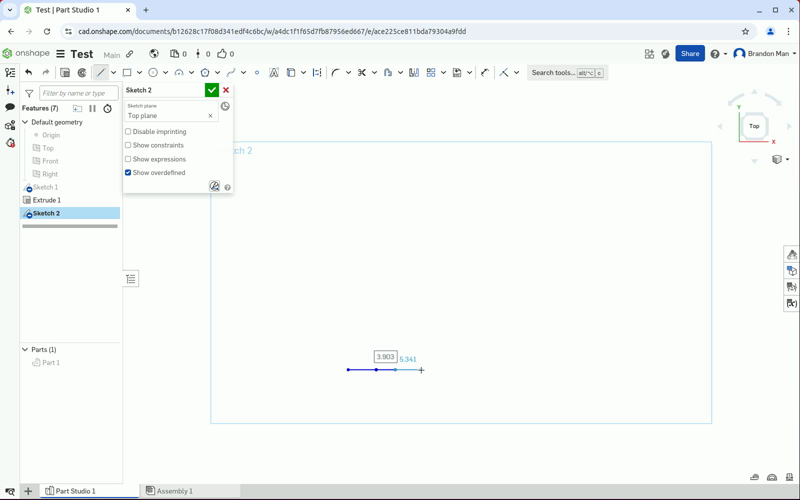
click(421, 369)
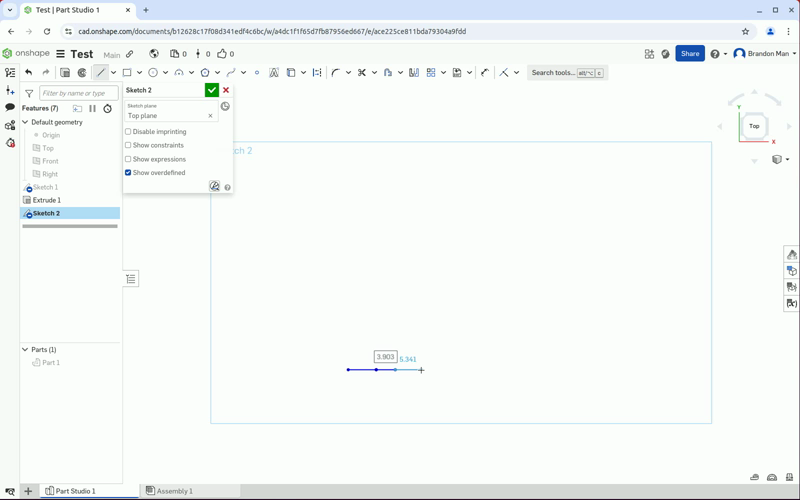
key_up(shift)
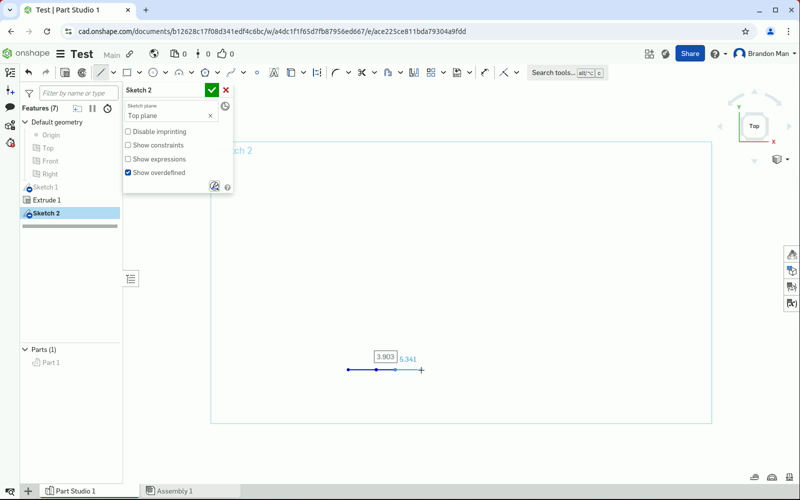
key_down(shift)
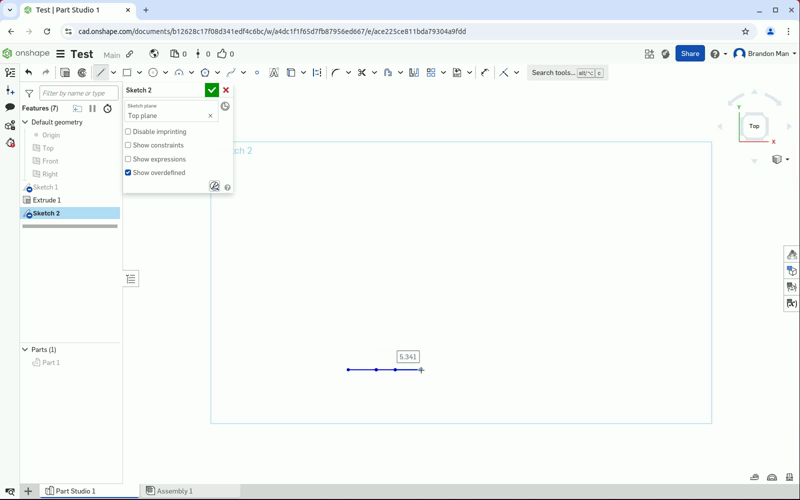
mouse_move(451, 369)
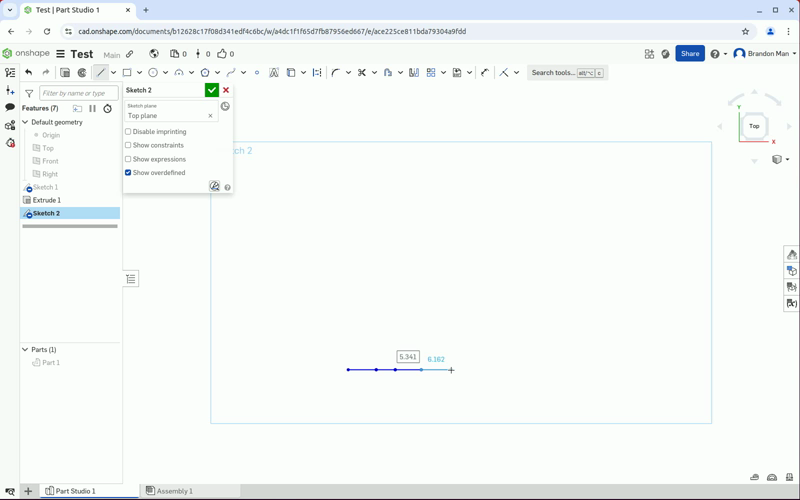
mouse_move(444, 369)
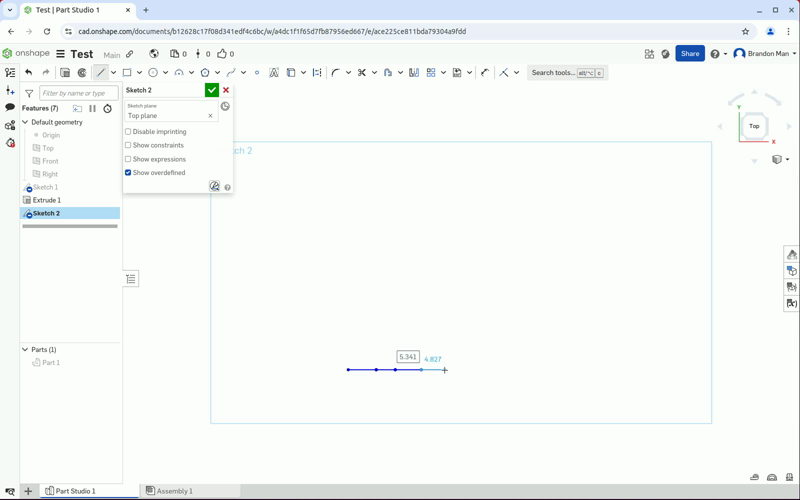
click(444, 369)
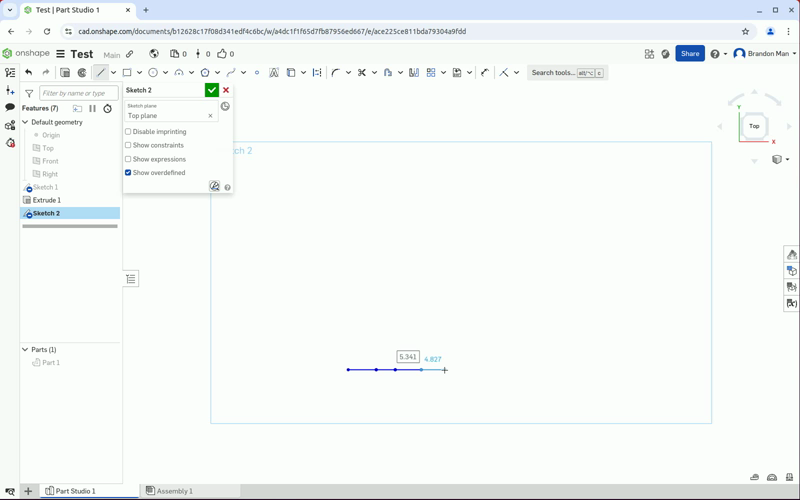
key_up(shift)
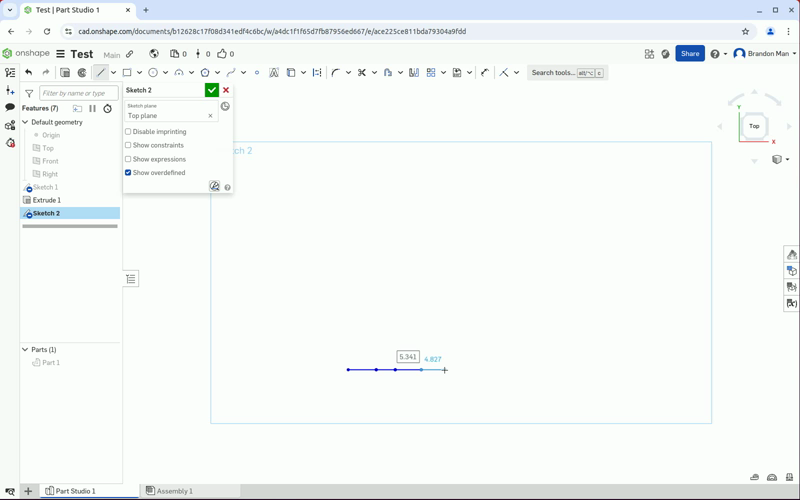
key_down(shift)
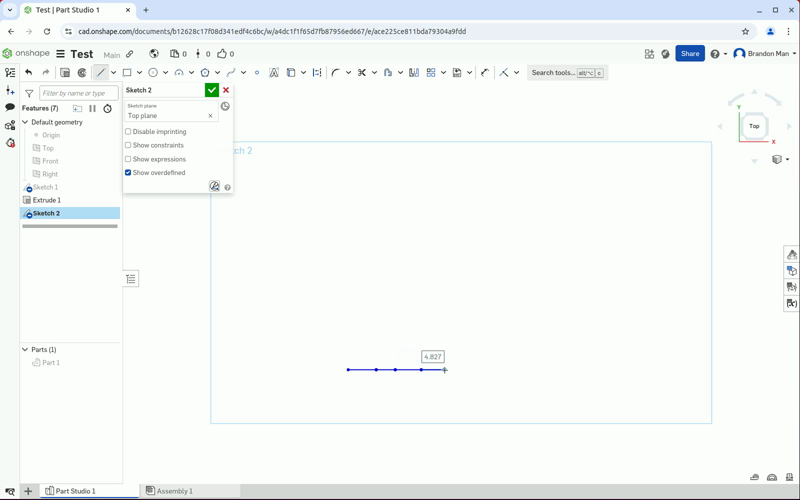
mouse_move(572, 369)
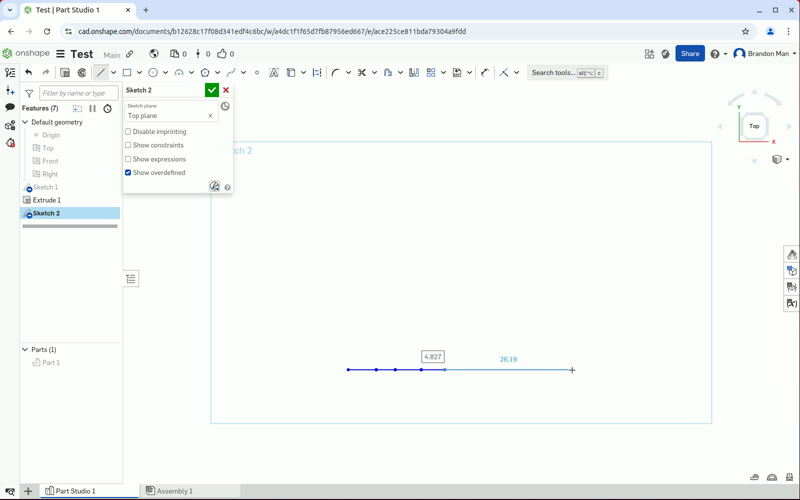
click(572, 369)
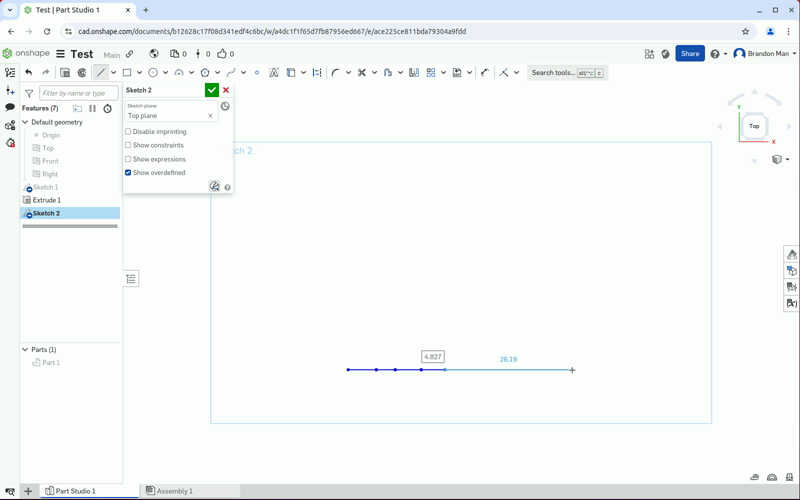
key_up(shift)
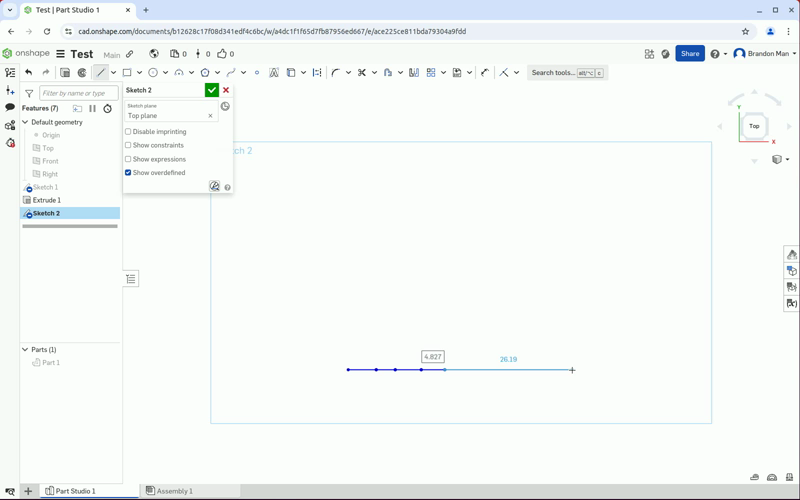
key(esc)
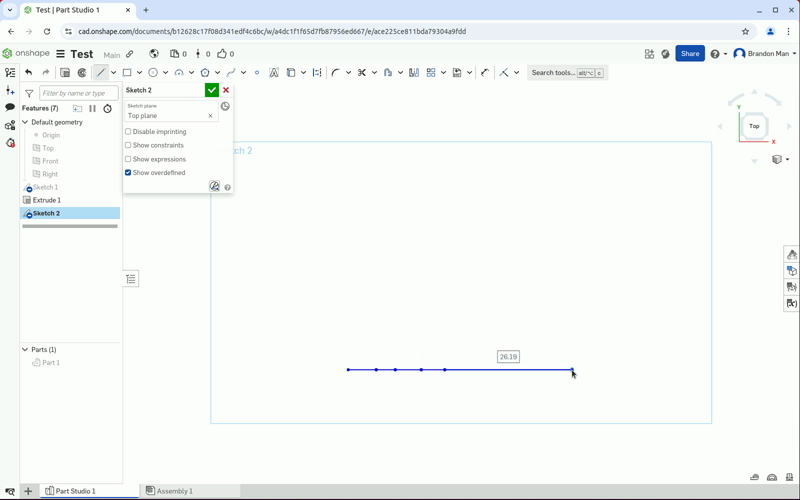
key(a)
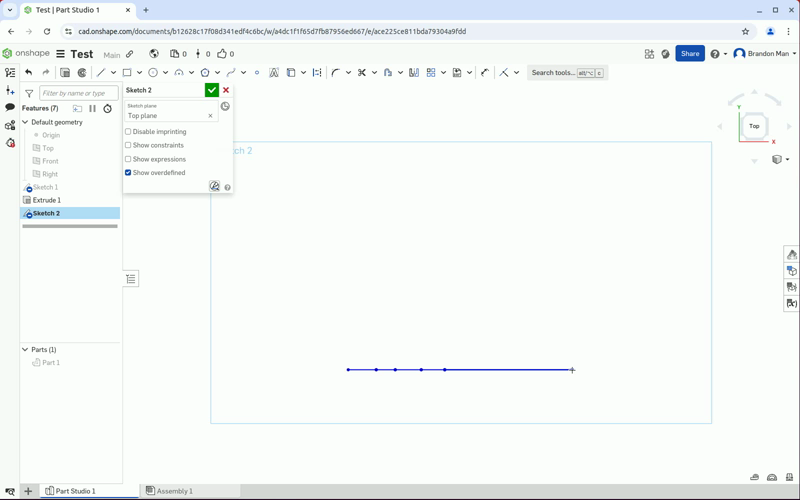
mouse_move(572, 369)
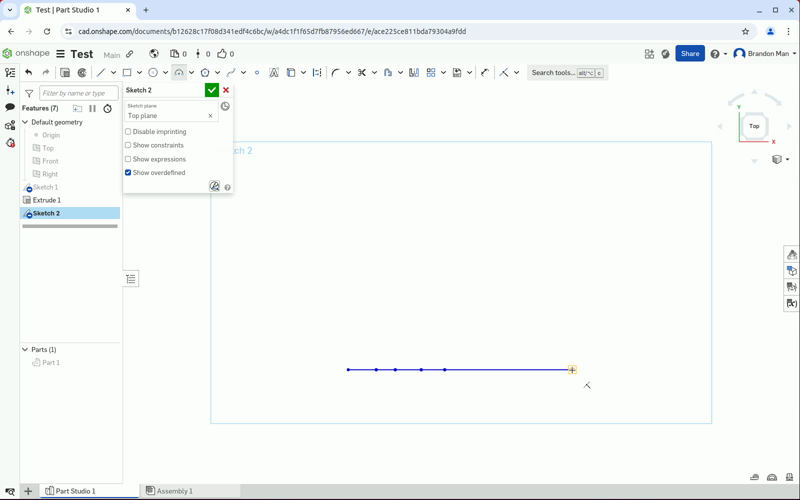
click(572, 369)
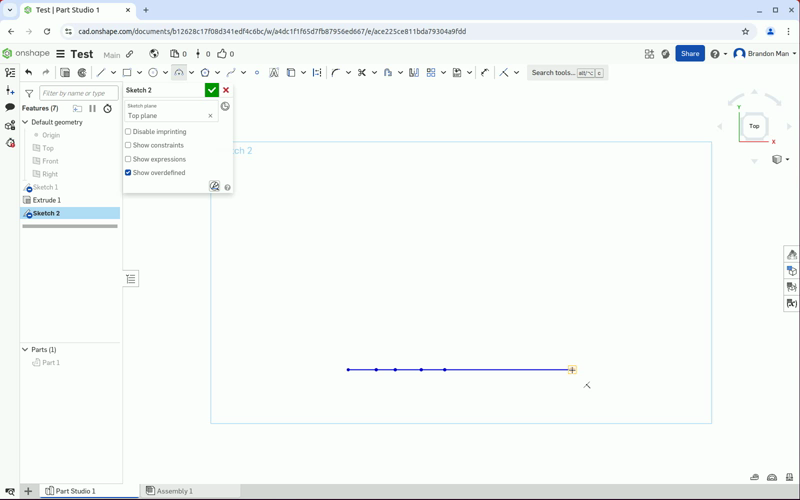
key_down(shift)
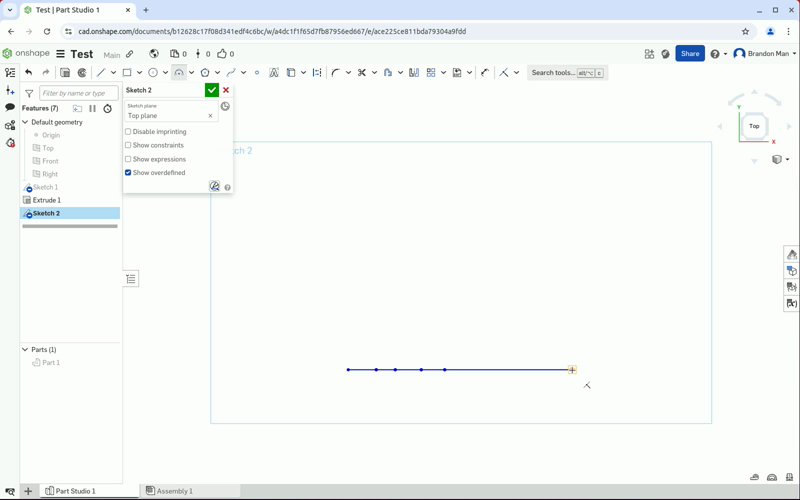
mouse_move(572, 197)
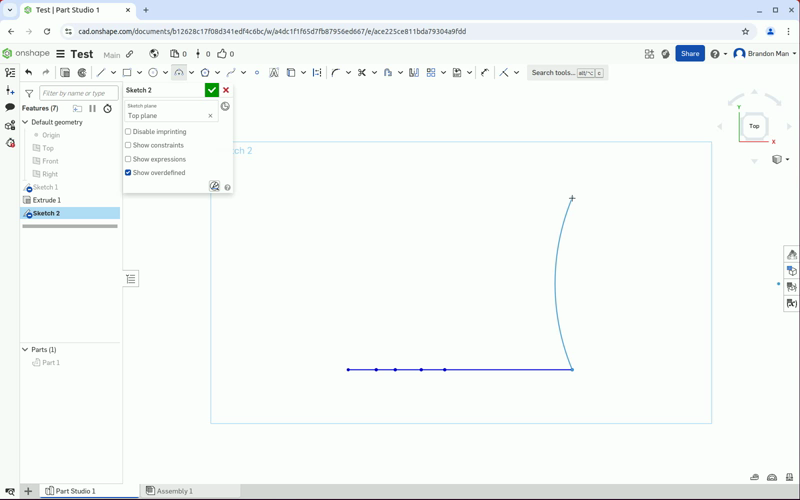
click(572, 197)
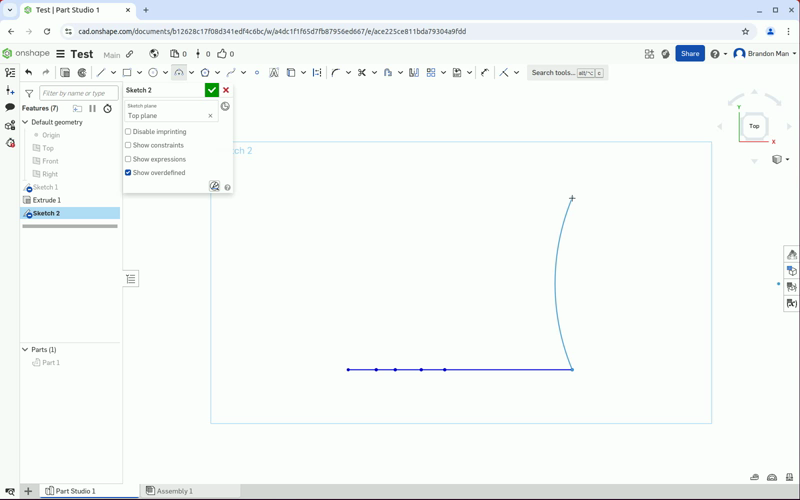
mouse_move(528, 283)
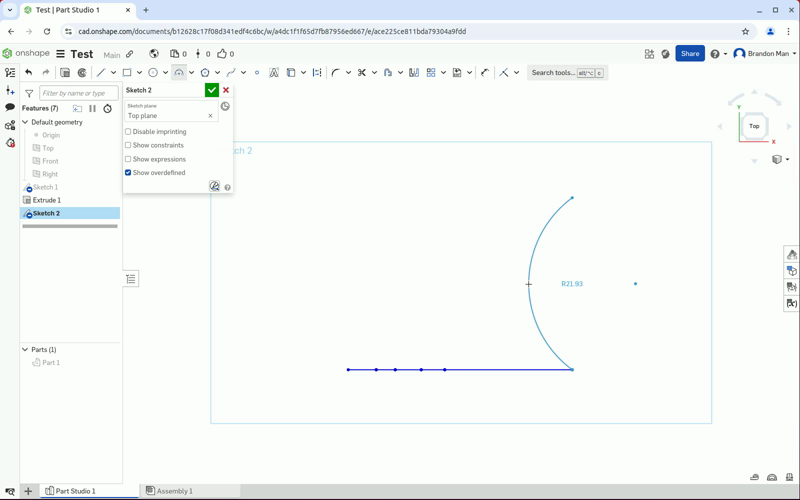
click(528, 283)
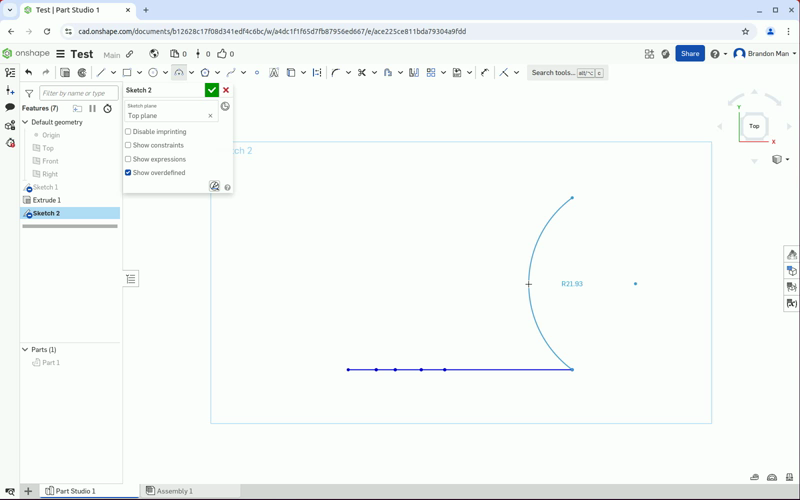
key_up(shift)
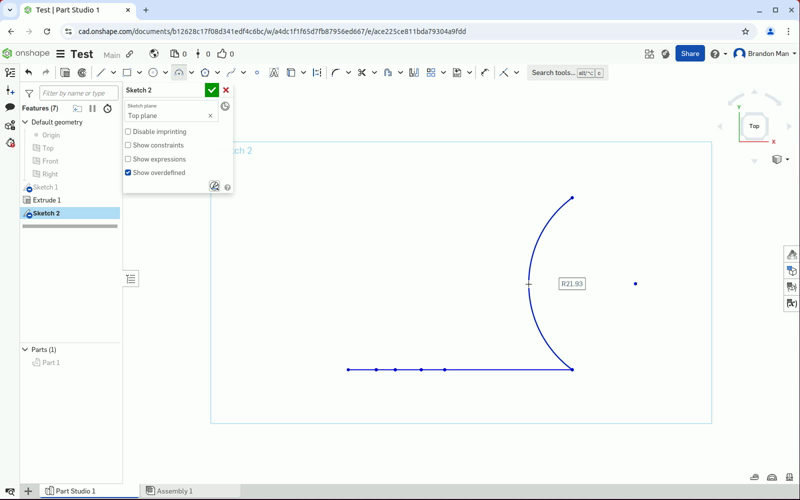
key(esc)
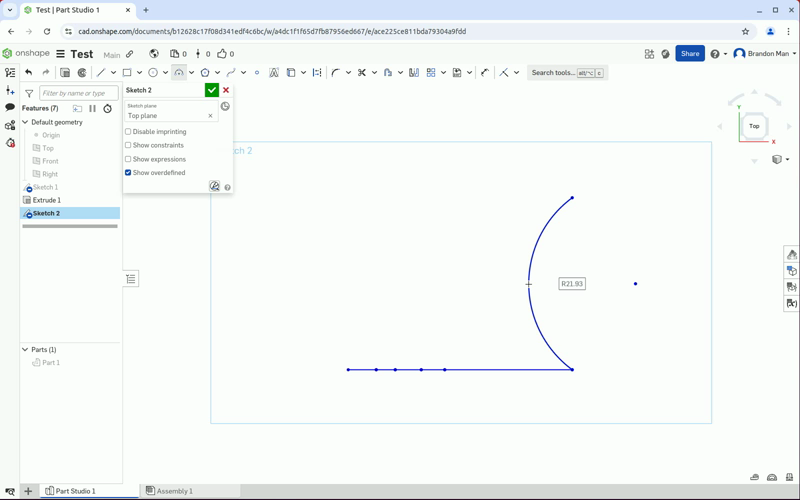
key(l)
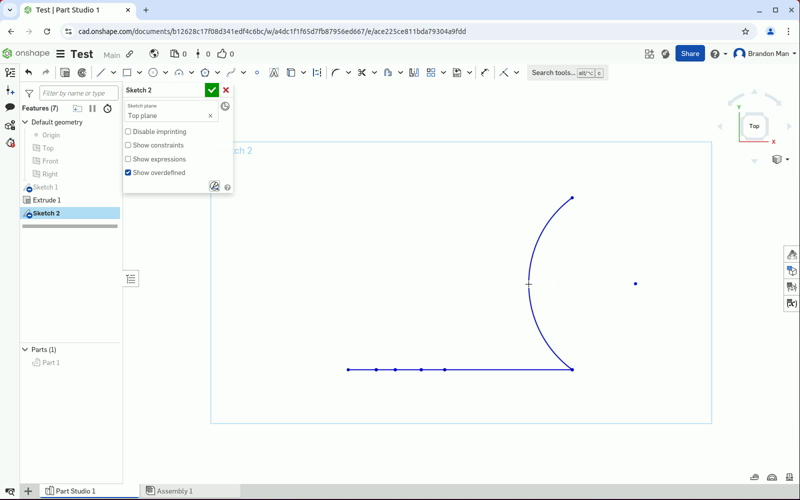
mouse_move(572, 197)
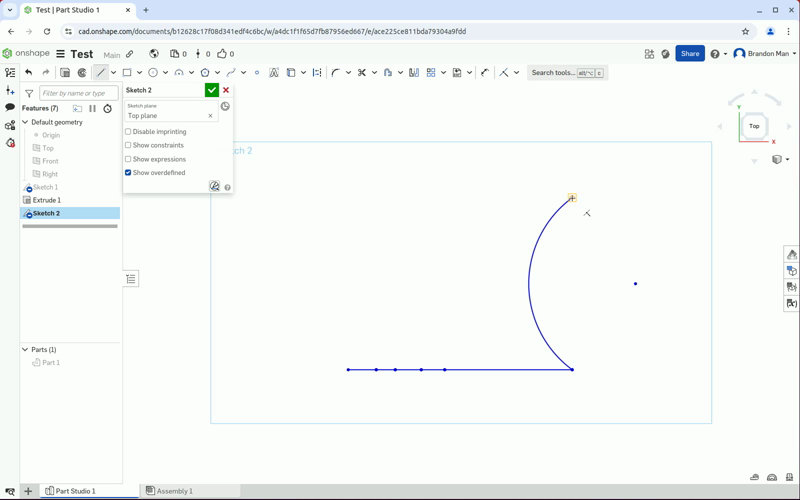
click(572, 197)
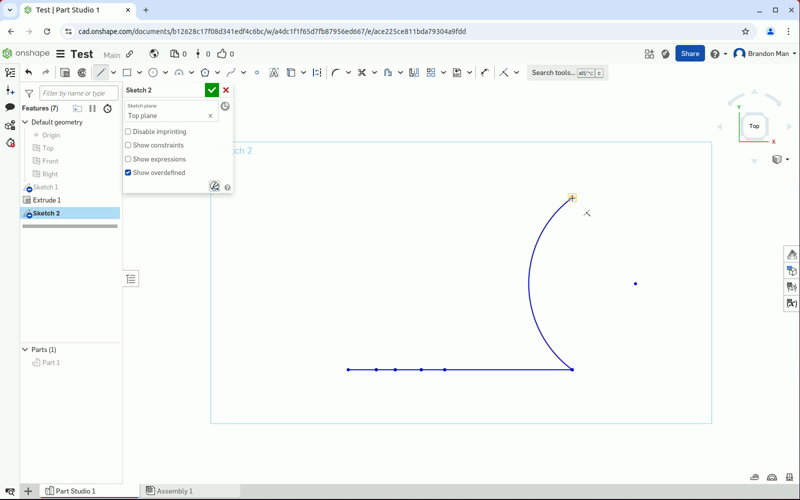
key_down(shift)
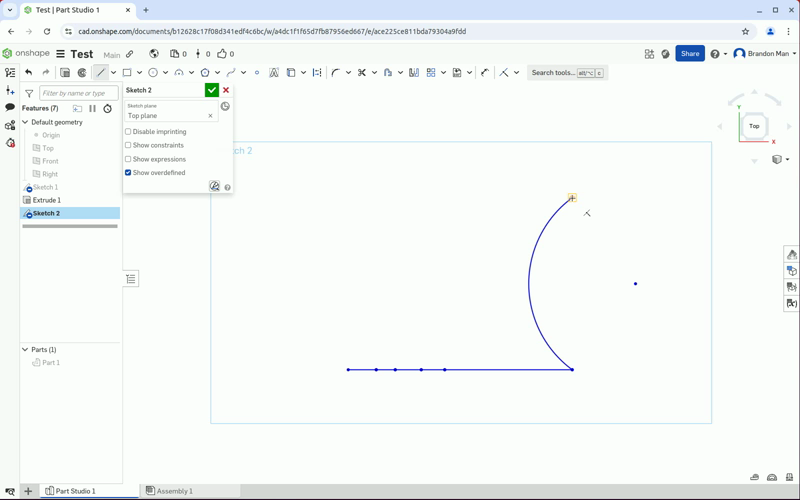
mouse_move(348, 197)
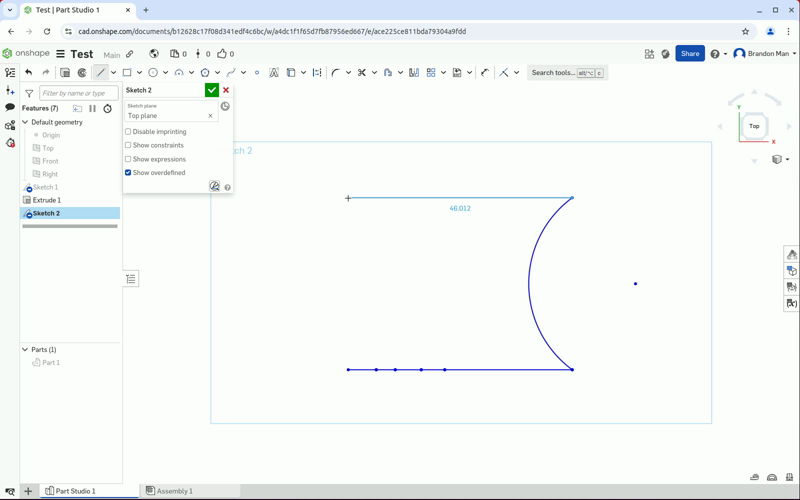
click(348, 197)
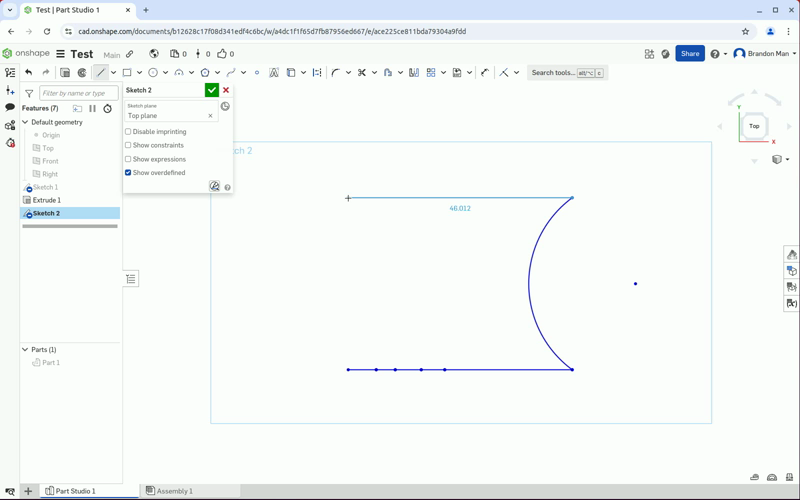
key_up(shift)
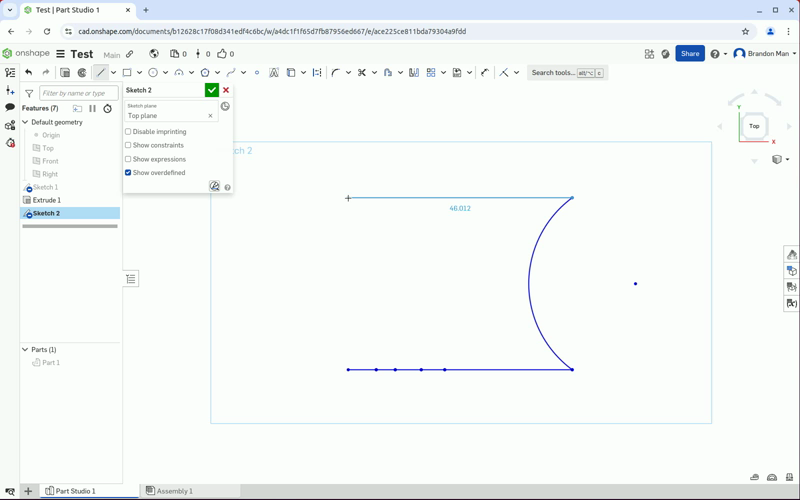
key_down(shift)
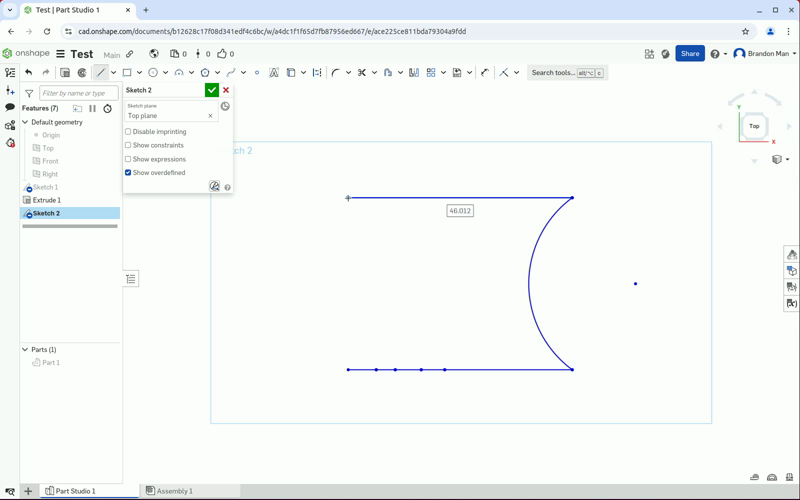
mouse_move(348, 369)
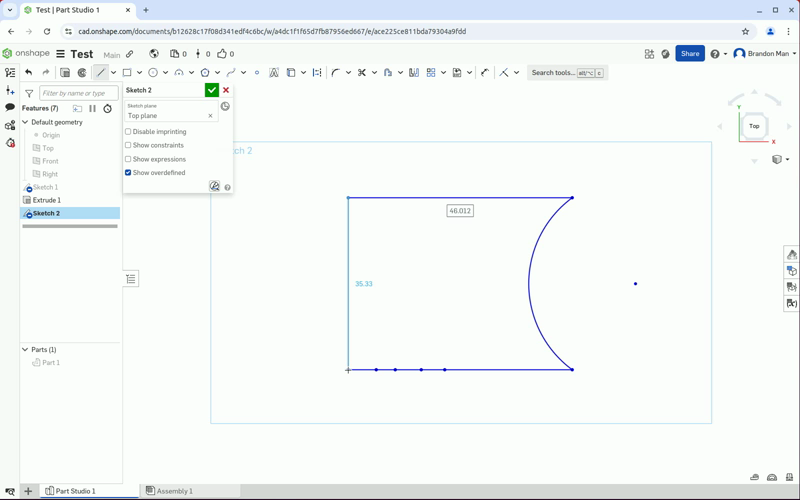
key_up(shift)
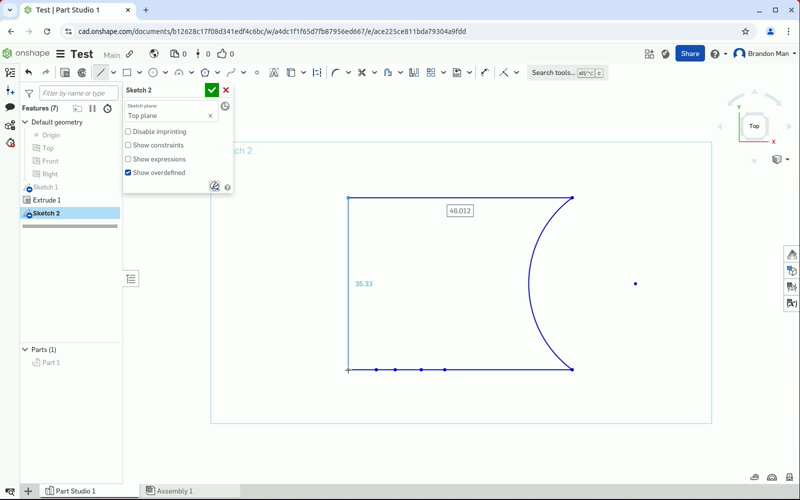
click(348, 369)
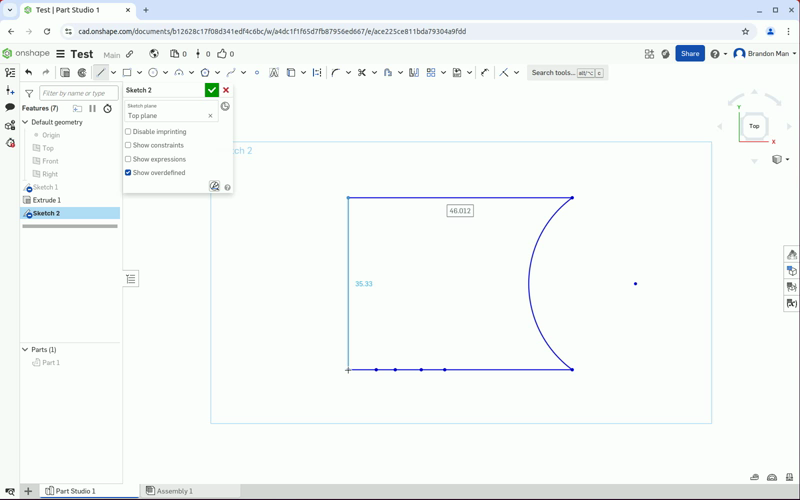
key(esc)
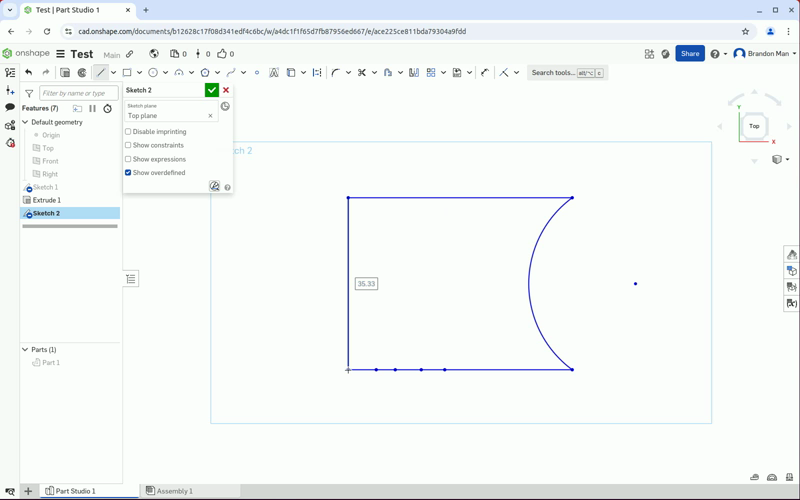
key(c)
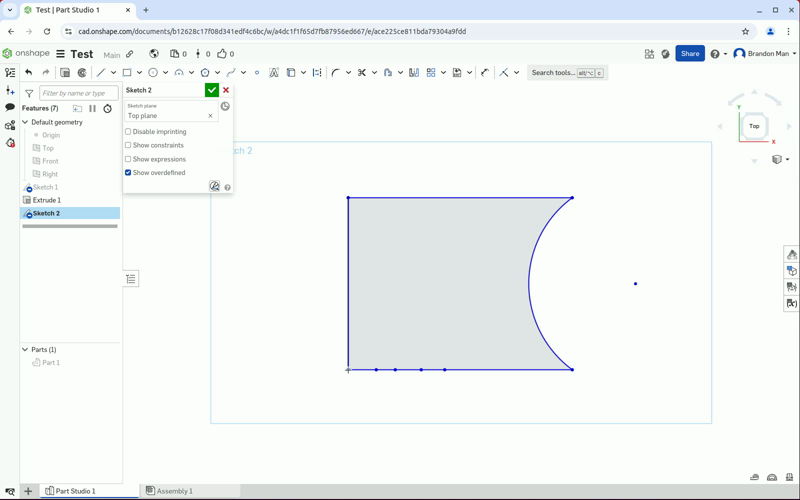
key_down(shift)
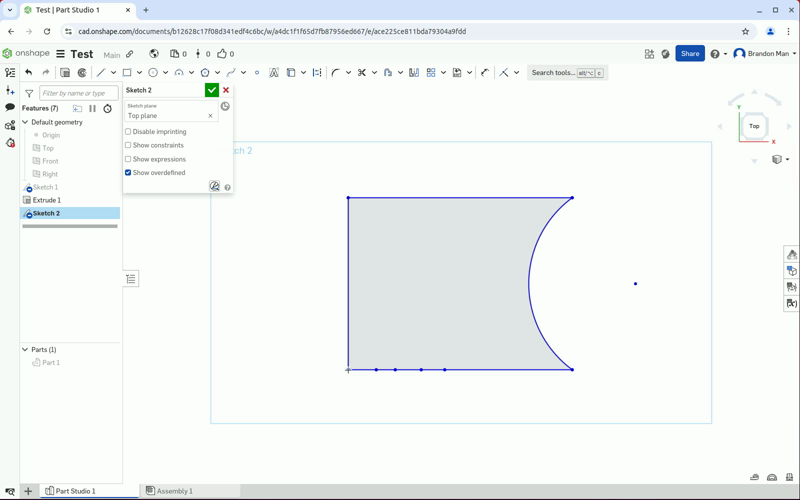
mouse_move(376, 303)
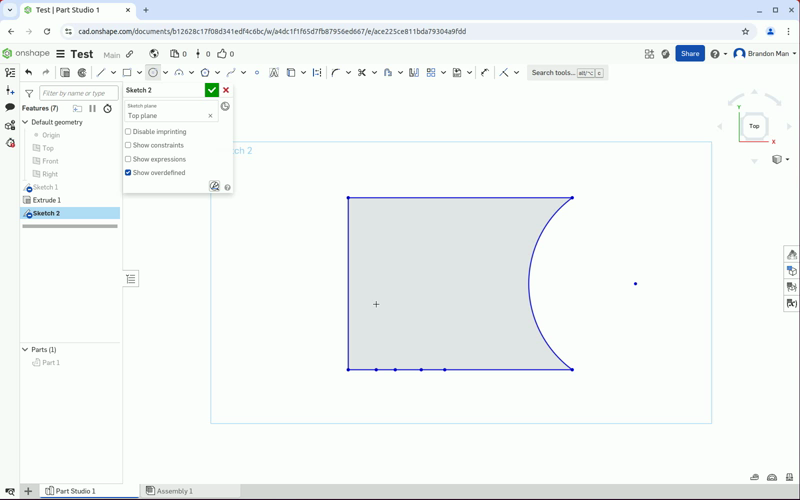
click(376, 303)
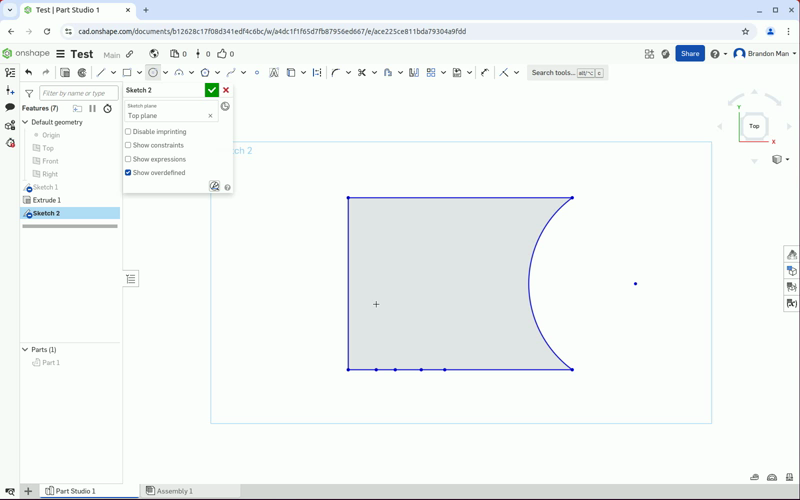
key_up(shift)
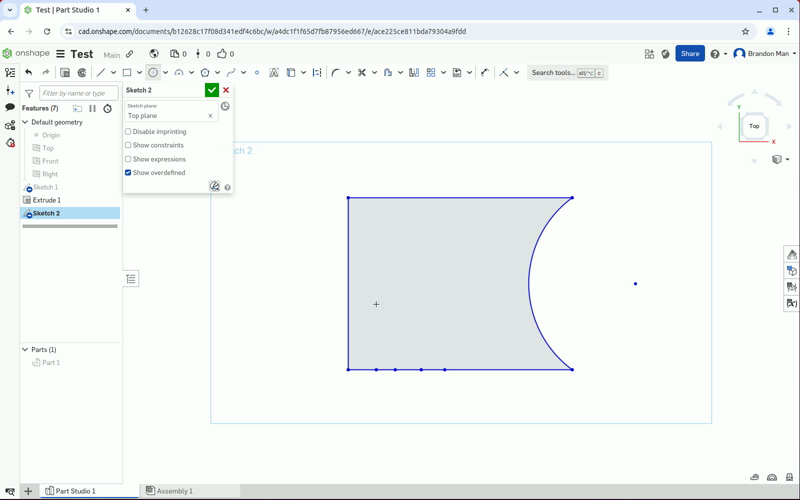
mouse_move(402, 303)
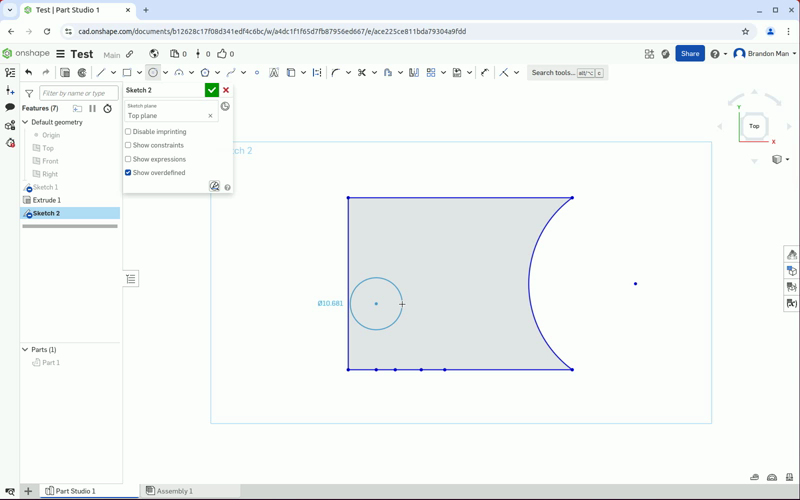
click(402, 303)
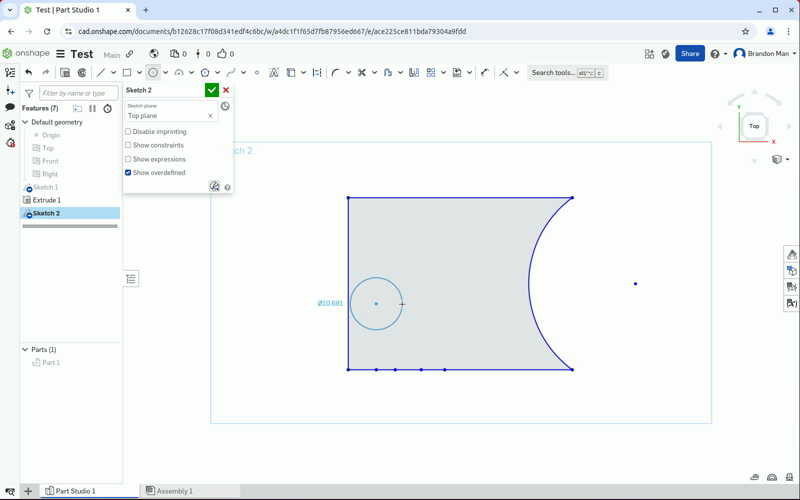
key(esc)
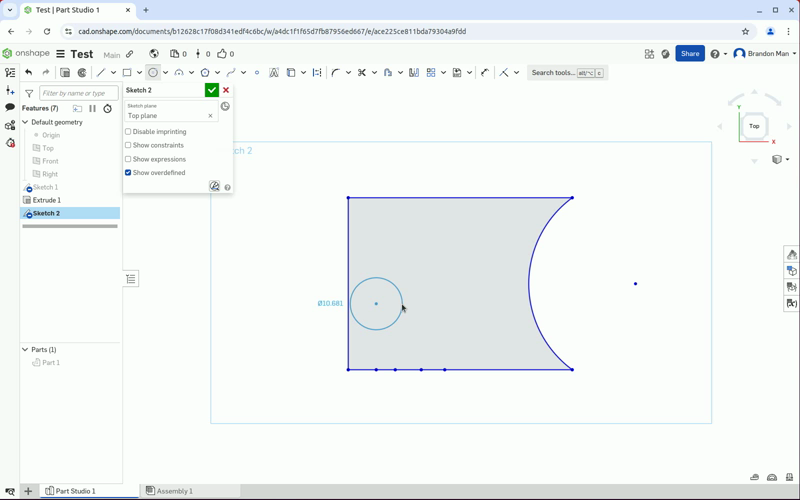
key(l)
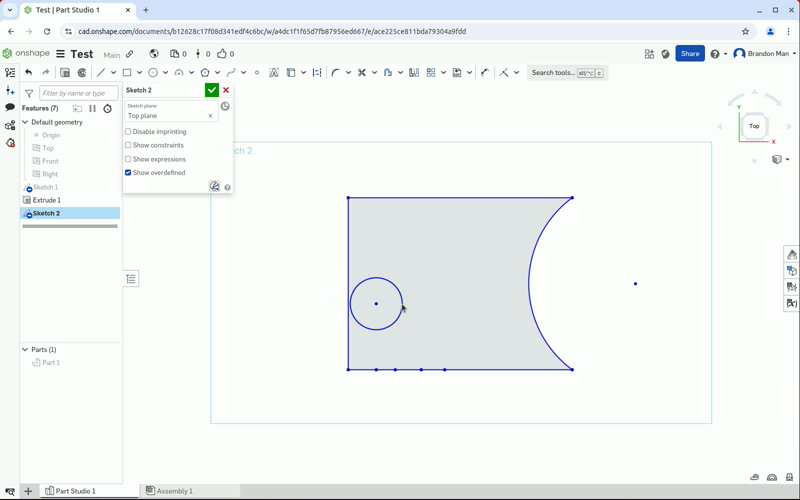
key_down(shift)
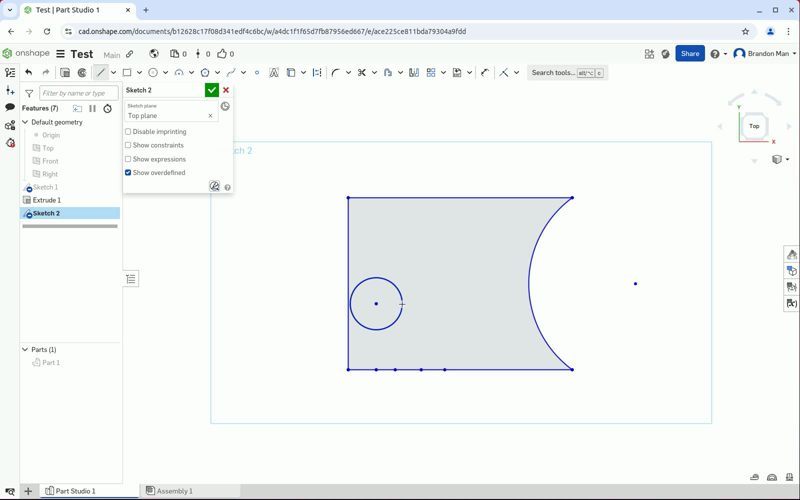
mouse_move(400, 353)
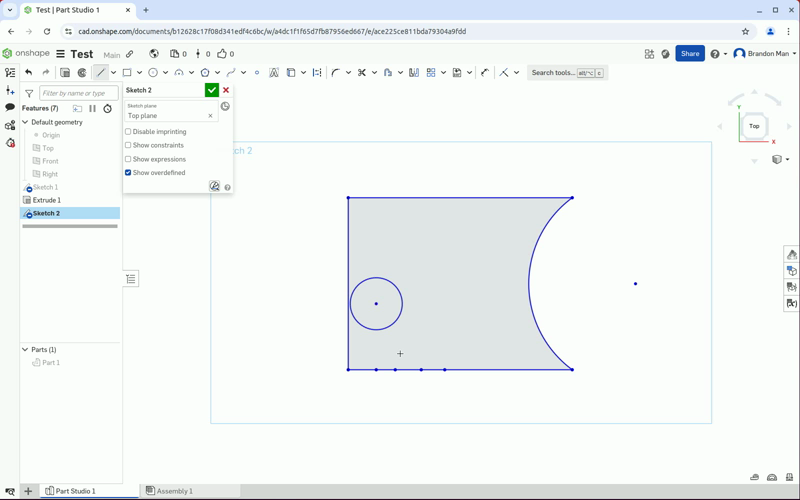
click(400, 353)
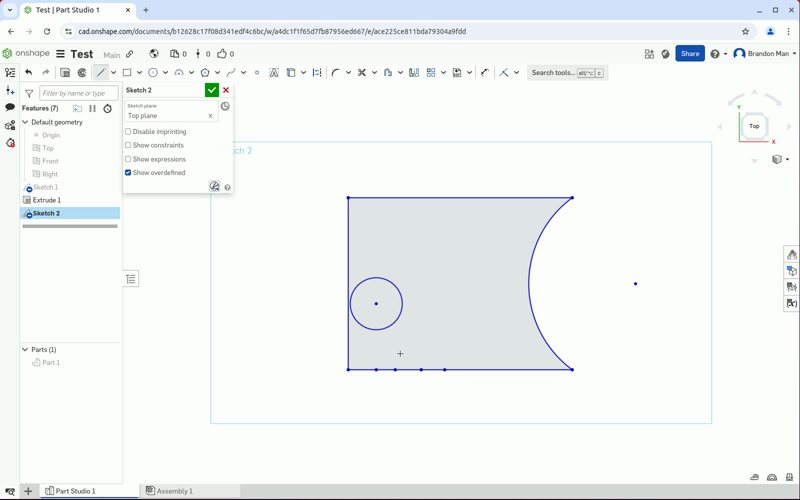
key_up(shift)
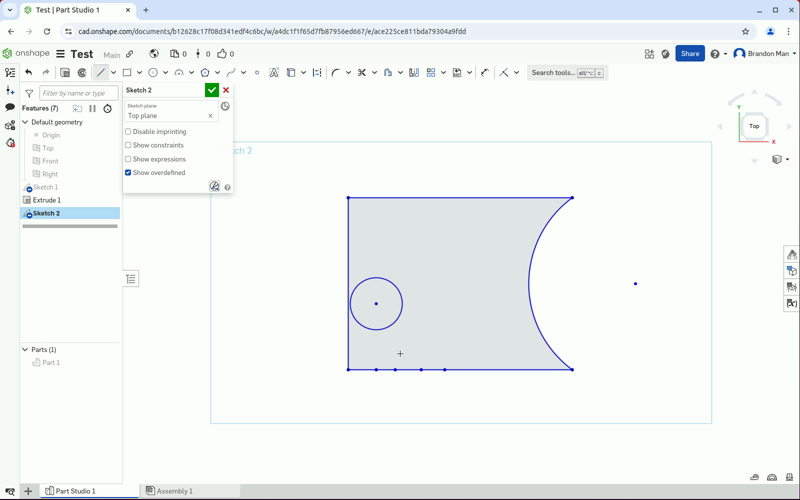
key_down(shift)
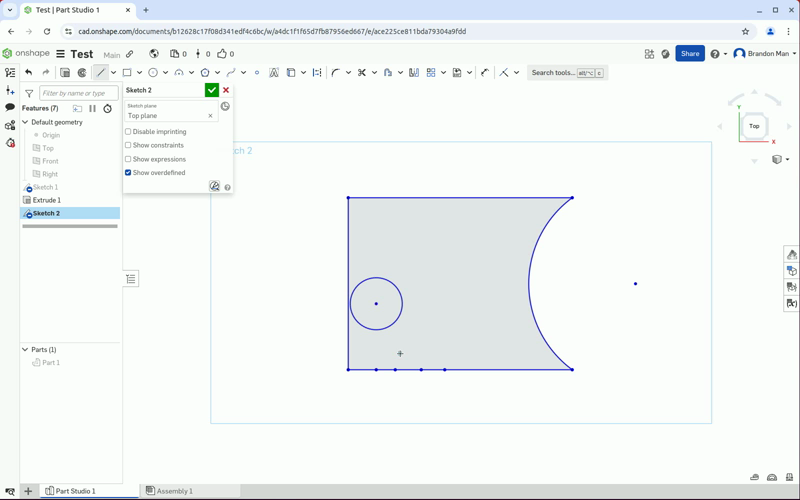
mouse_move(536, 353)
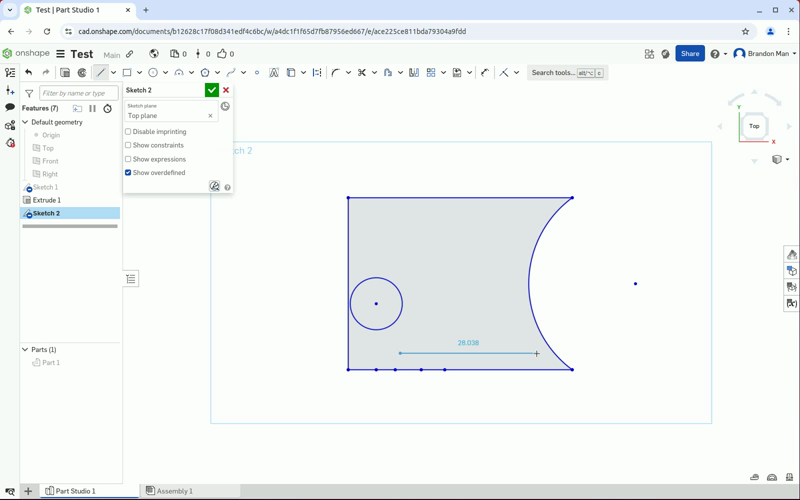
click(536, 353)
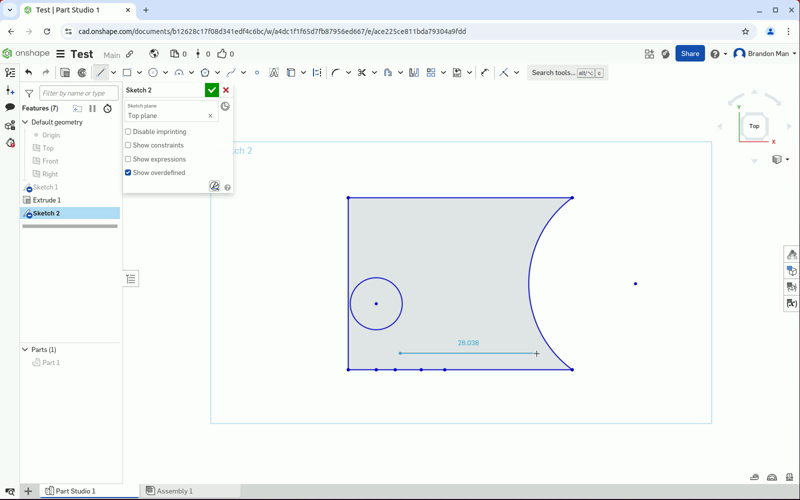
key_up(shift)
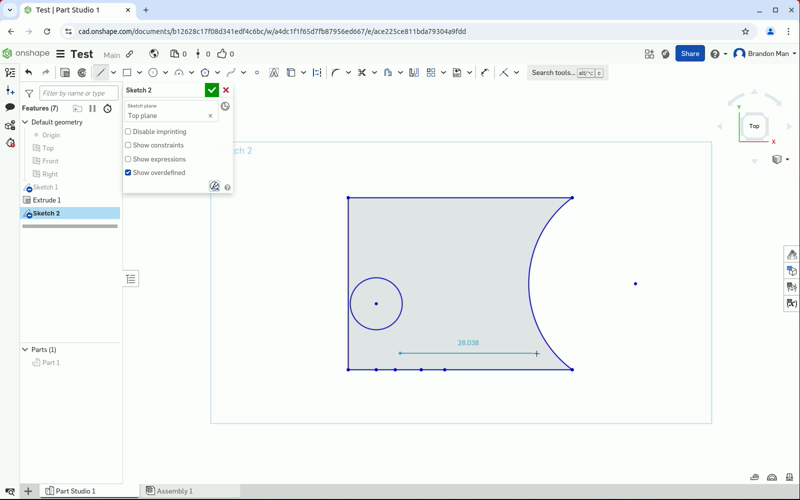
key(esc)
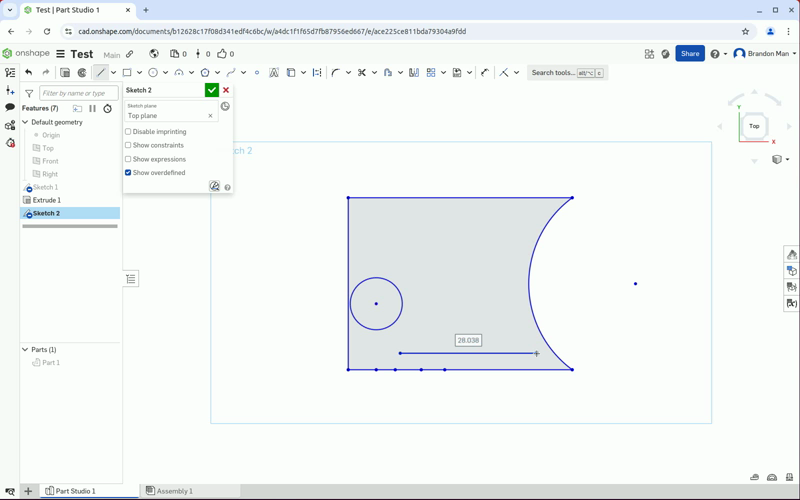
key(a)
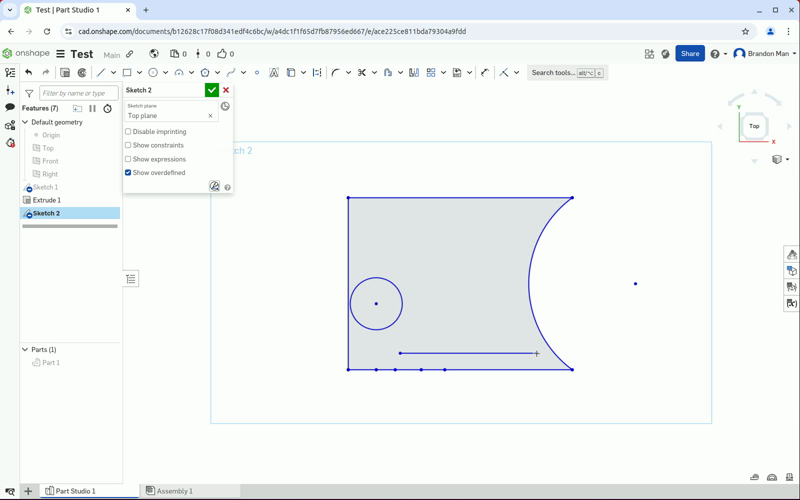
mouse_move(536, 353)
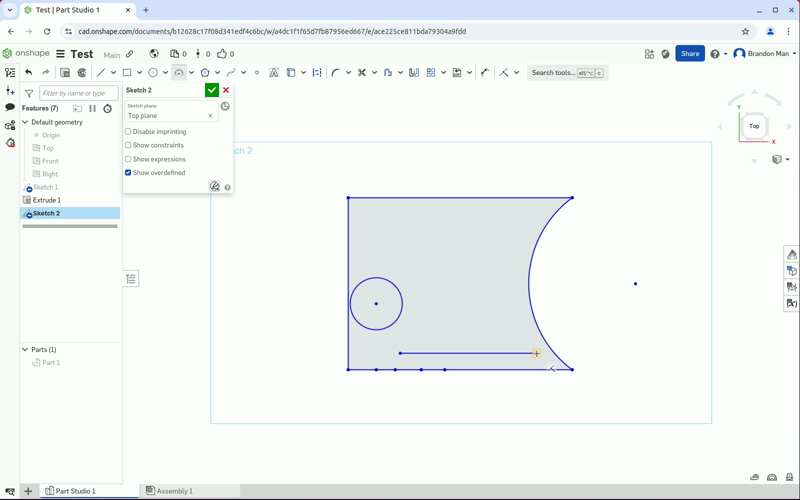
click(536, 353)
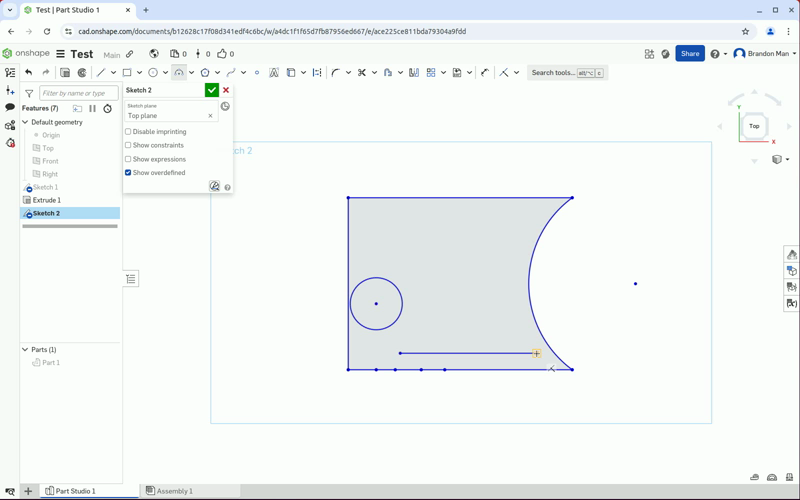
key_down(shift)
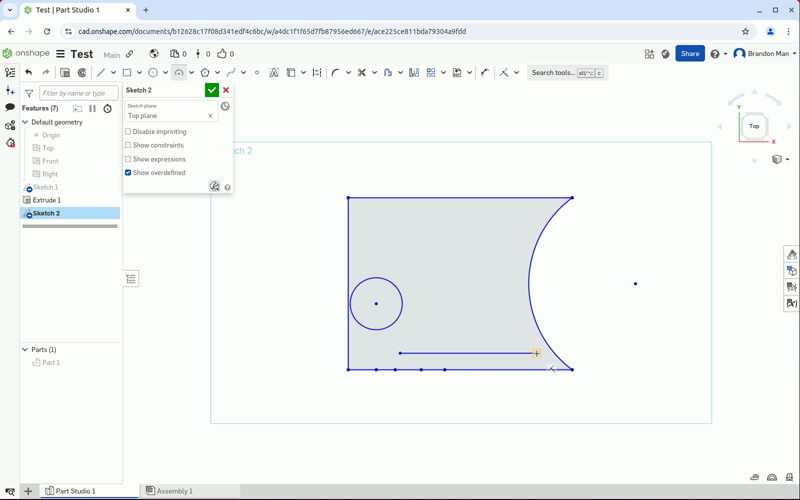
mouse_move(536, 214)
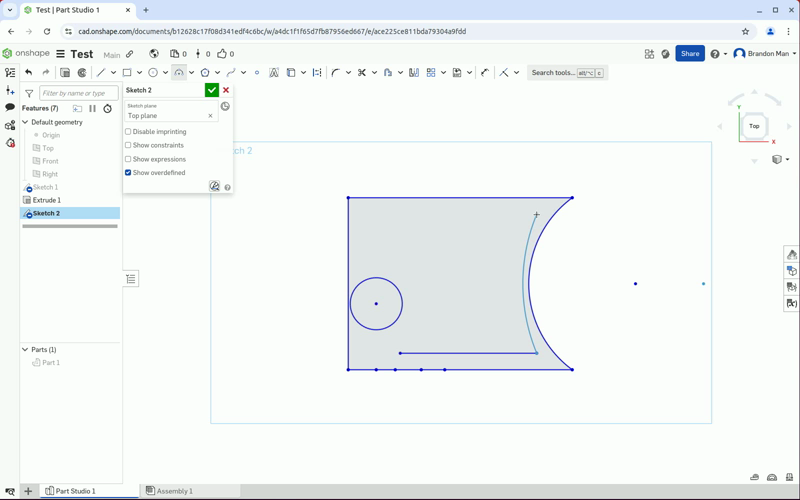
click(536, 214)
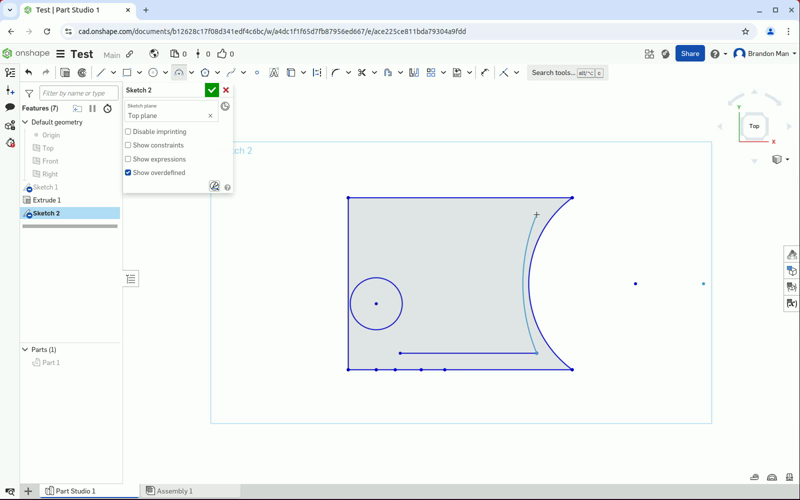
mouse_move(510, 283)
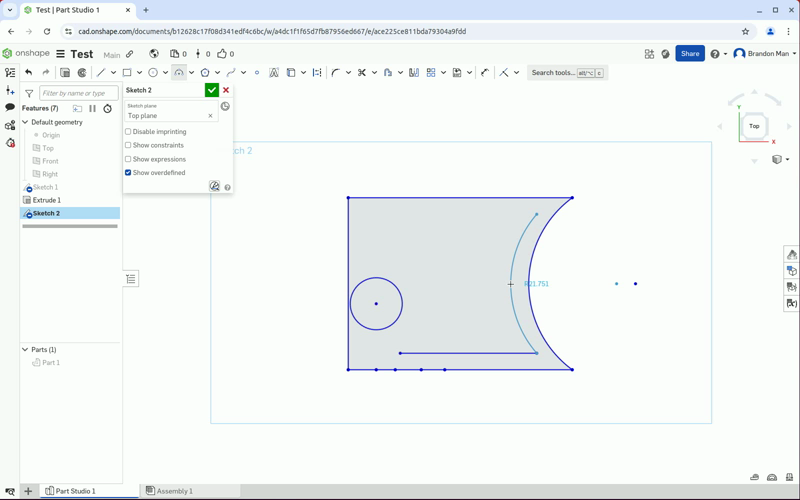
click(510, 283)
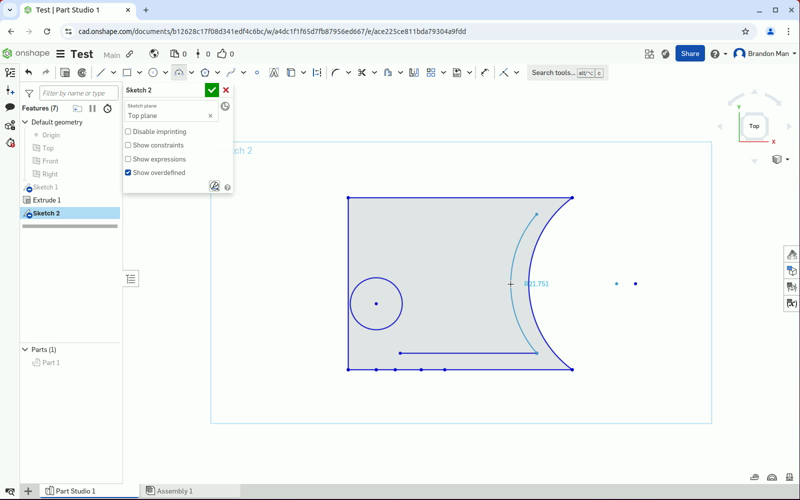
key_up(shift)
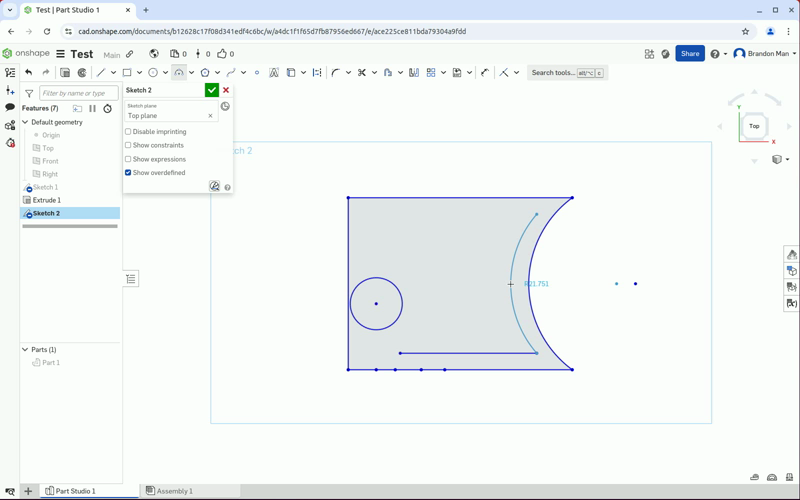
key(esc)
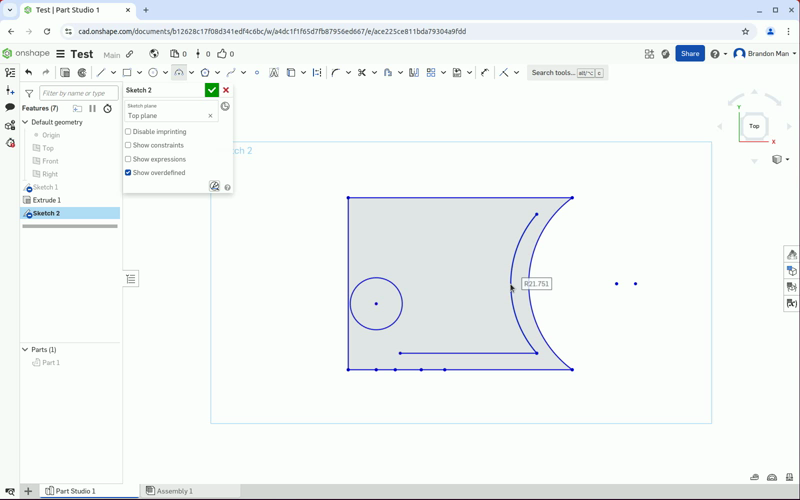
key(l)
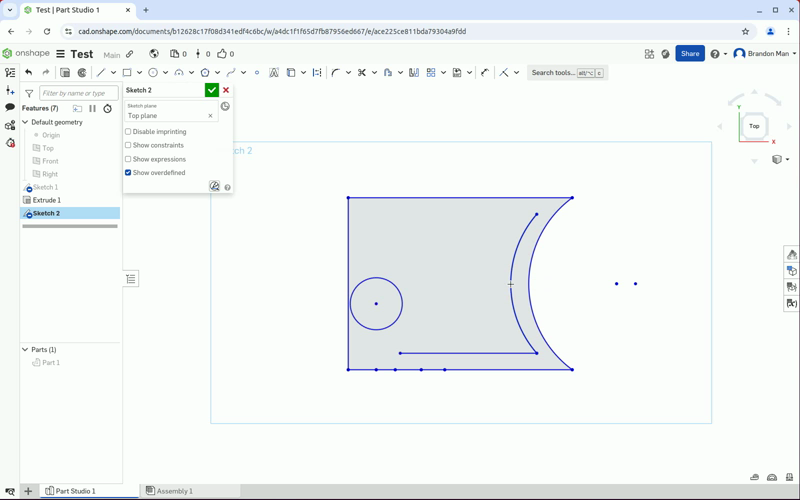
mouse_move(536, 214)
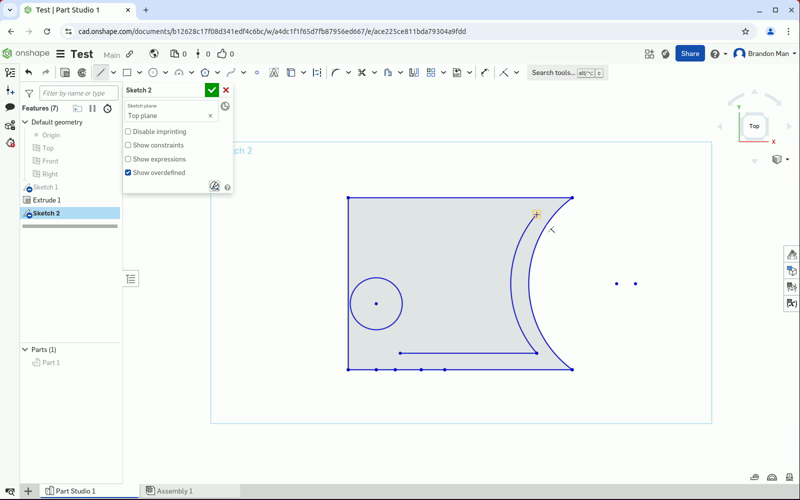
click(536, 214)
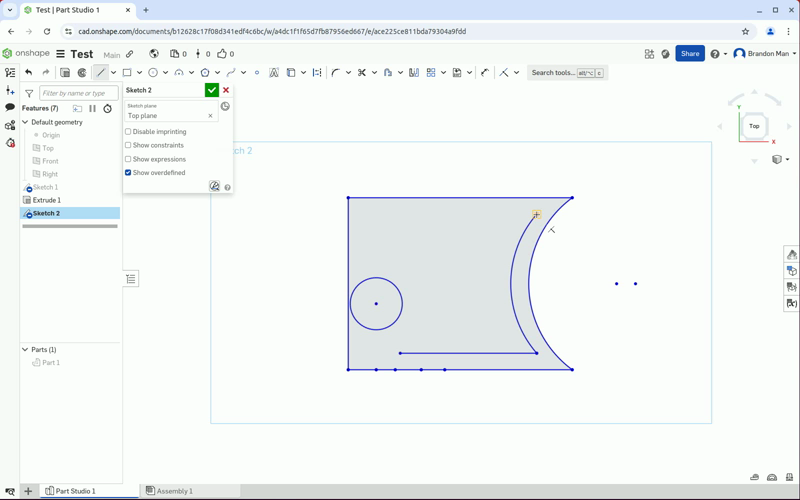
key_down(shift)
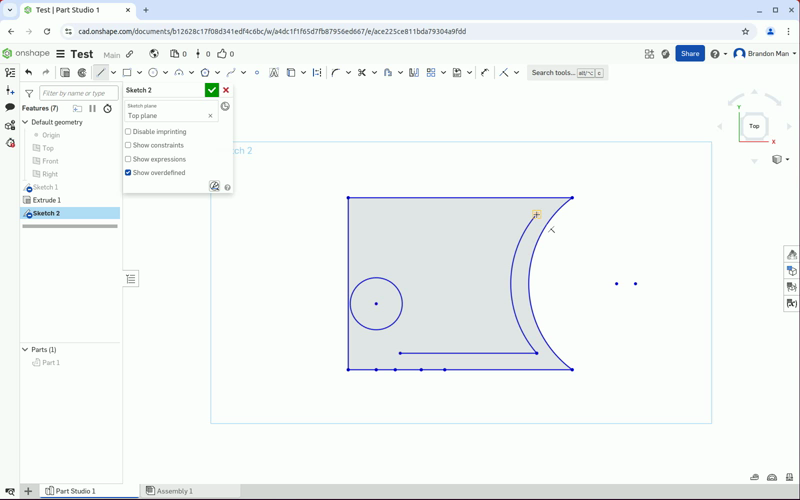
mouse_move(400, 214)
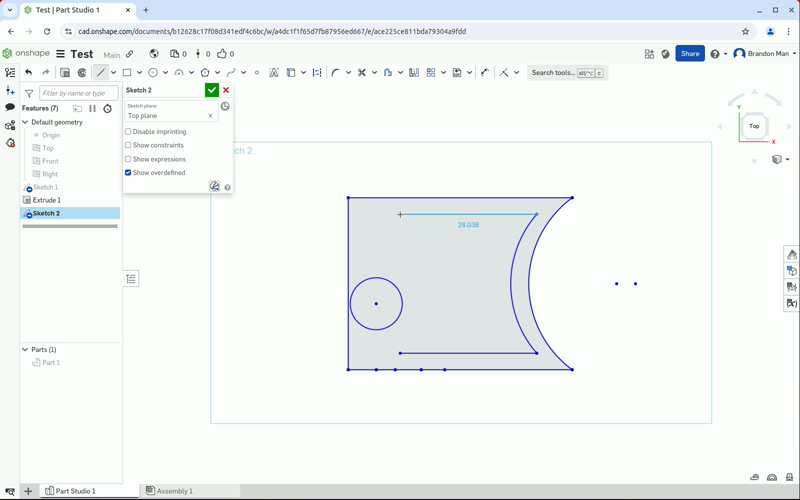
click(400, 214)
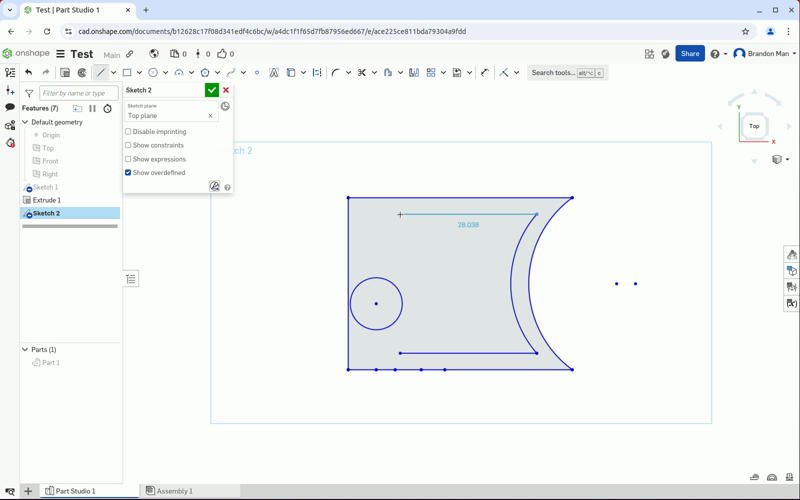
key_up(shift)
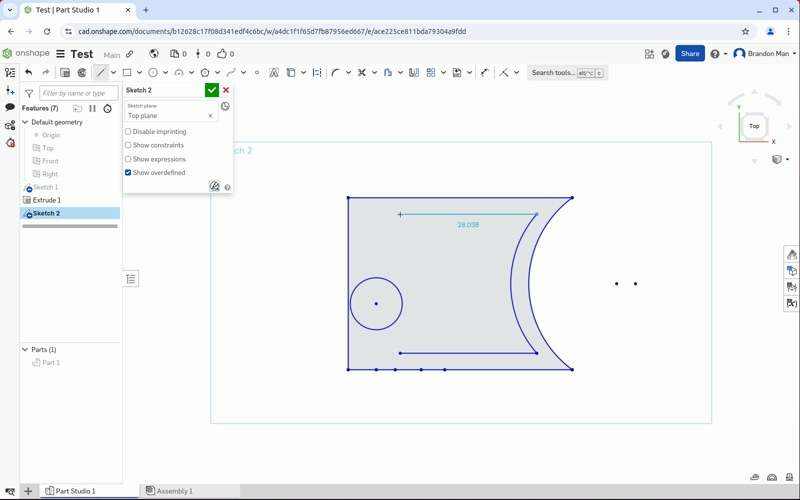
key_down(shift)
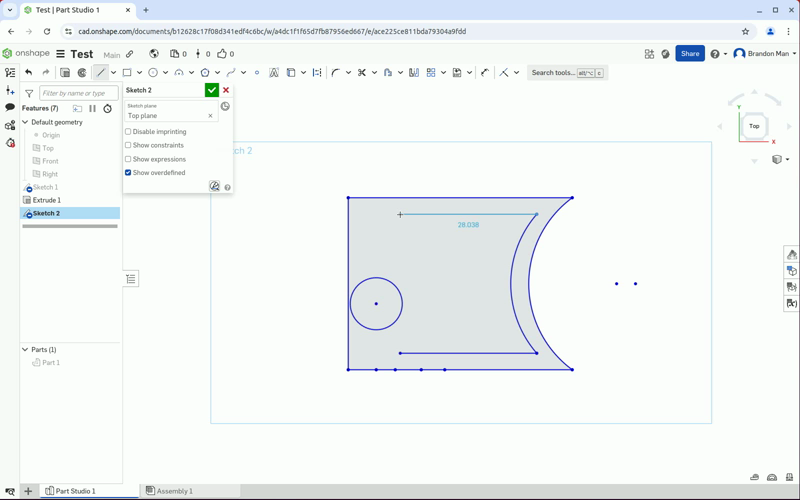
mouse_move(430, 214)
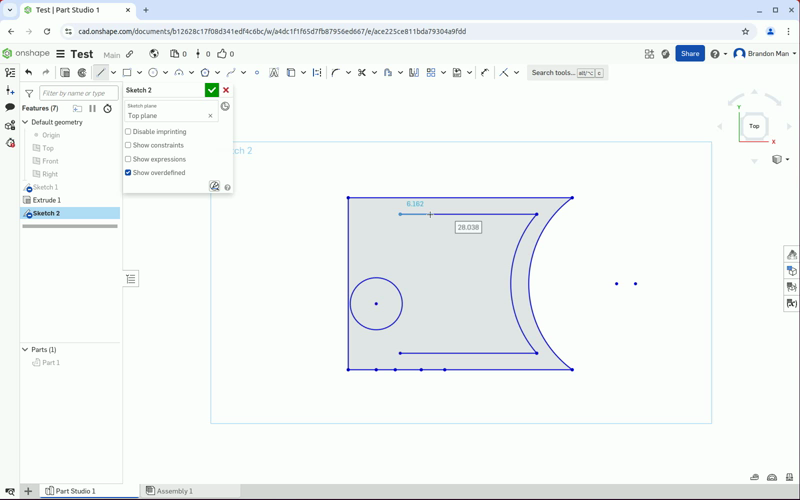
mouse_move(400, 233)
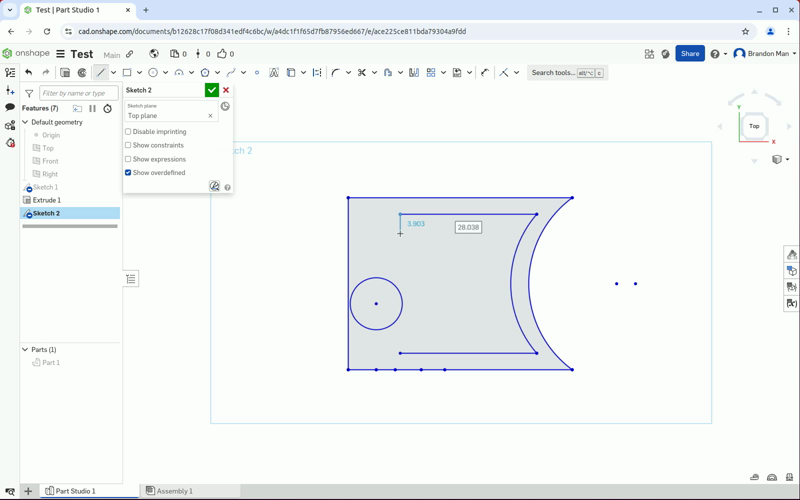
click(400, 233)
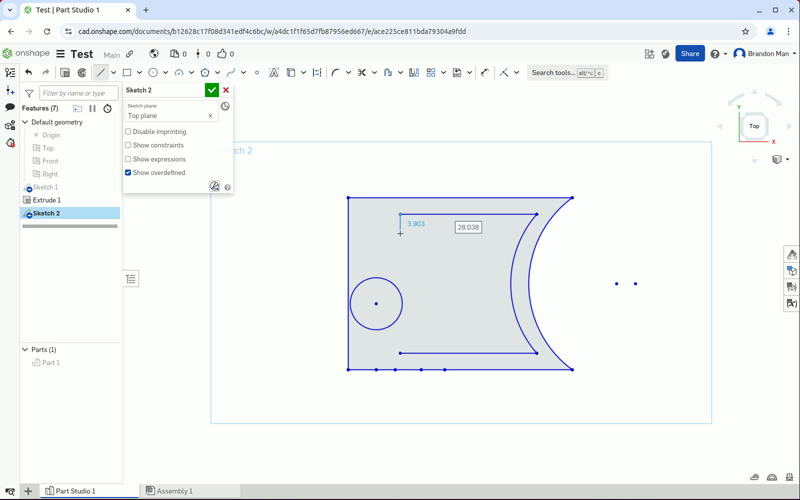
key_up(shift)
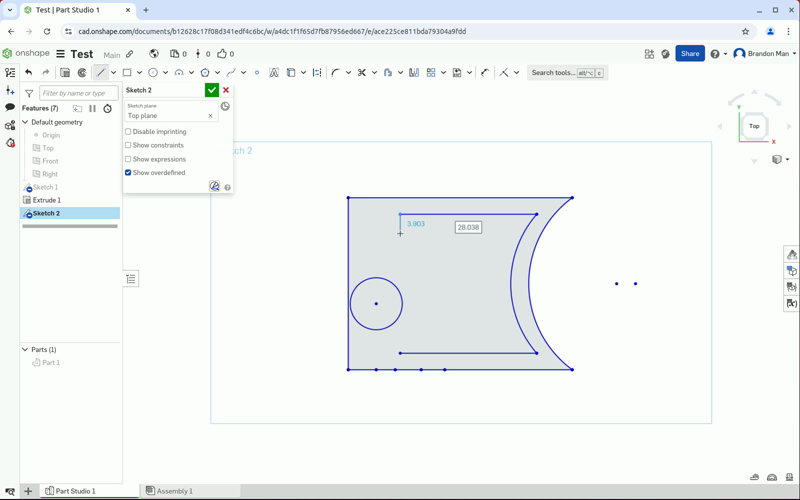
key_down(shift)
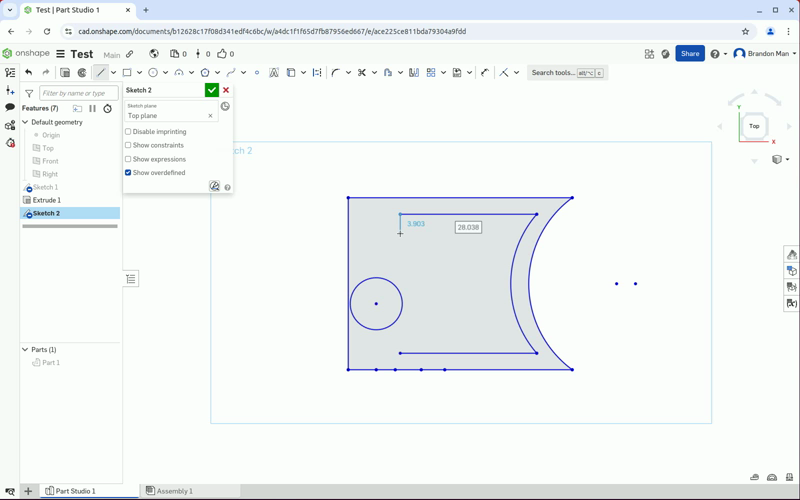
mouse_move(508, 233)
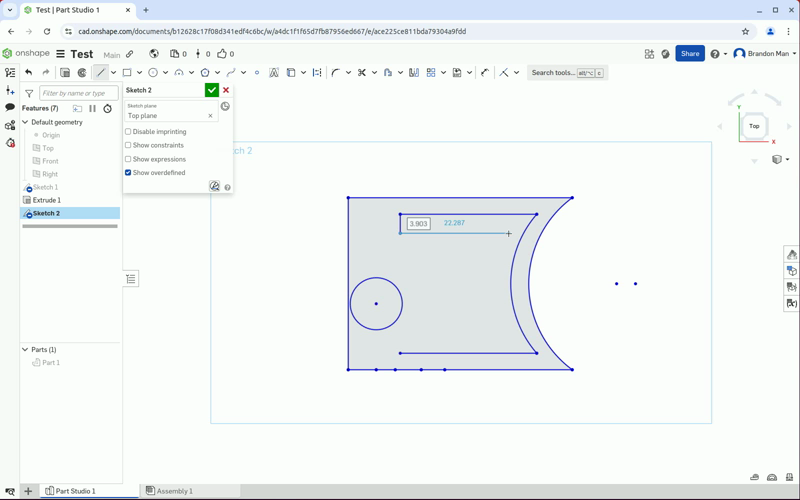
click(508, 233)
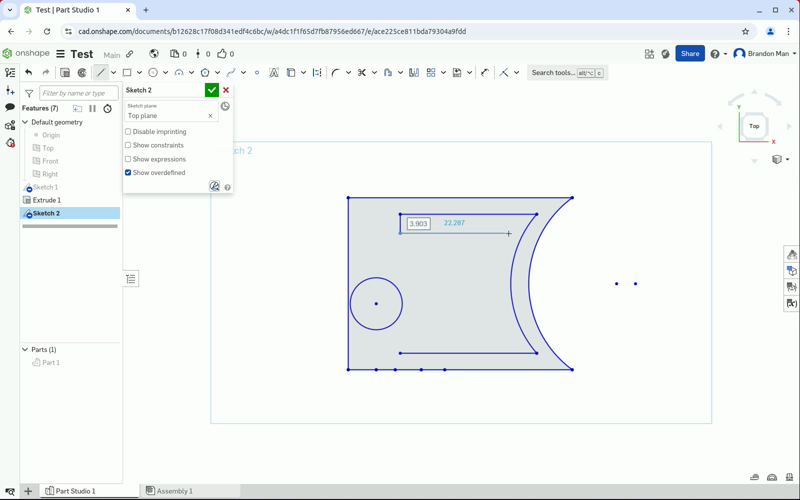
key_up(shift)
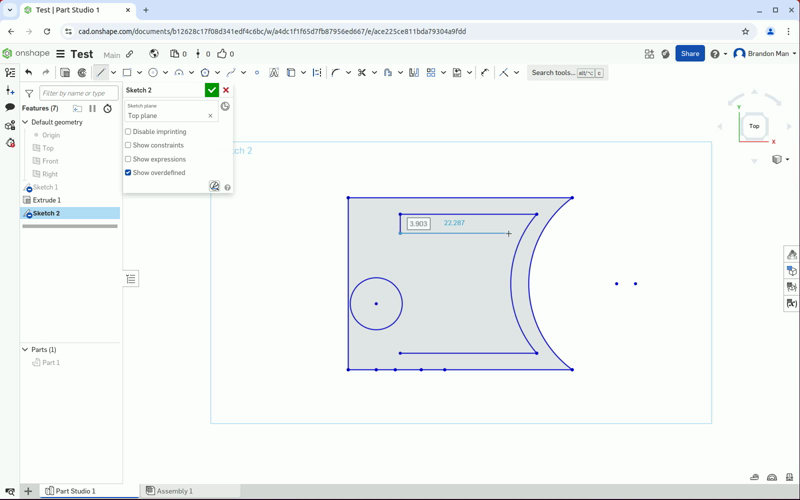
key(esc)
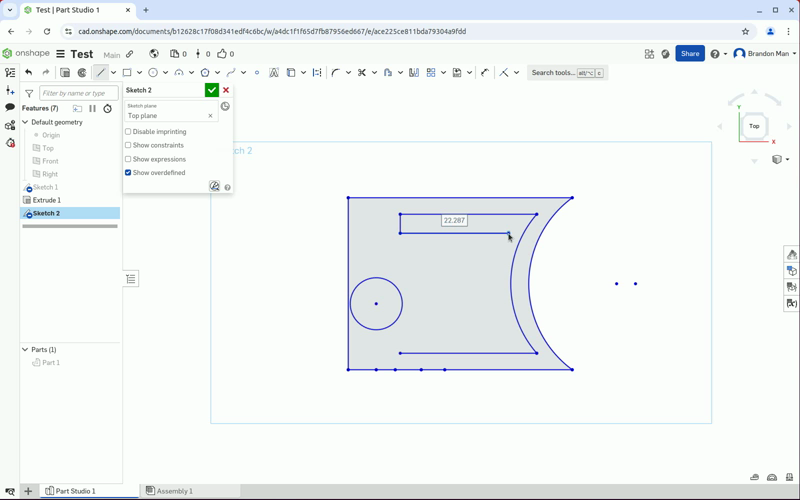
key(a)
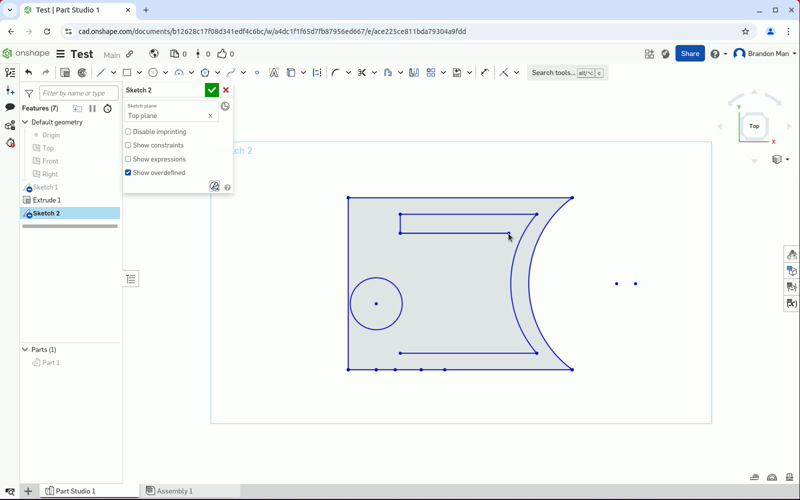
mouse_move(508, 233)
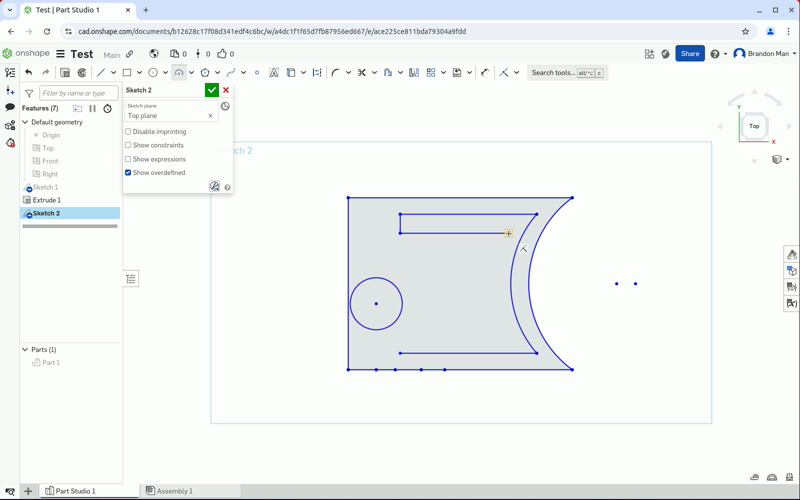
click(508, 233)
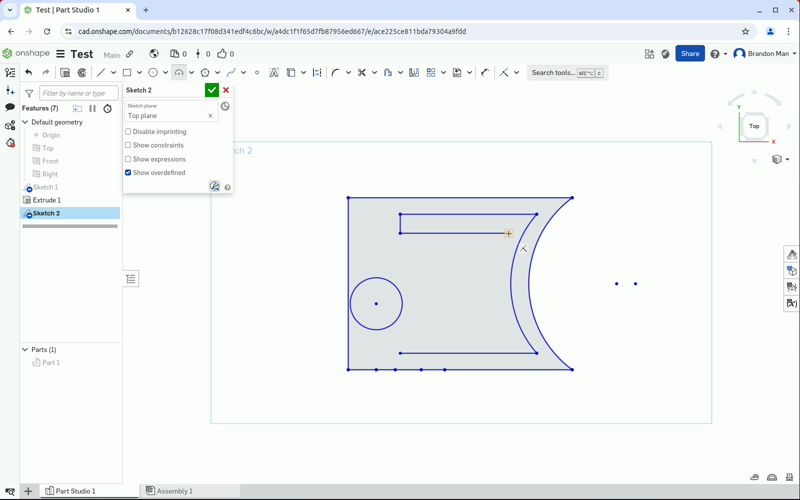
key_down(shift)
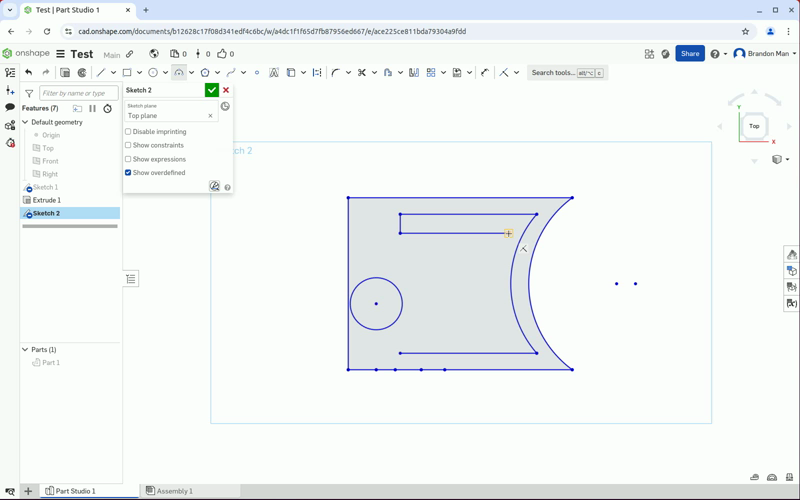
mouse_move(508, 334)
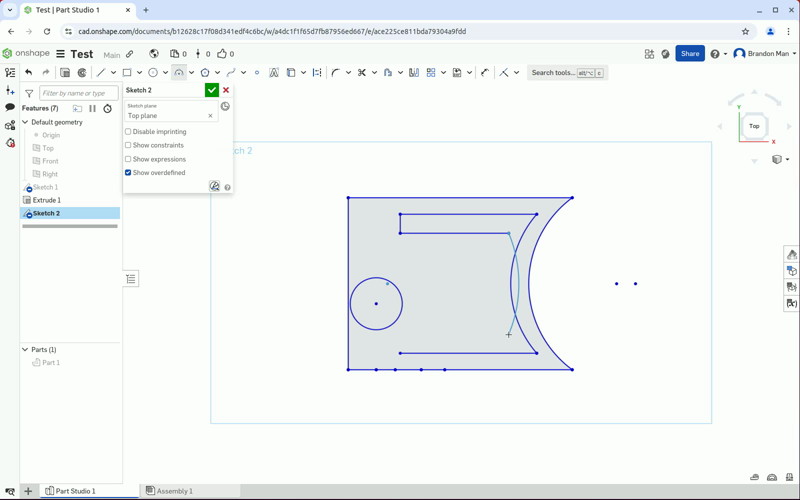
click(508, 334)
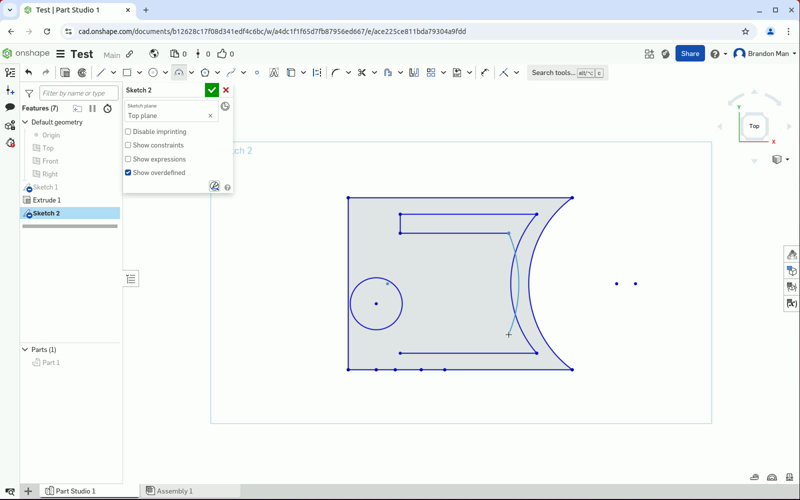
mouse_move(495, 283)
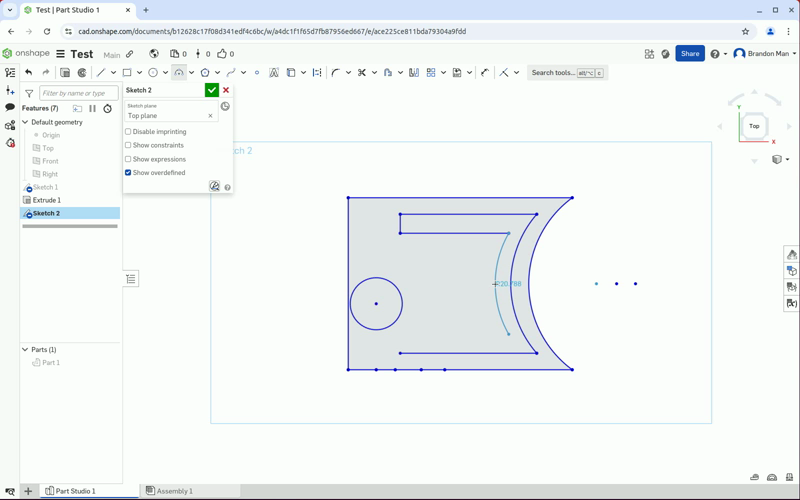
click(495, 283)
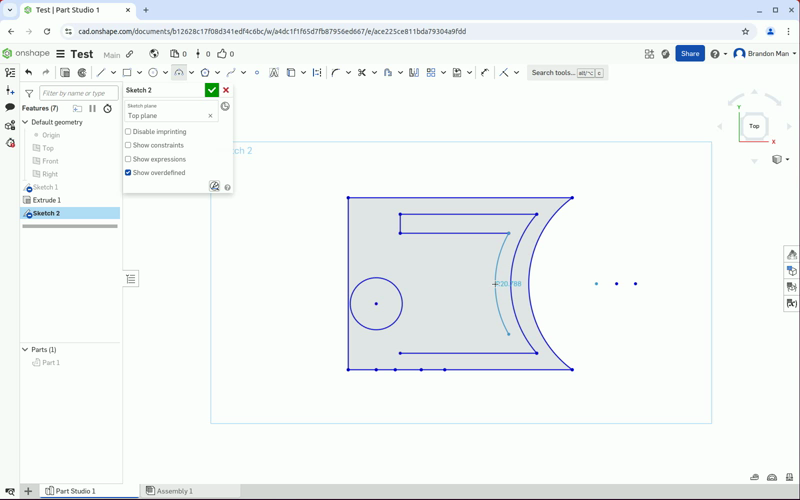
key_up(shift)
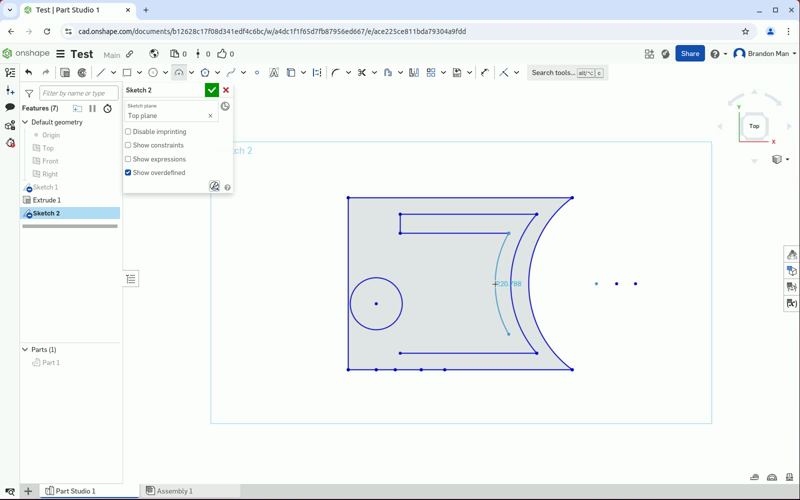
key(esc)
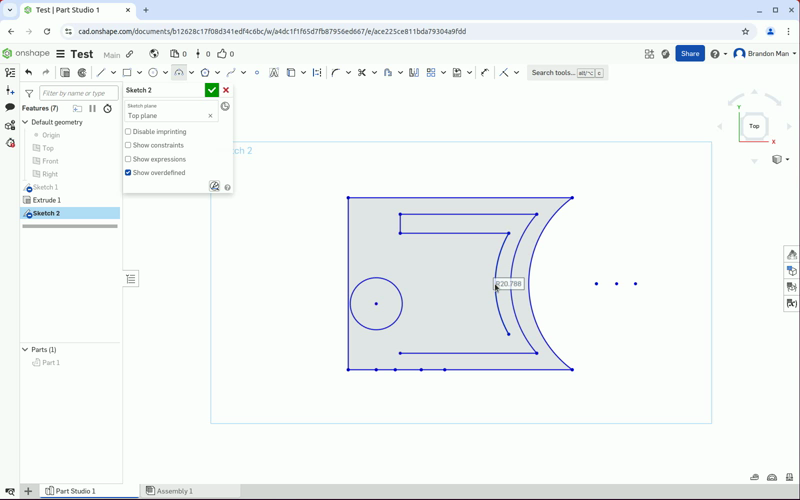
key(l)
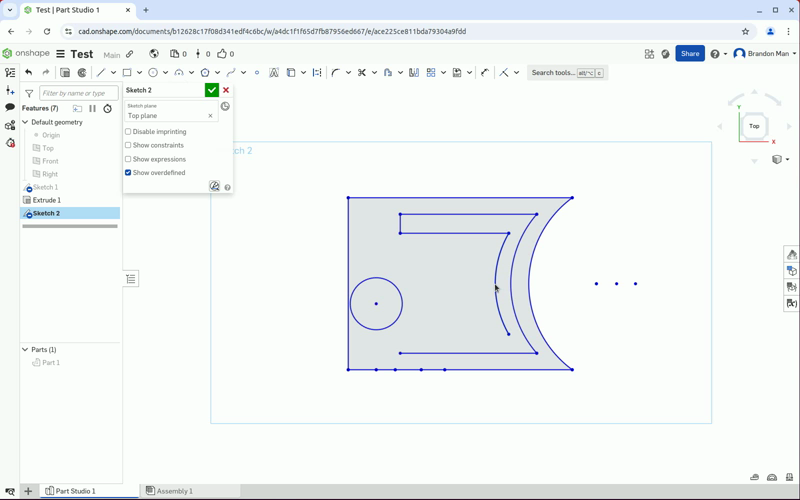
mouse_move(508, 334)
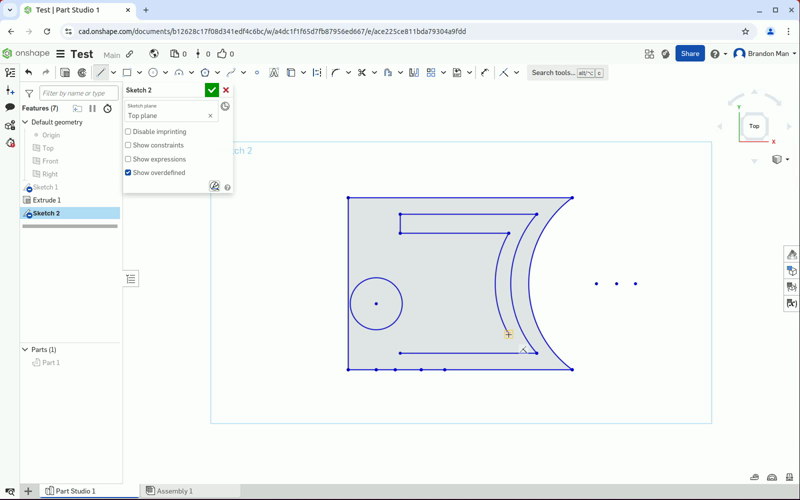
click(508, 334)
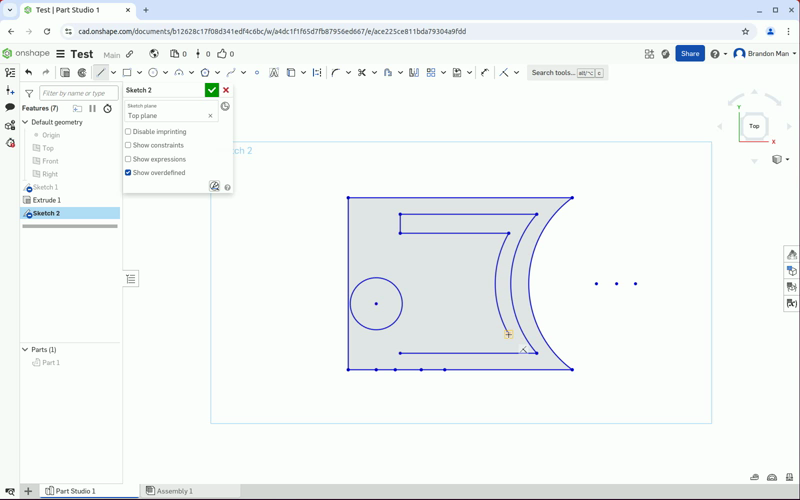
key_down(shift)
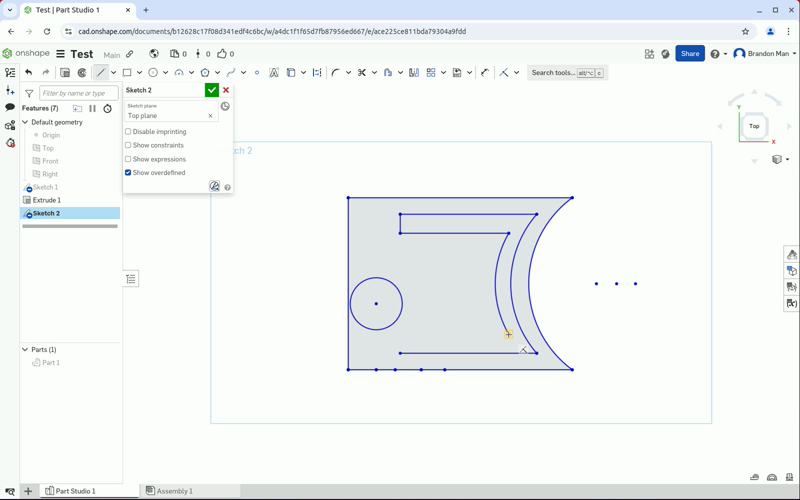
mouse_move(400, 334)
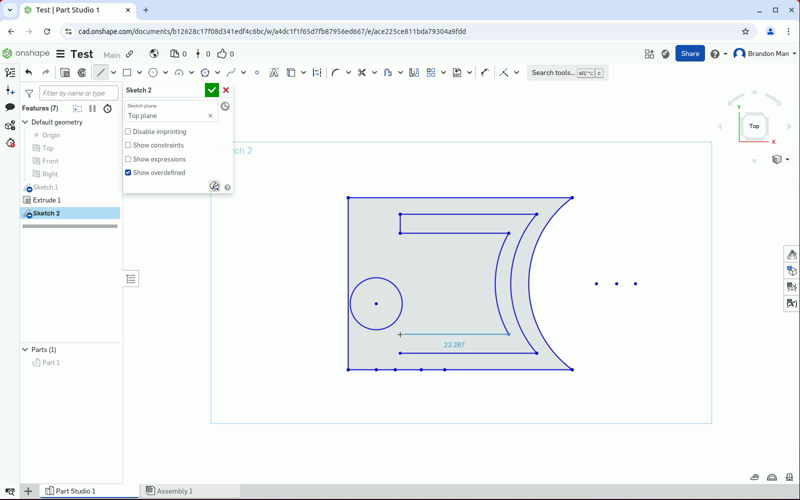
click(400, 334)
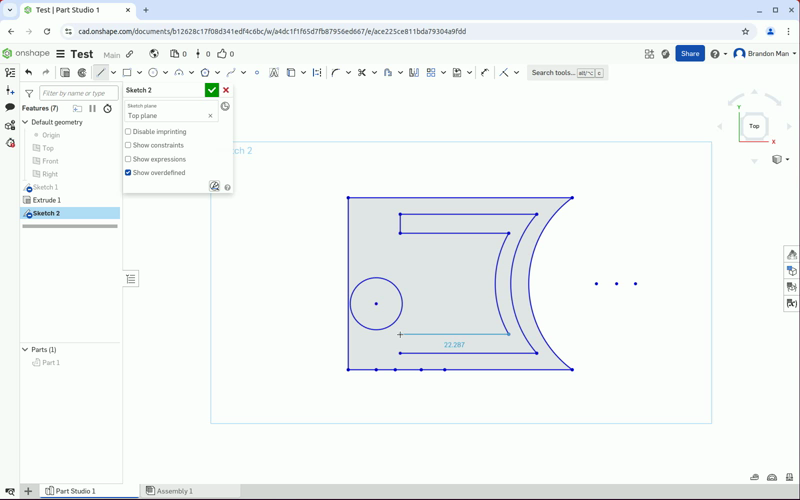
key_up(shift)
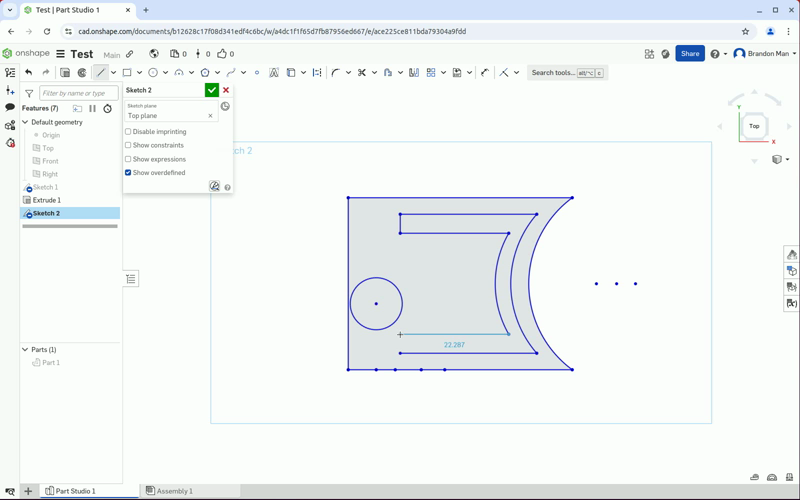
mouse_move(430, 334)
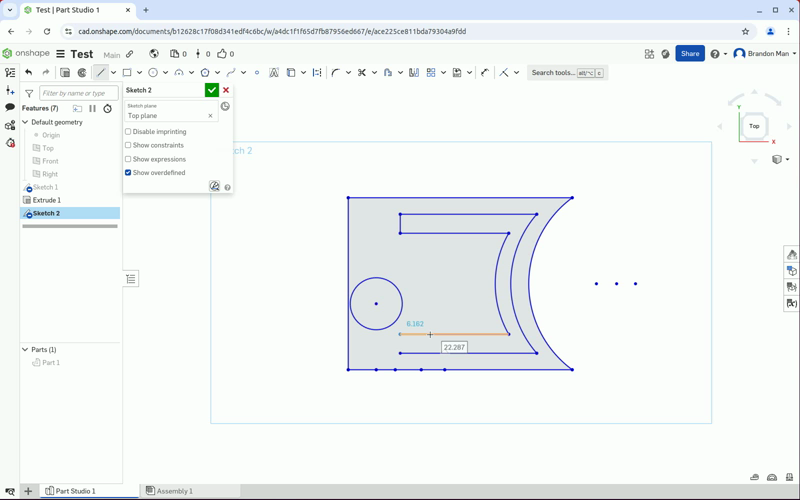
key_down(shift)
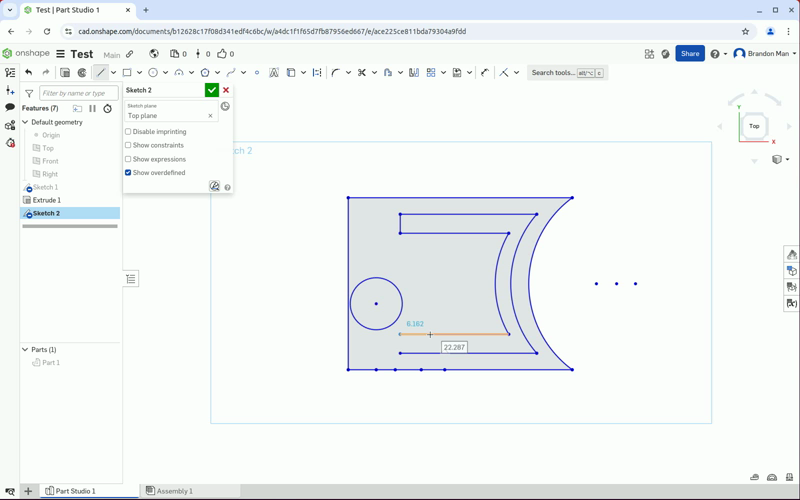
mouse_move(400, 353)
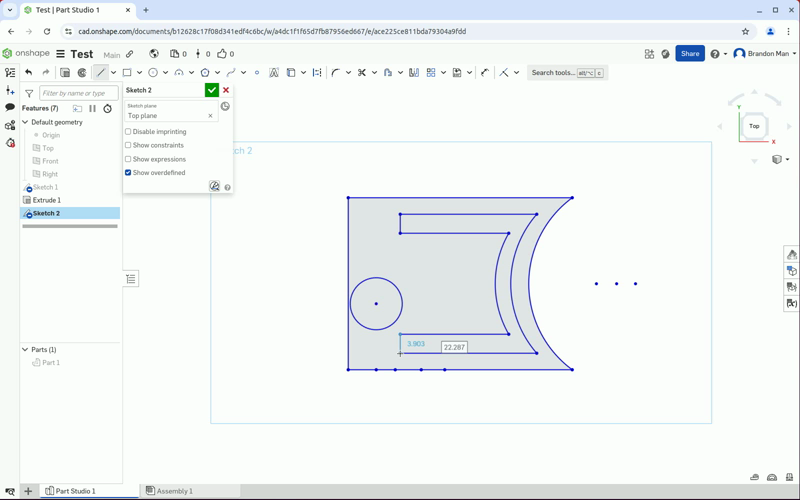
key_up(shift)
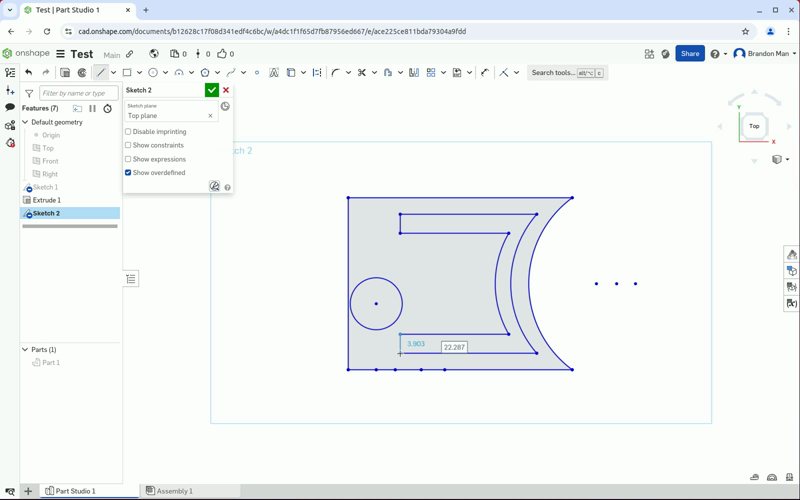
click(400, 353)
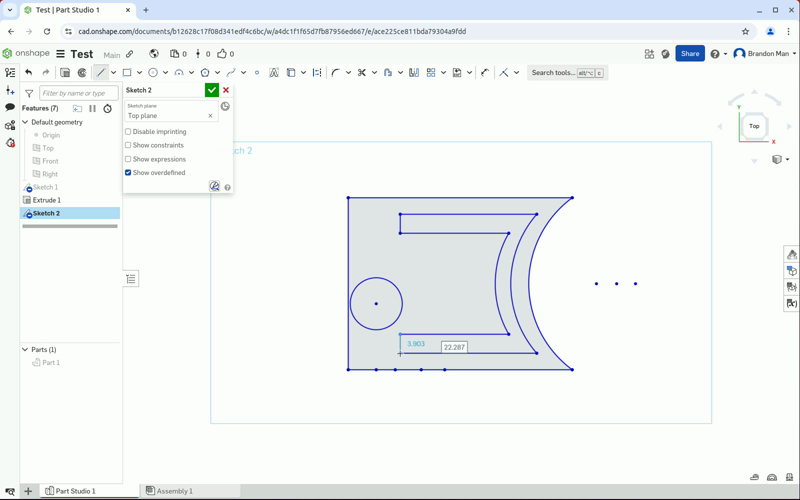
key(esc)
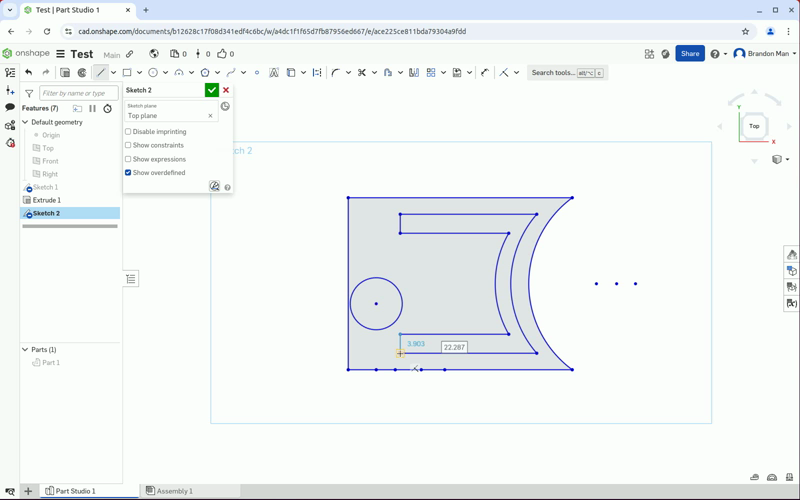
key(c)
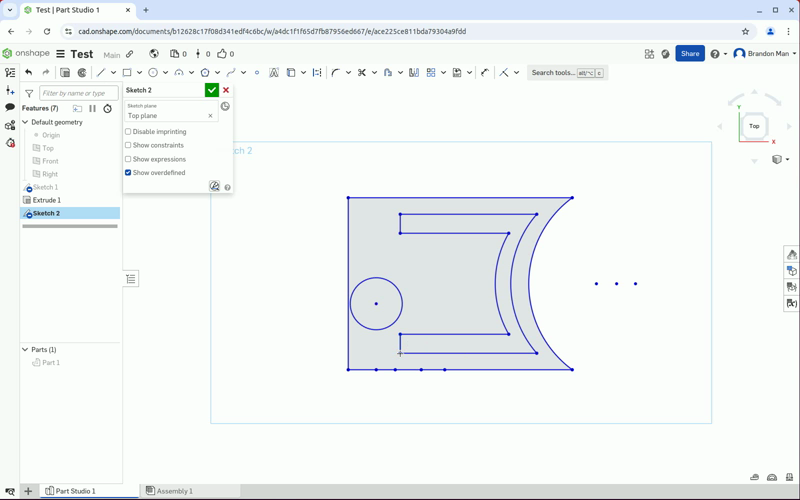
key_down(shift)
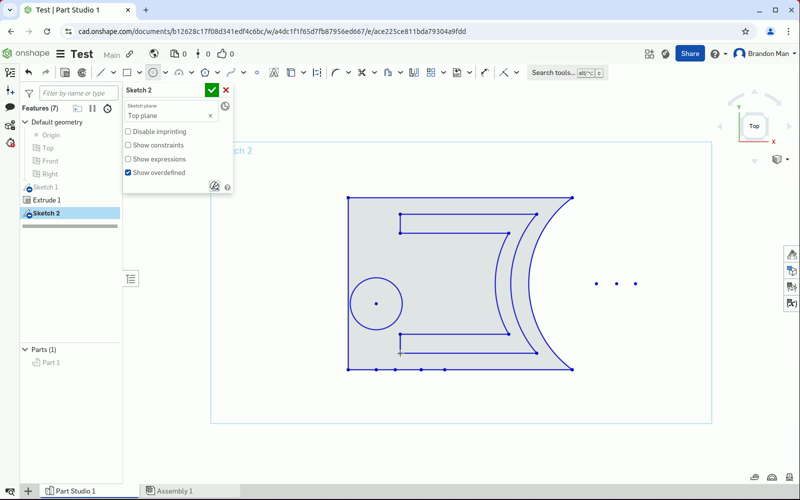
mouse_move(463, 303)
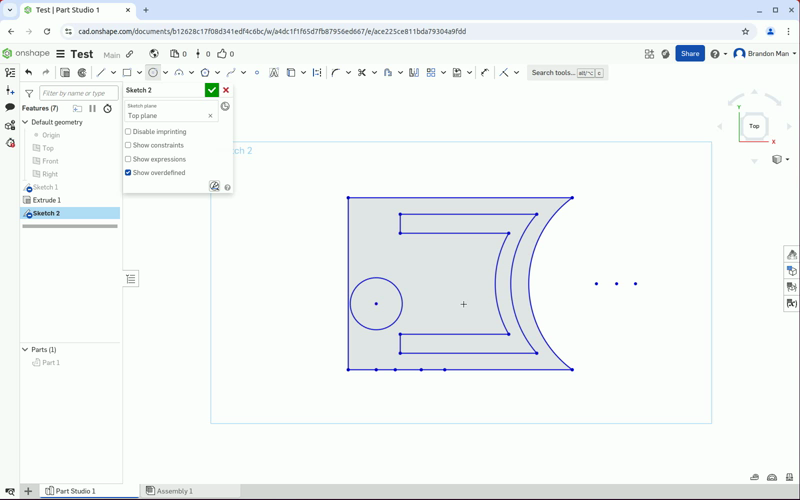
click(463, 303)
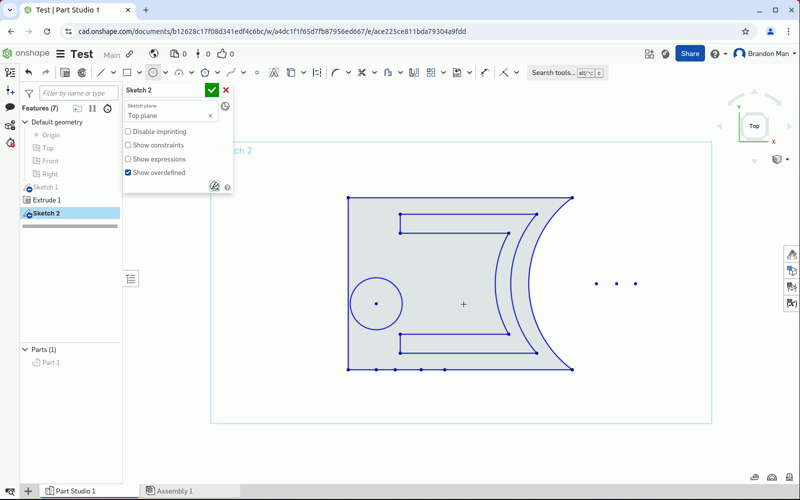
key_up(shift)
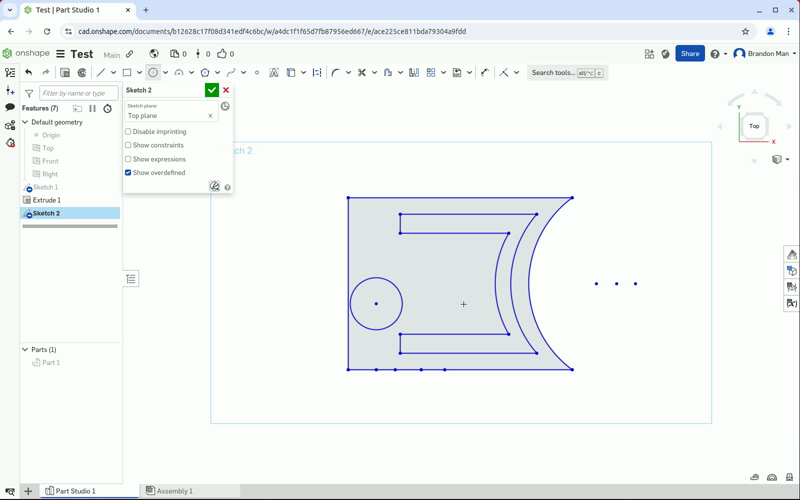
mouse_move(489, 303)
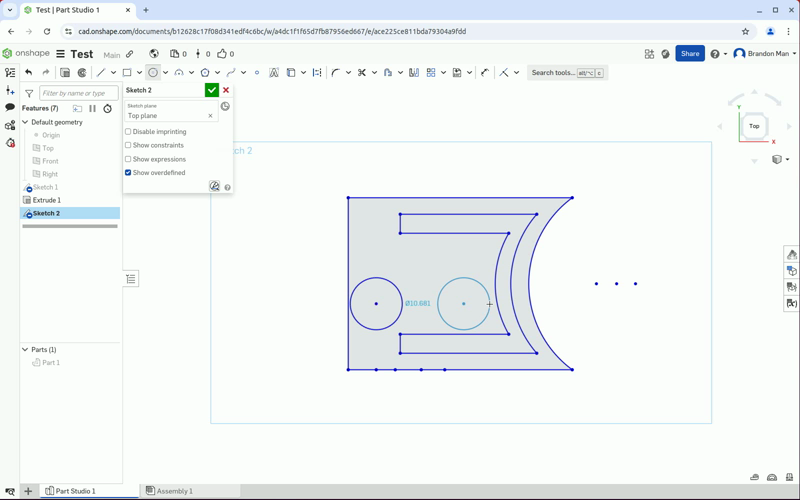
click(489, 303)
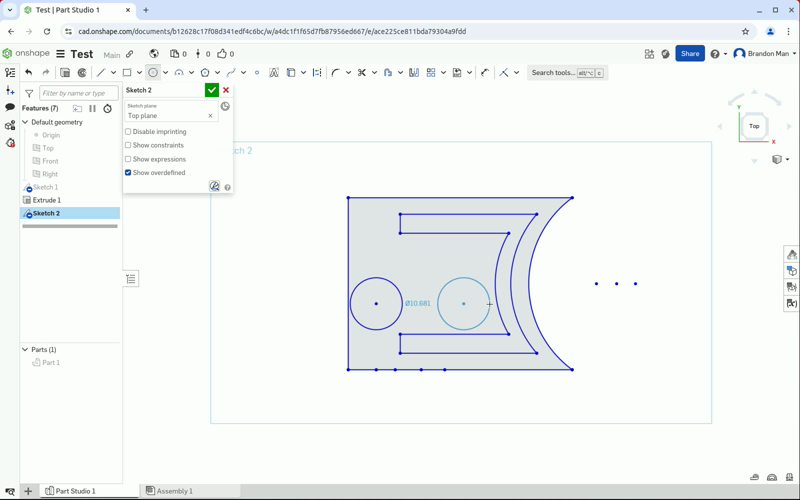
key(esc)
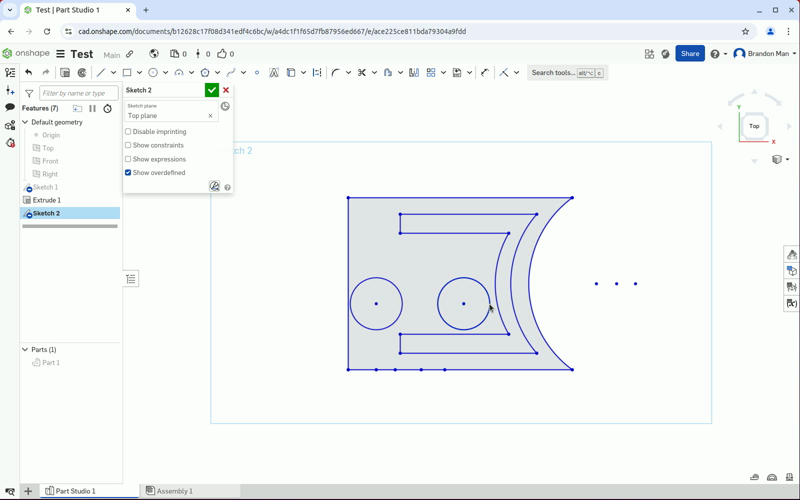
mouse_move(390, 253)
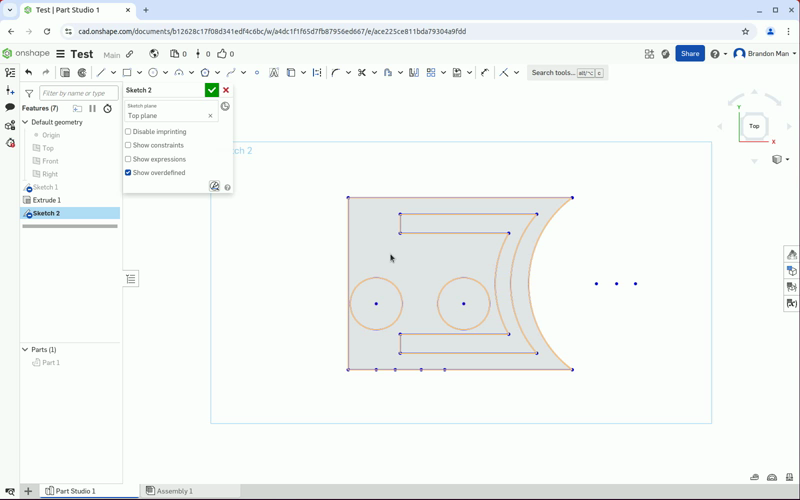
click(390, 253)
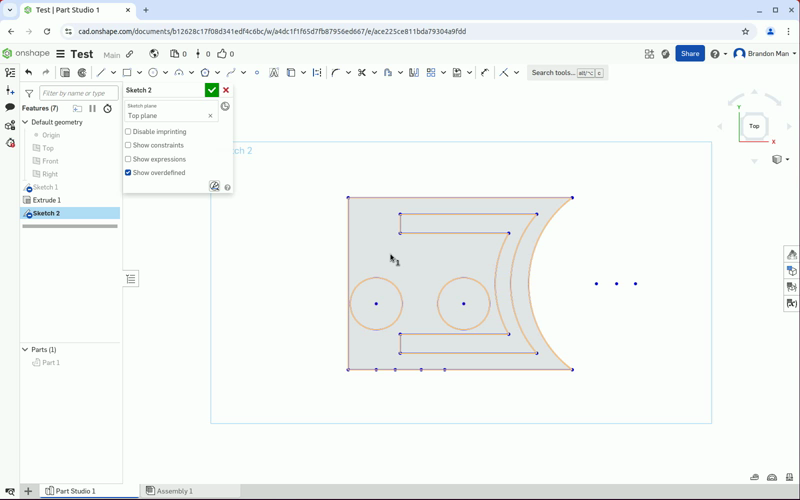
mouse_move(73, 352)
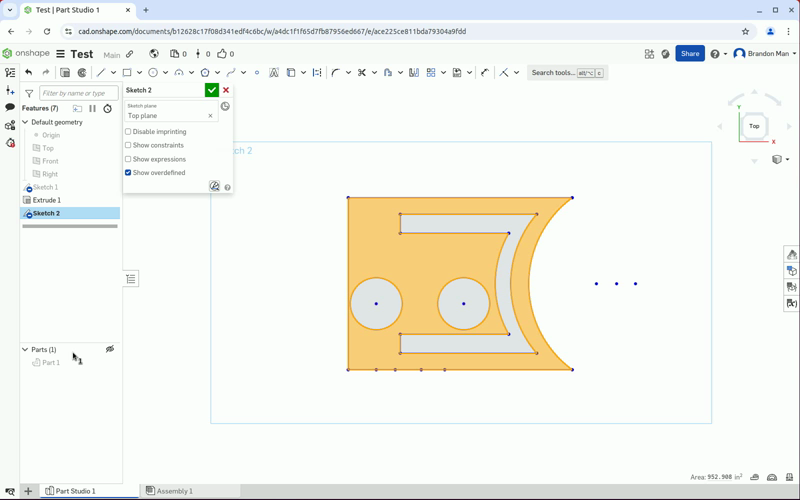
key(shift+y)
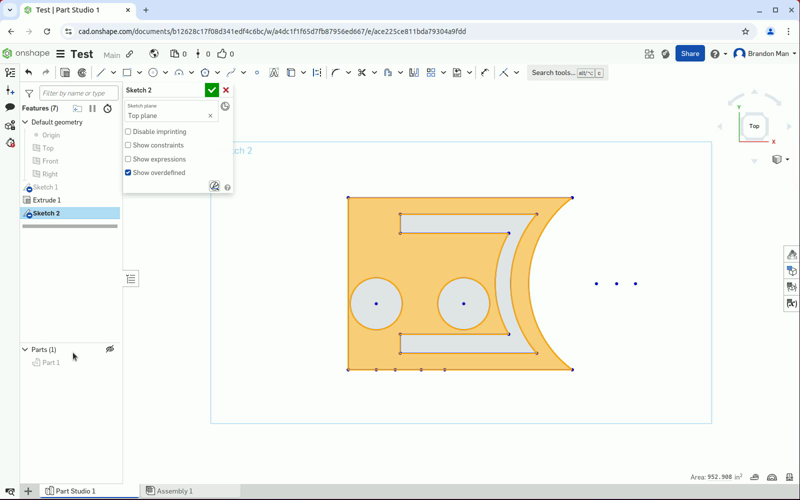
key(shift+e)
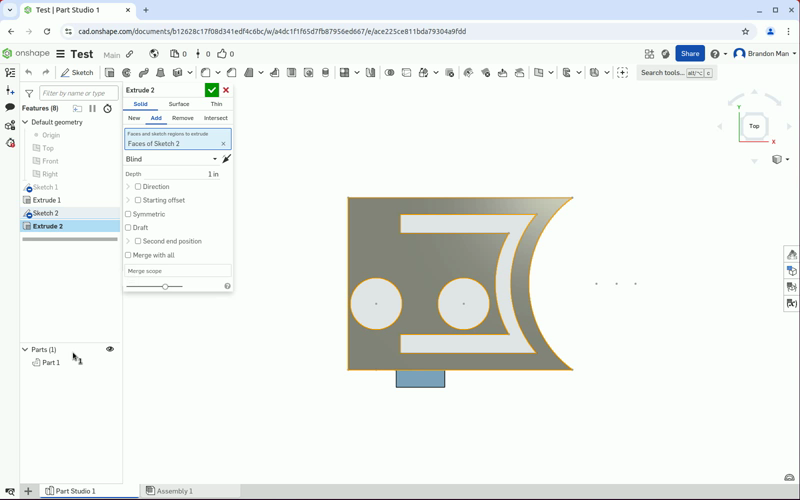
mouse_move(143, 106)
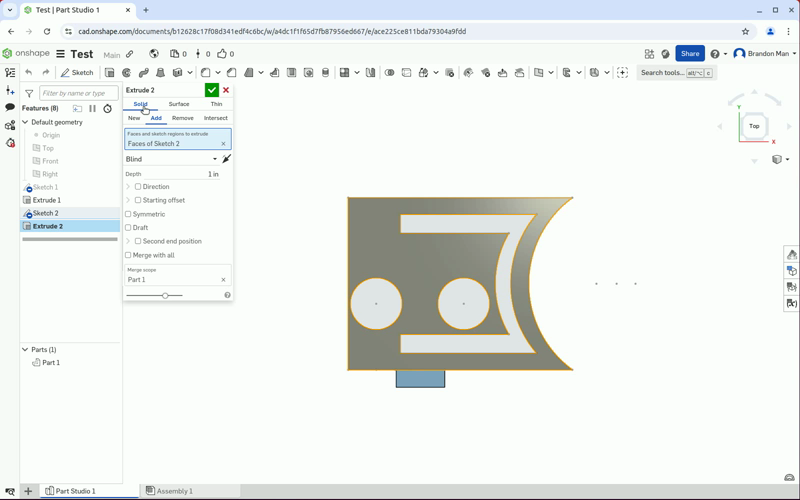
click(143, 106)
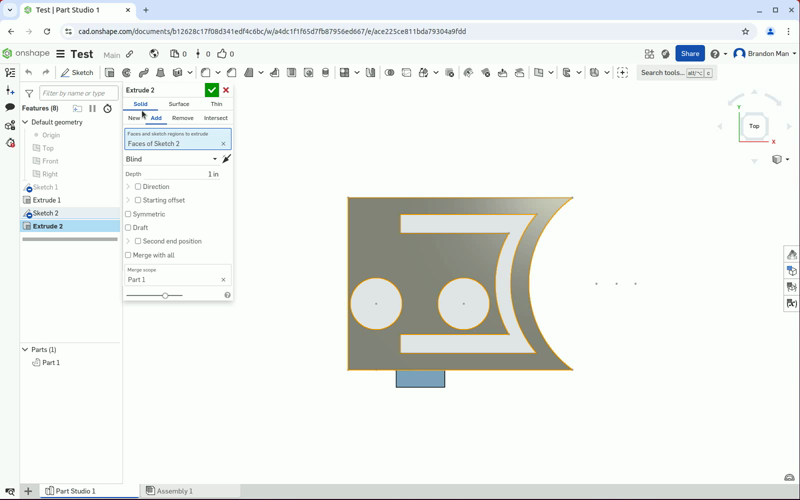
mouse_move(137, 120)
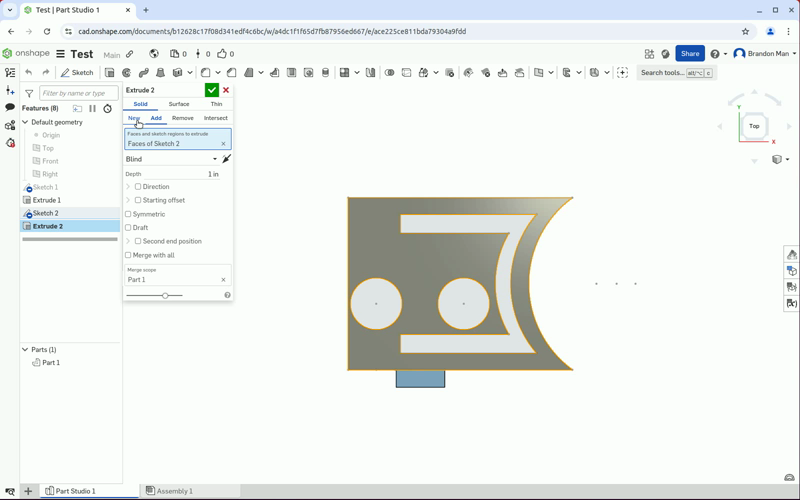
click(137, 120)
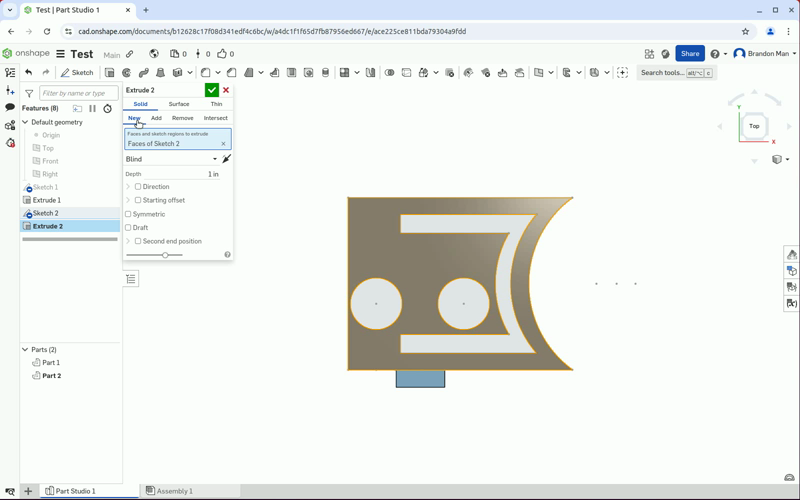
key(tab, 4)
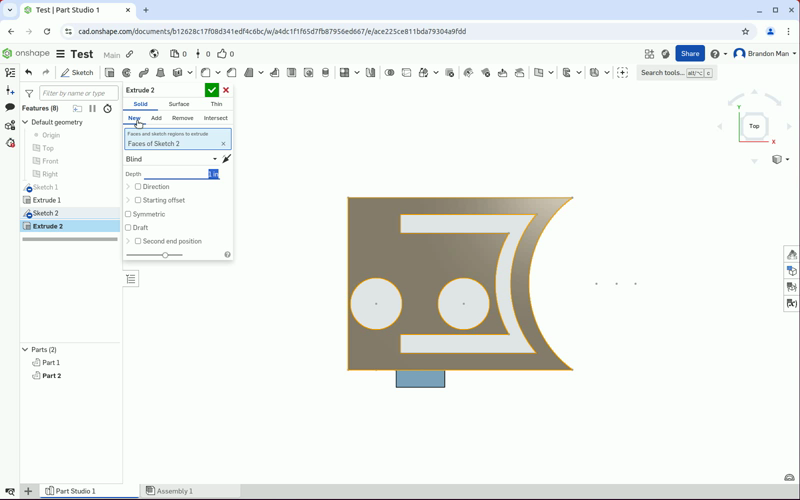
text(3.611)
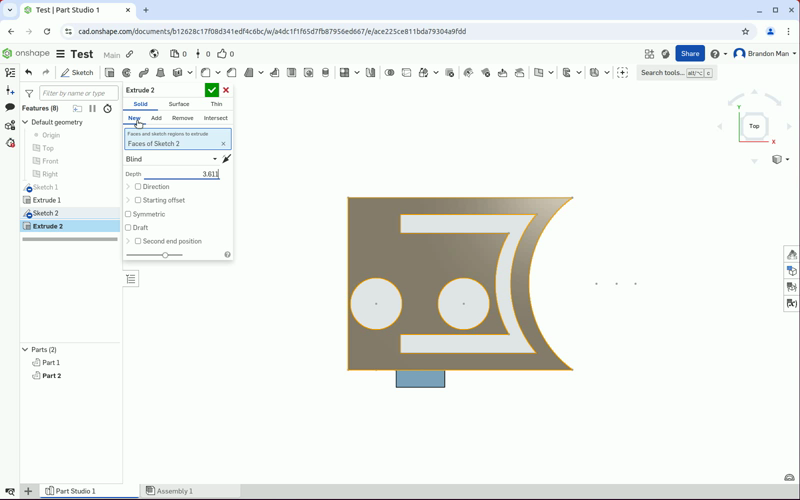
key(enter)
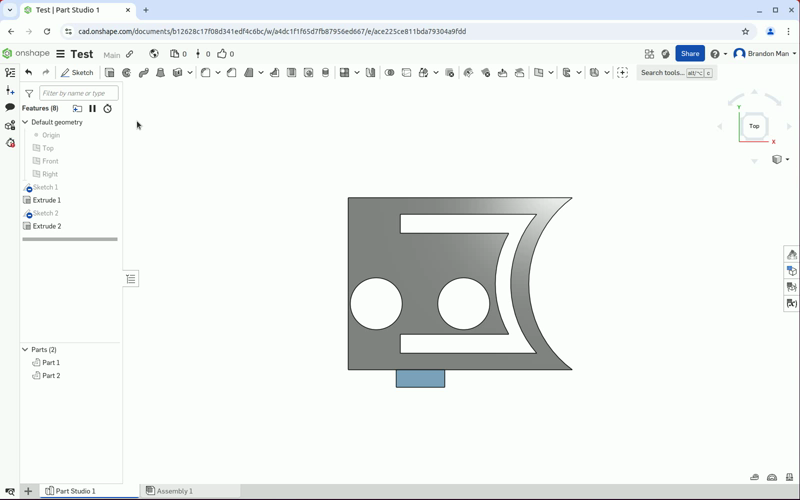
key(shift+h)
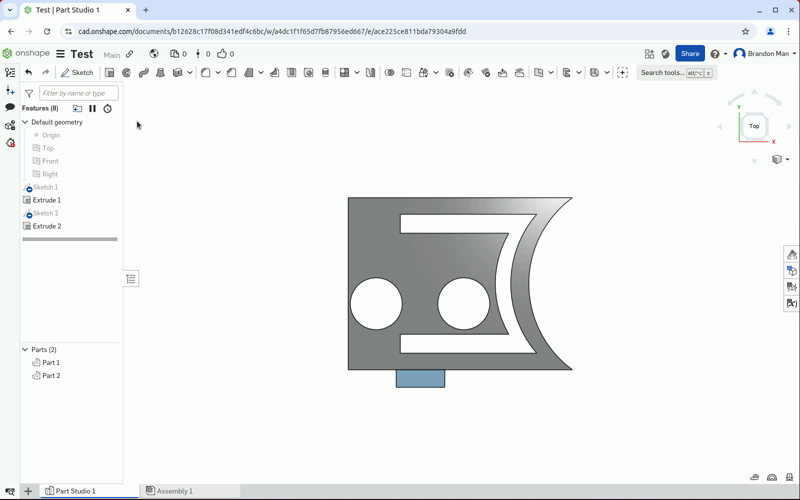
key(shift+h)
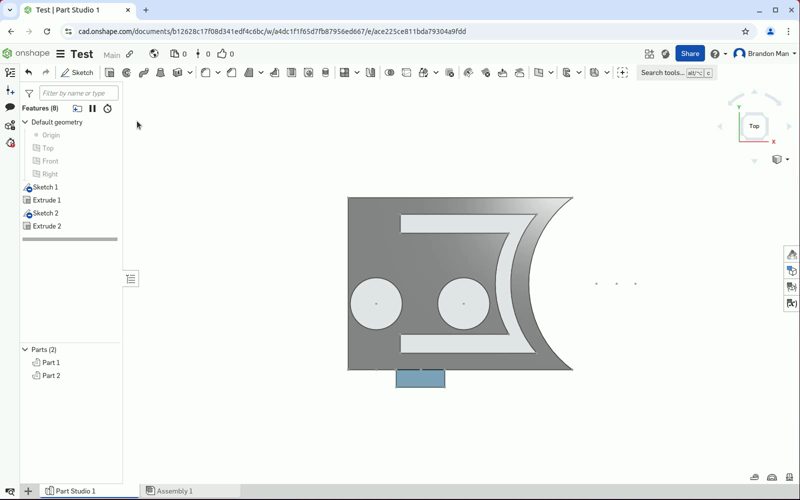
key(shift+7)
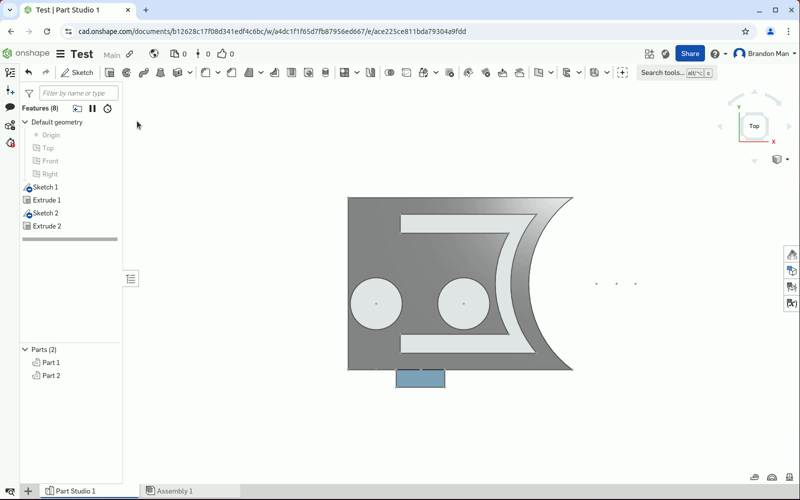
key(up, 3)
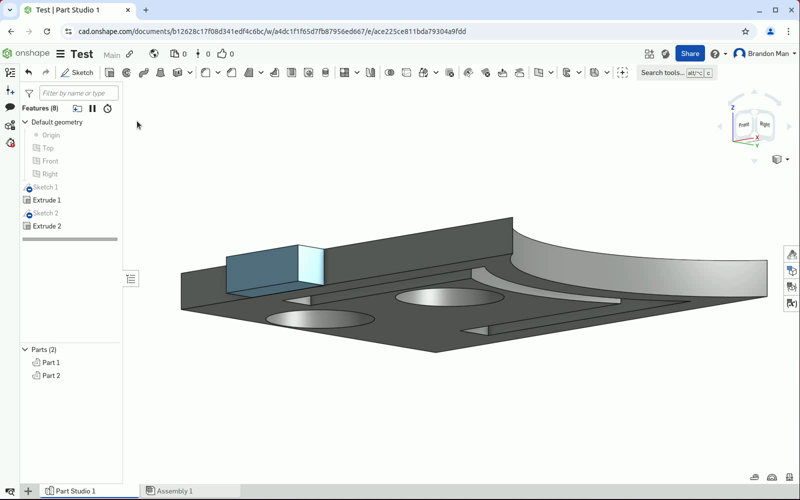
key(left, 3)
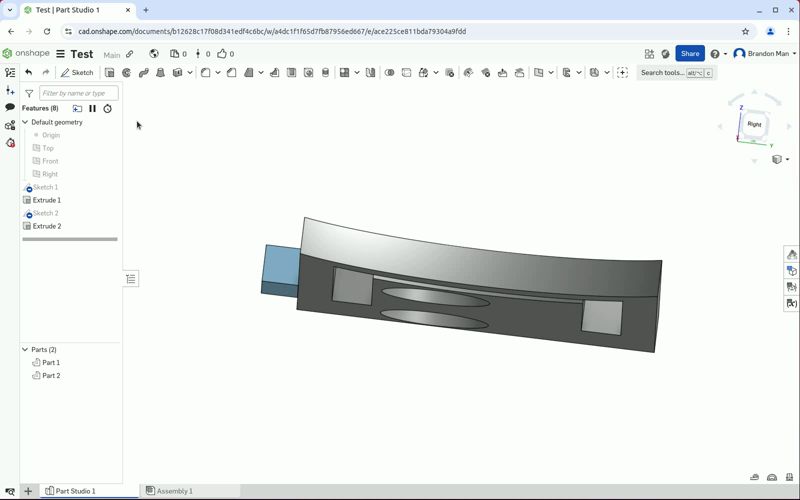
key(right, 3)
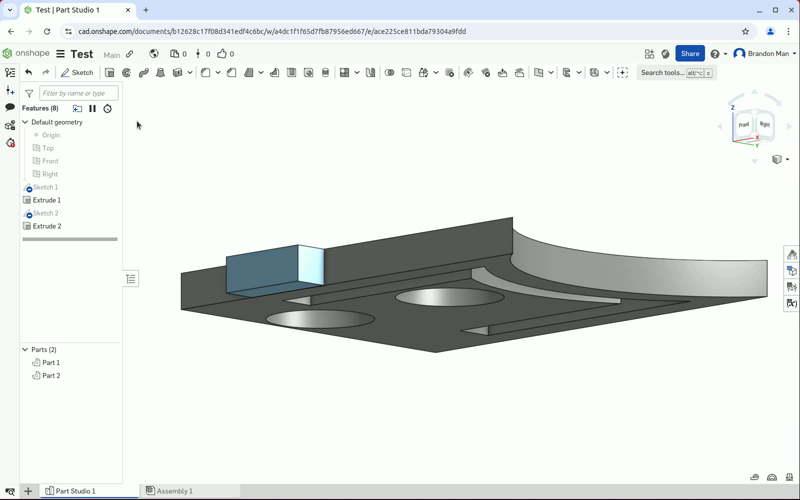
key(down, 3)
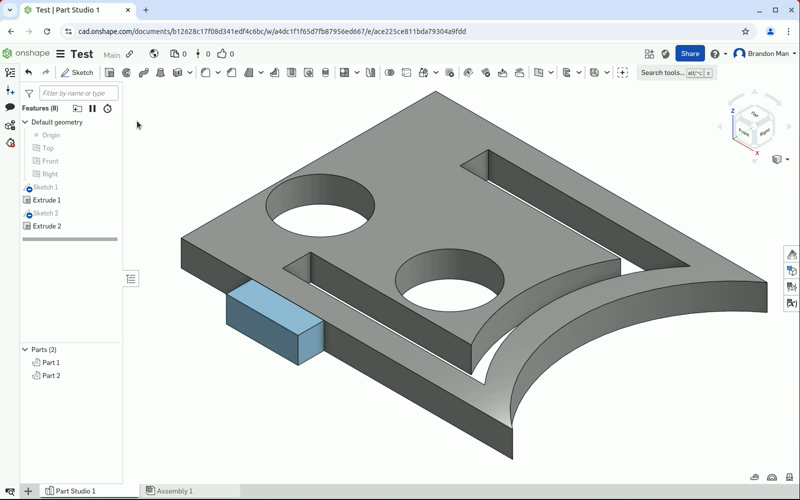
mouse_move(73, 189)
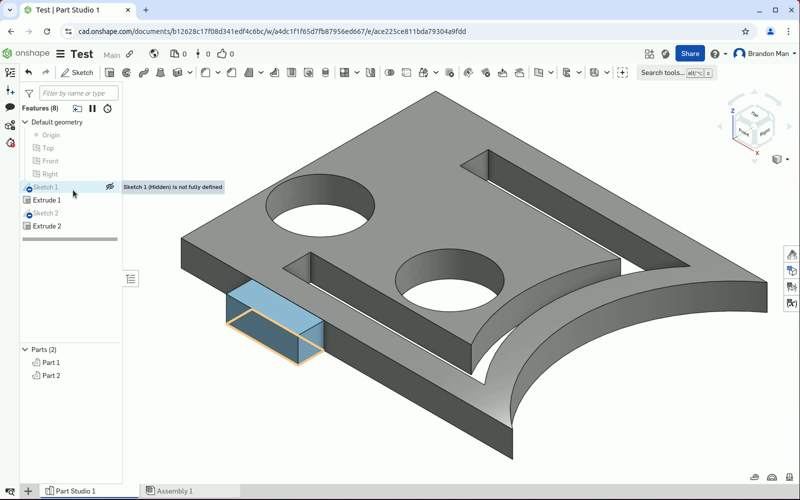
click(73, 189)